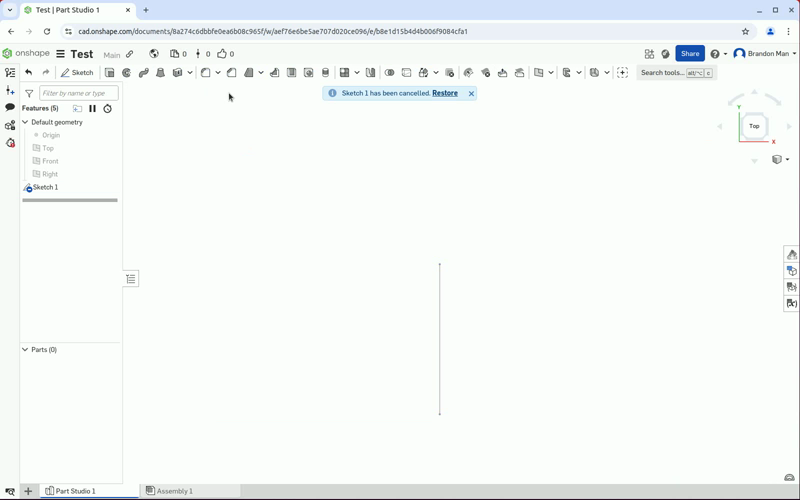
key(shift+h)
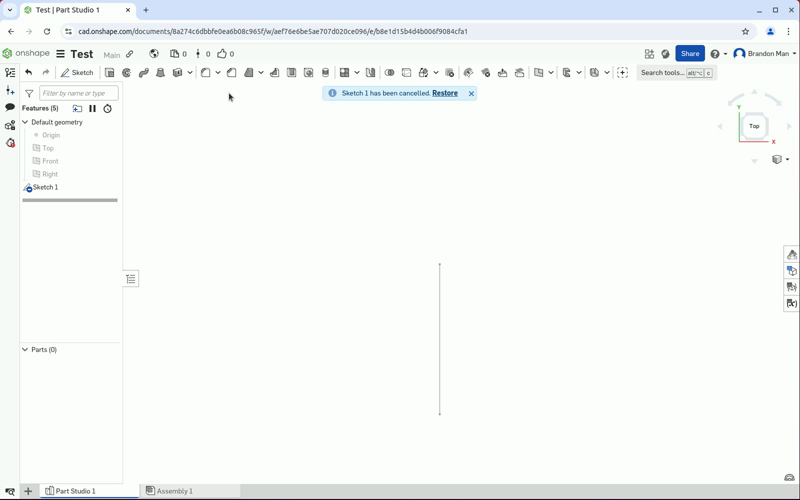
key(shift+s)
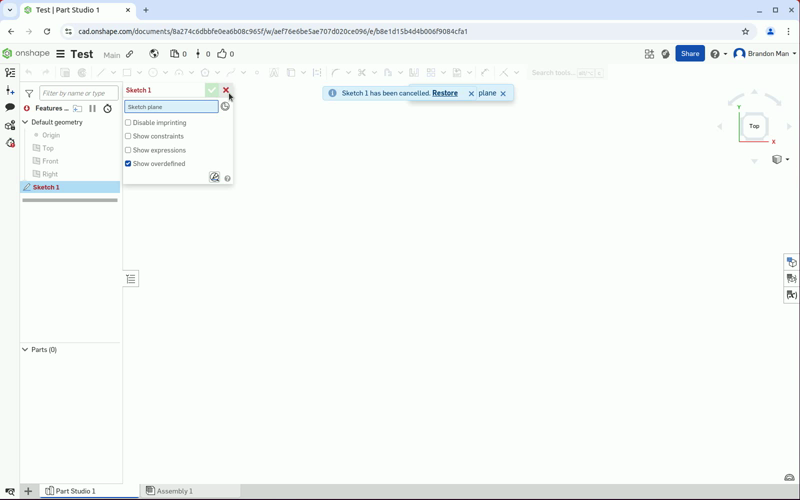
mouse_move(73, 150)
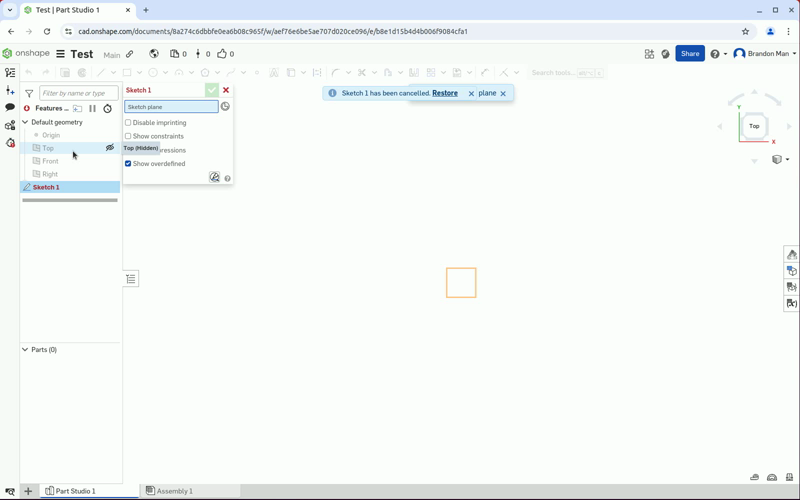
click(73, 150)
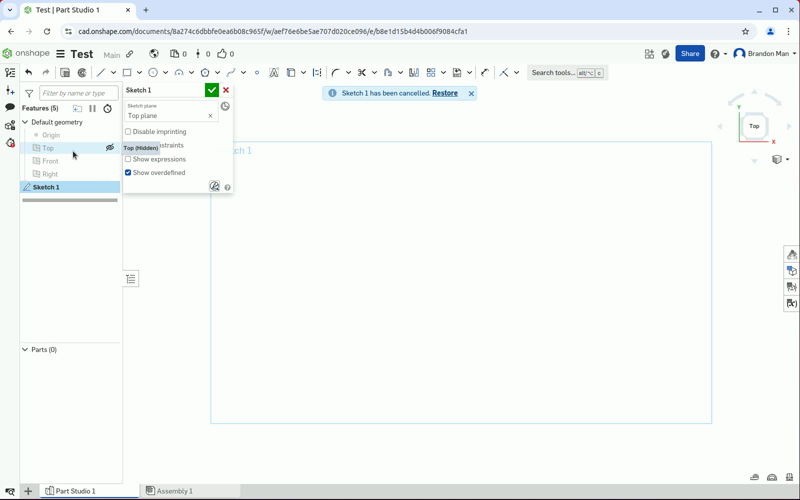
mouse_move(73, 352)
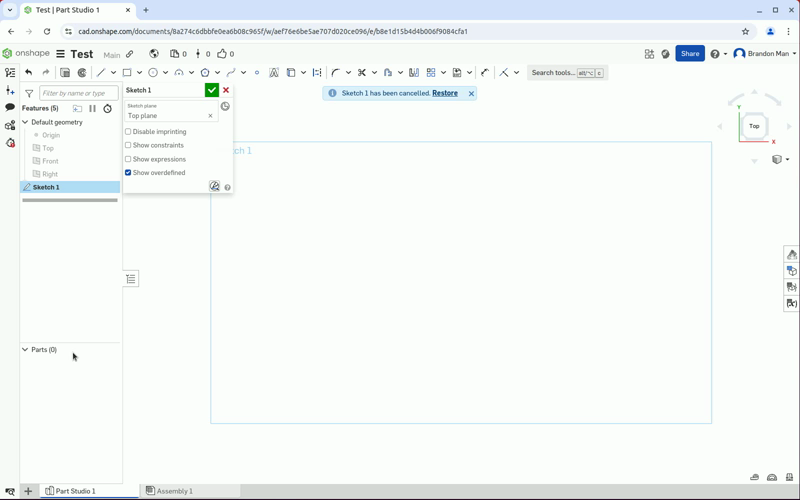
key(y)
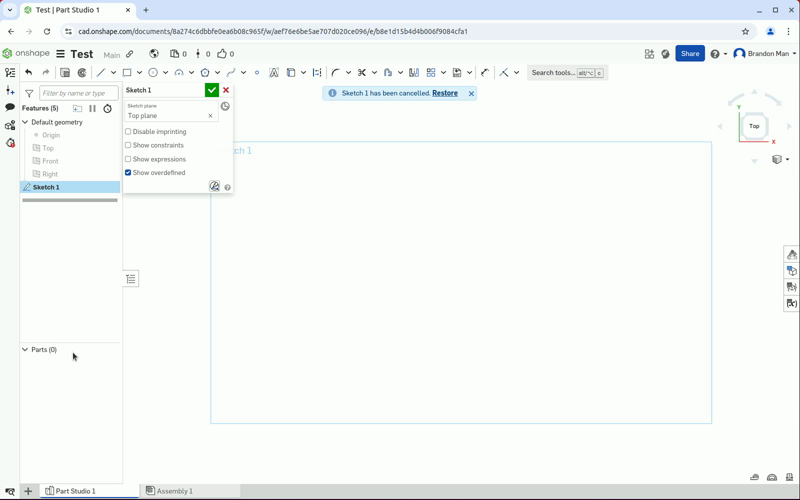
key(l)
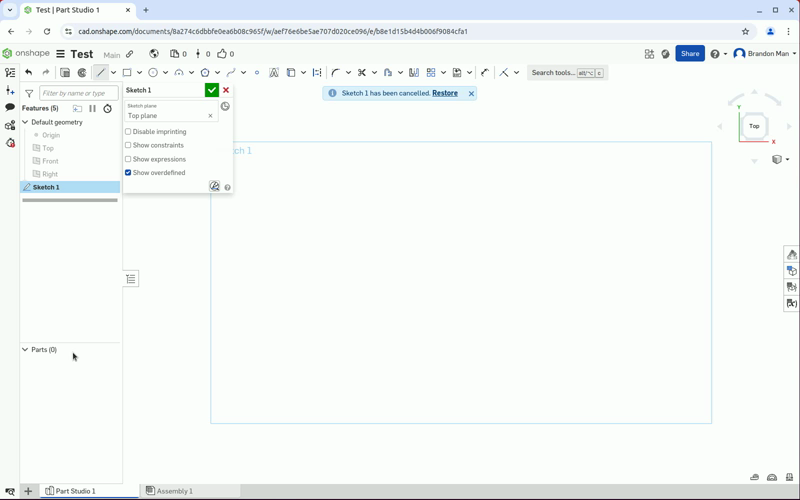
key_down(shift)
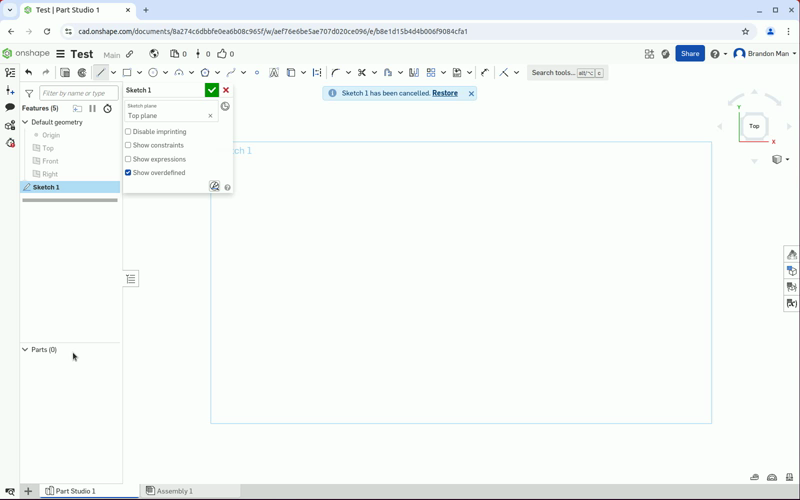
mouse_move(391, 213)
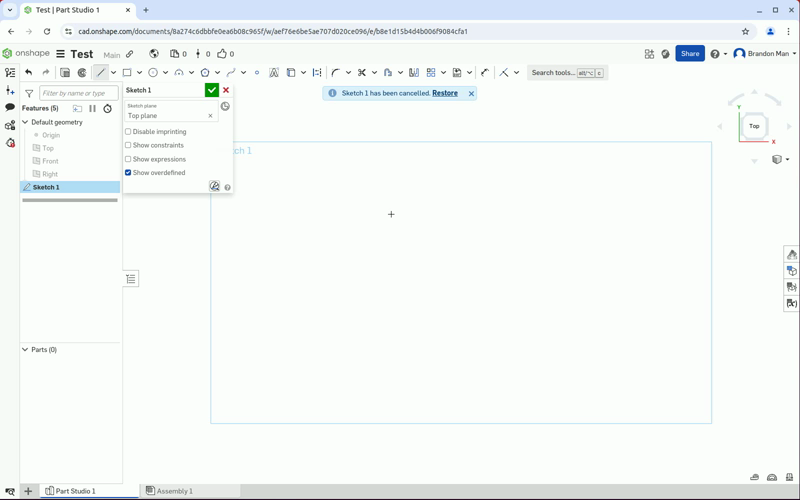
click(391, 213)
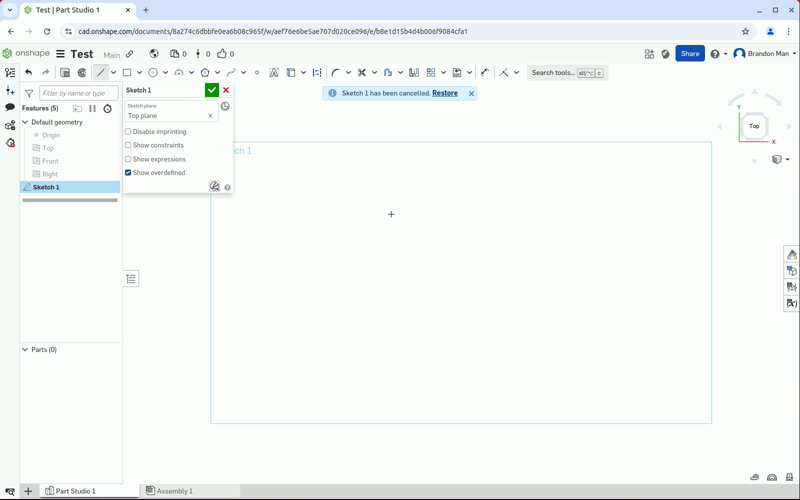
key_up(shift)
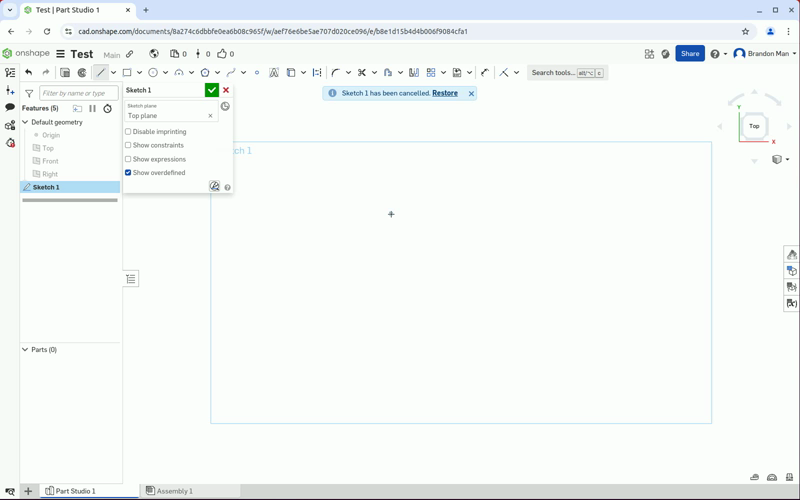
key_down(shift)
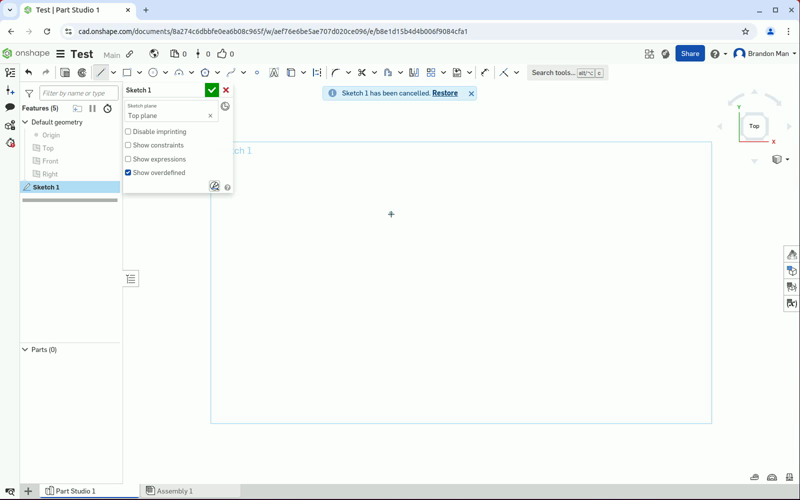
mouse_move(441, 263)
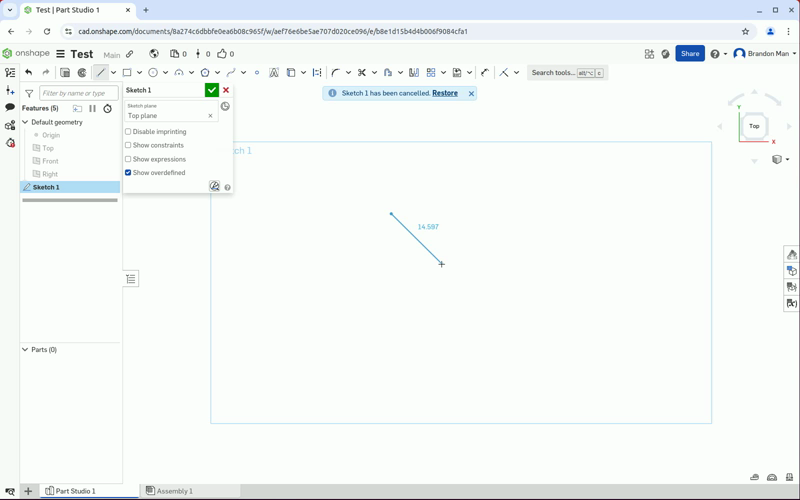
click(441, 263)
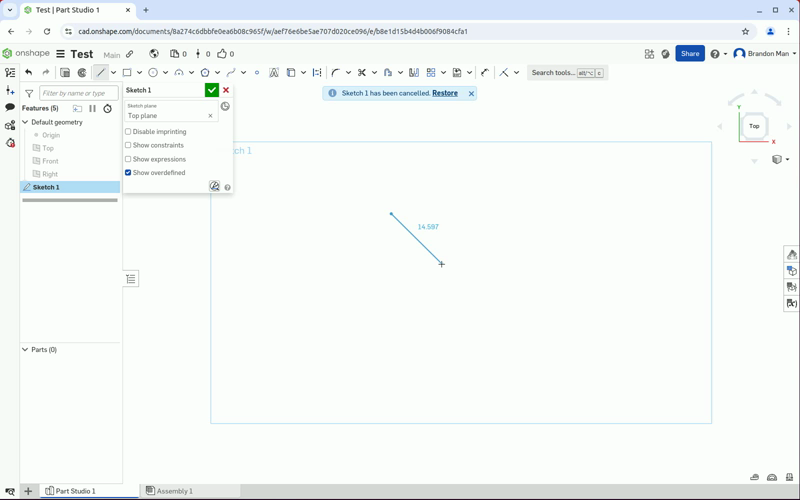
key_up(shift)
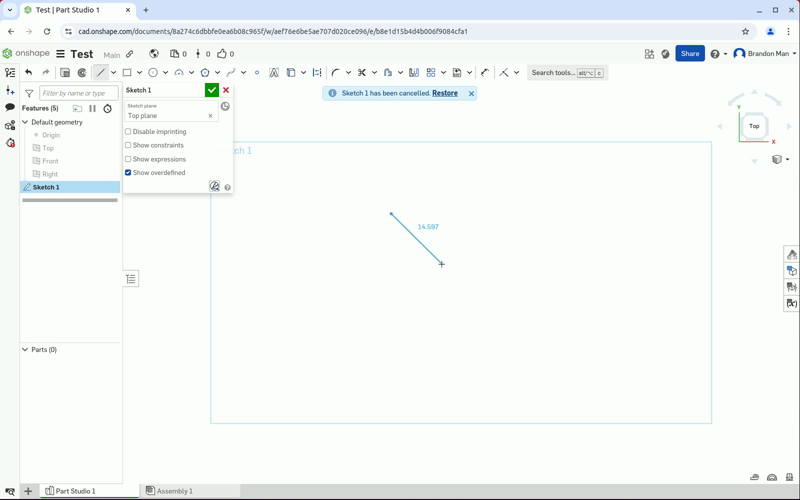
key(esc)
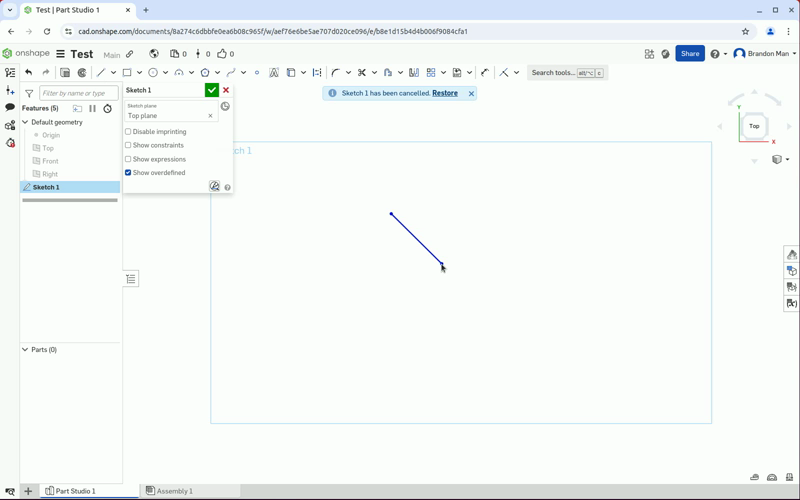
key(a)
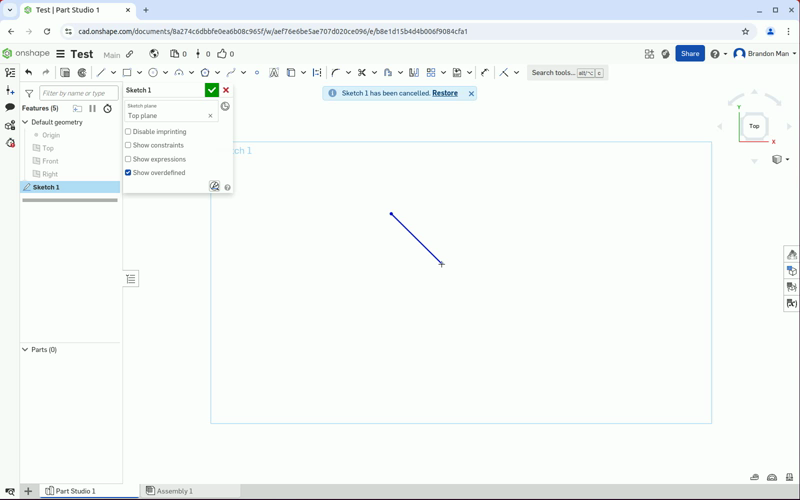
mouse_move(441, 263)
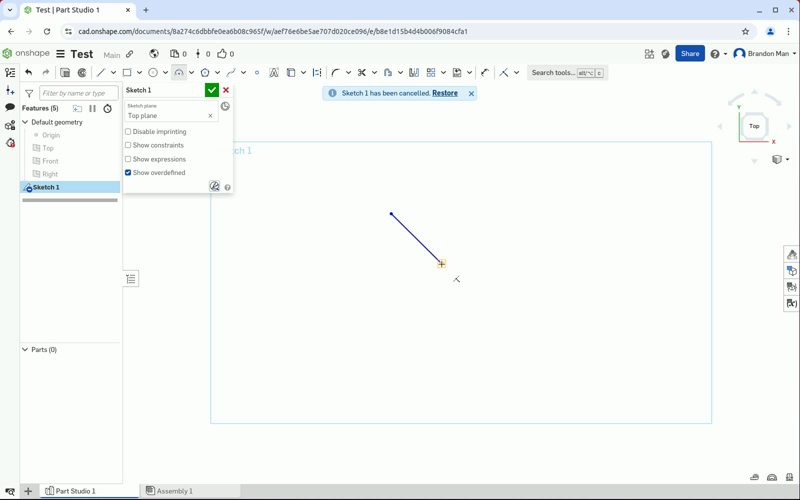
click(441, 263)
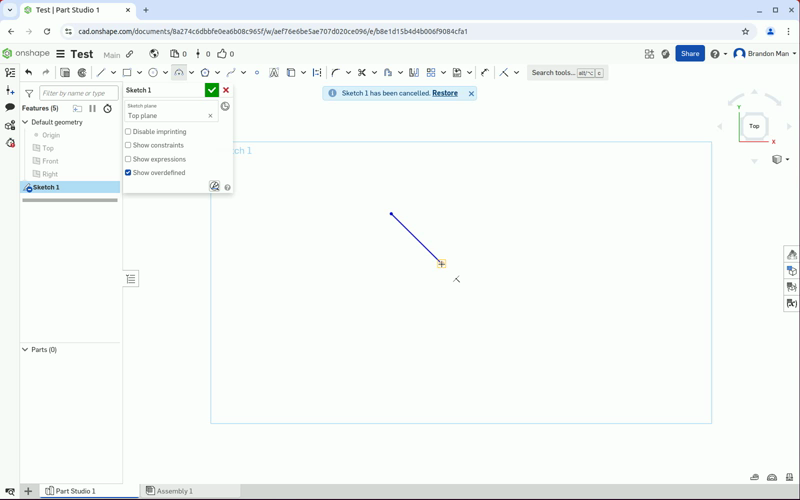
key_down(shift)
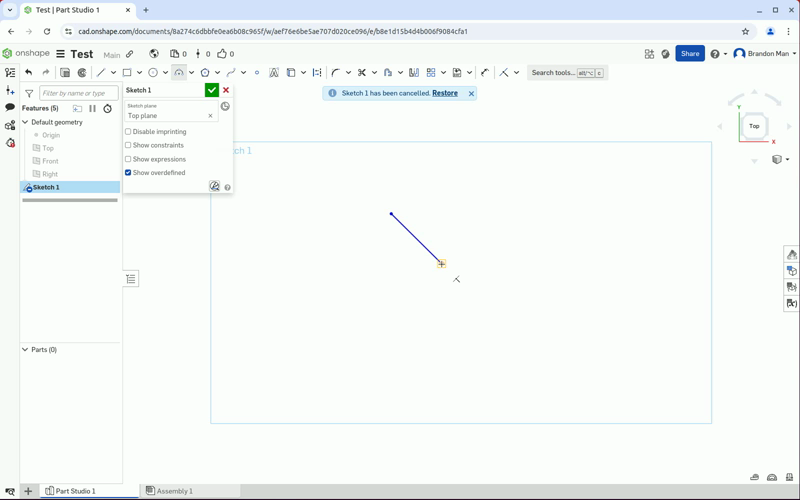
mouse_move(461, 255)
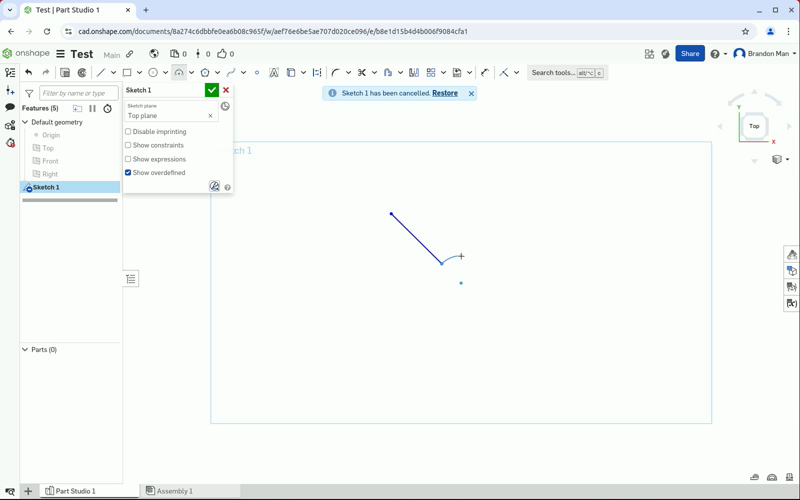
click(461, 255)
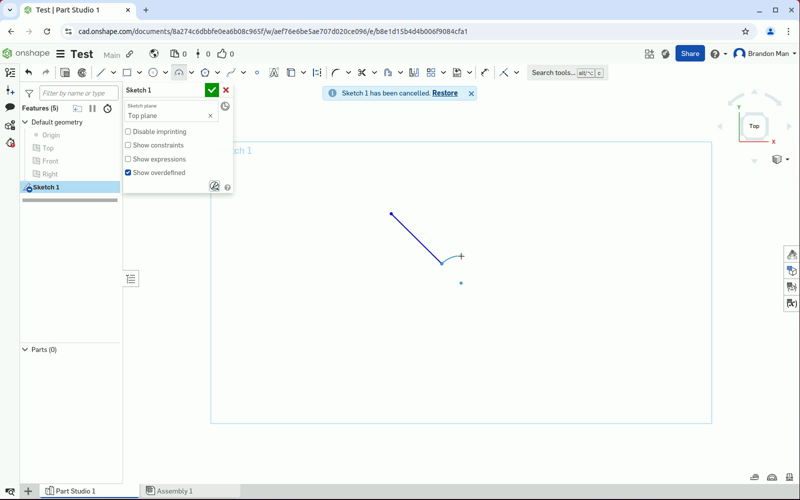
mouse_move(450, 257)
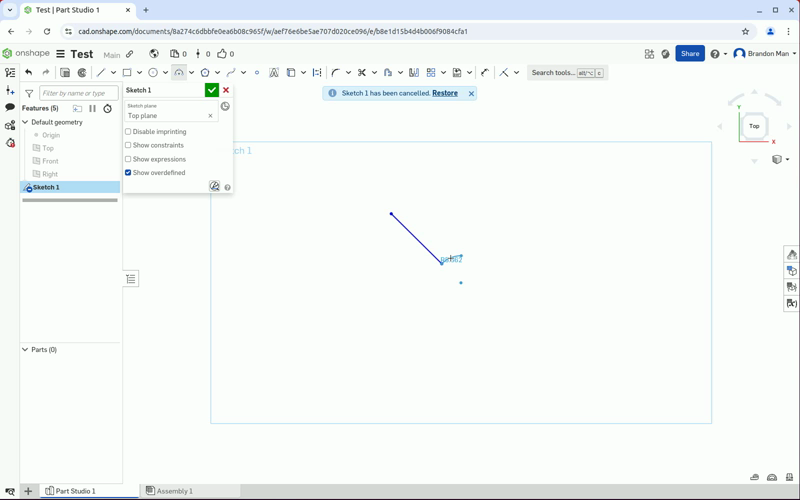
click(450, 257)
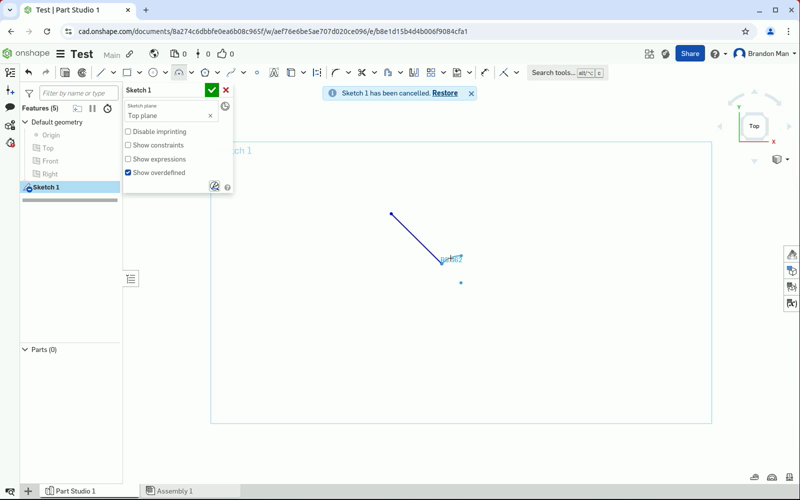
key_up(shift)
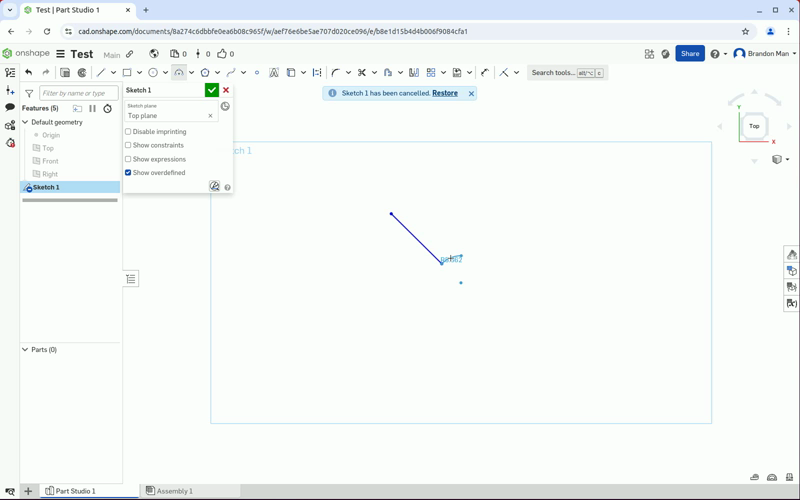
key(esc)
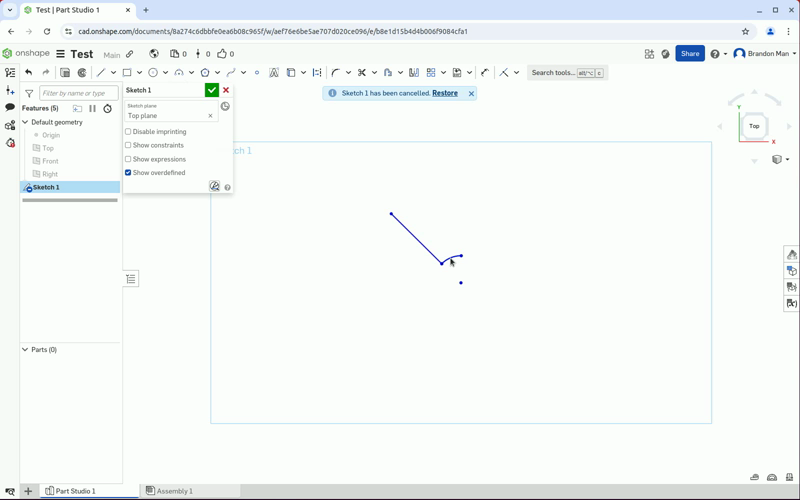
key(l)
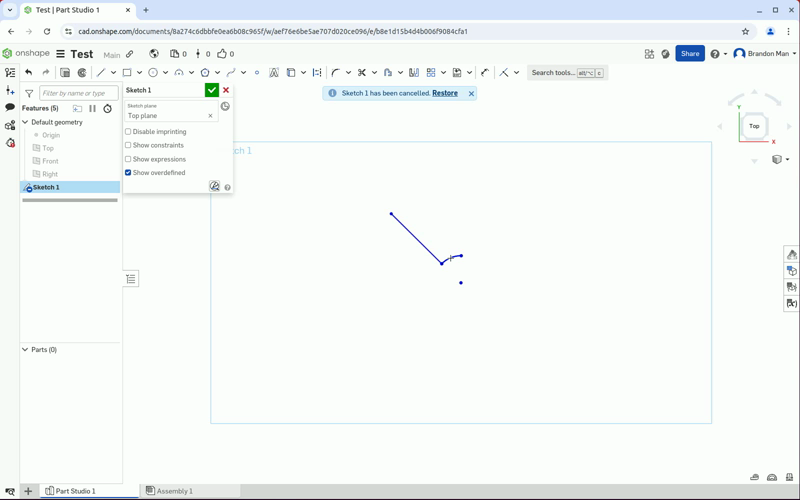
mouse_move(461, 255)
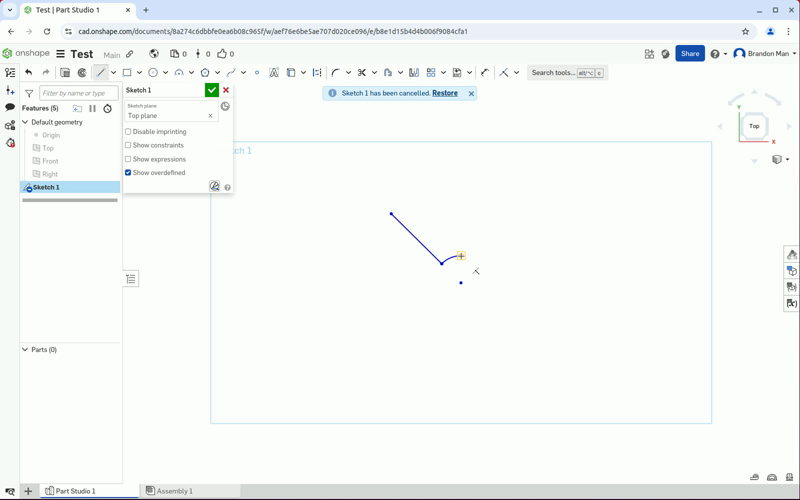
click(461, 255)
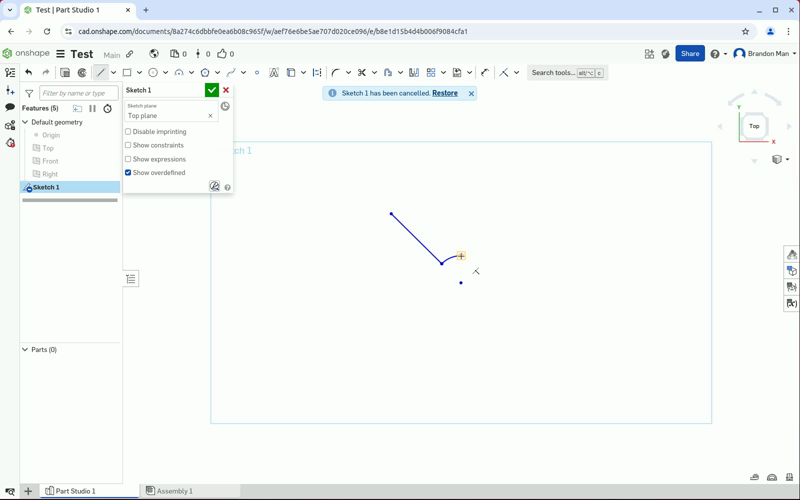
key_down(shift)
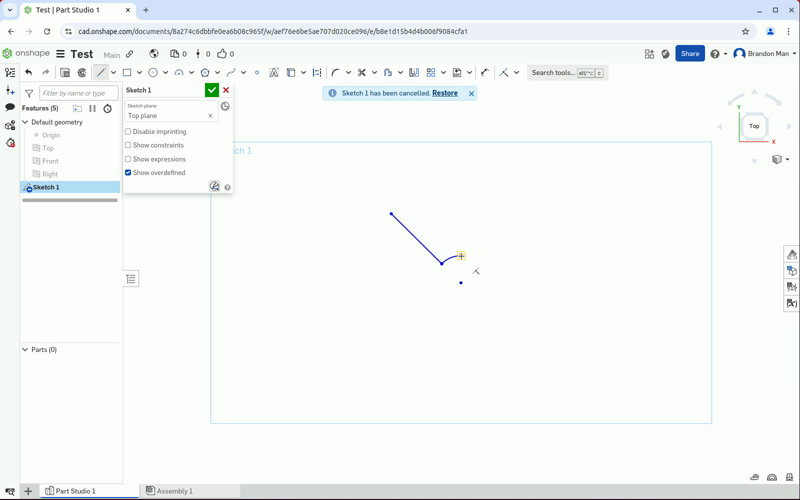
mouse_move(461, 185)
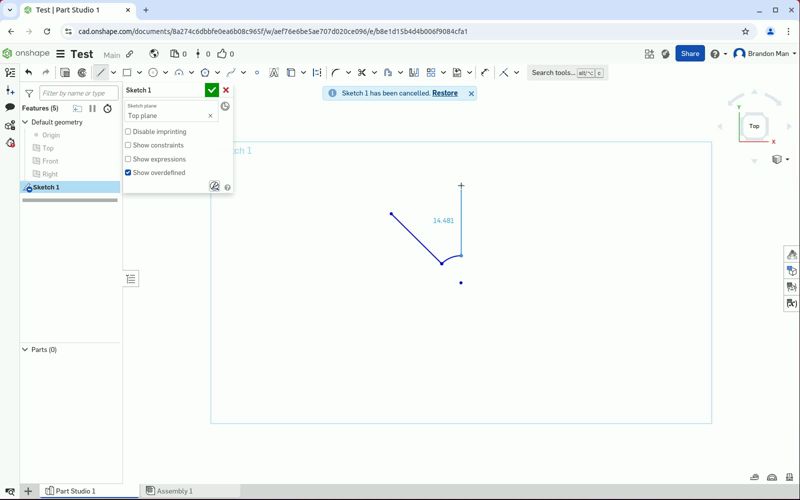
click(461, 185)
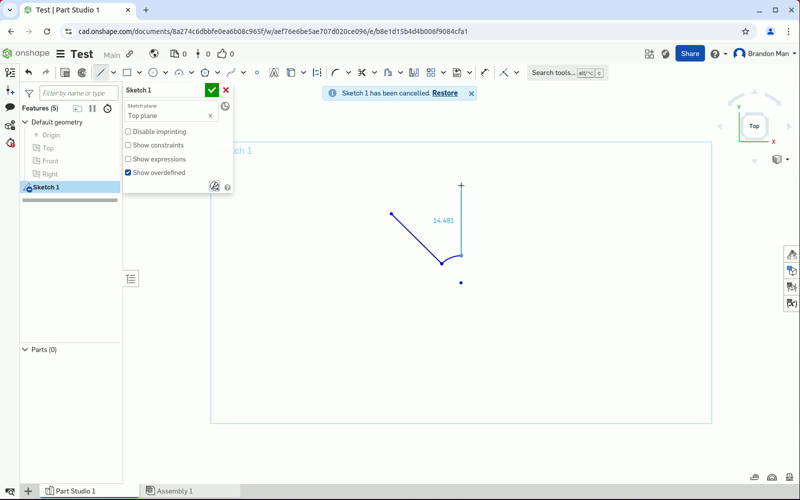
key_up(shift)
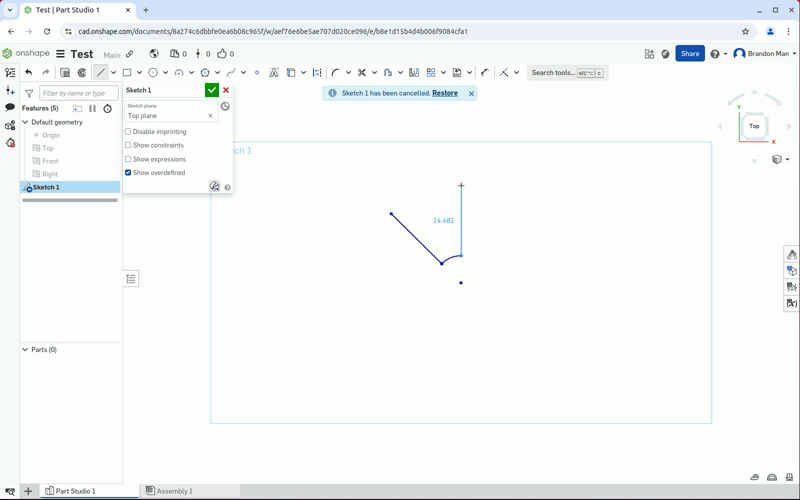
key(esc)
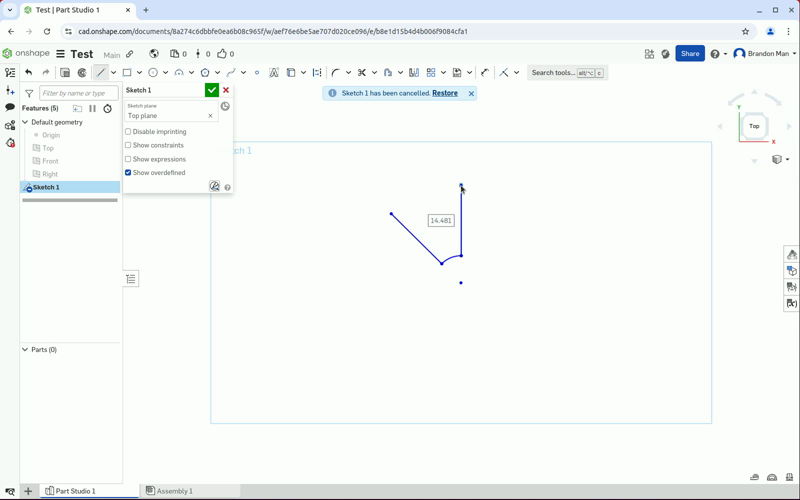
key(a)
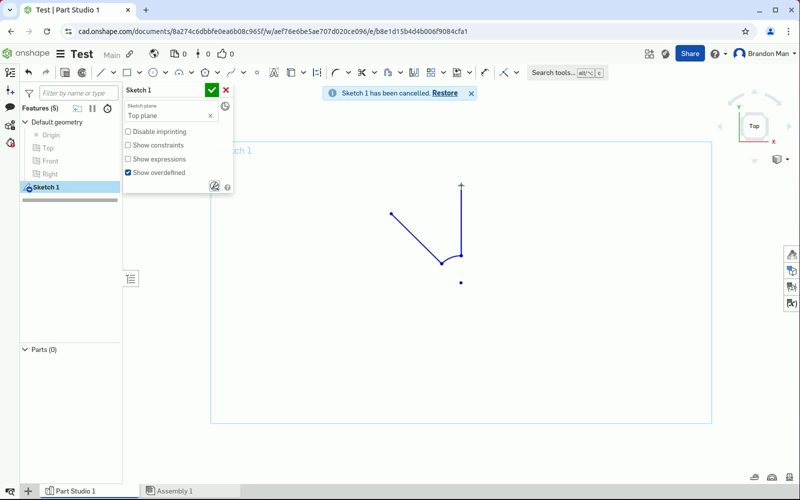
mouse_move(461, 185)
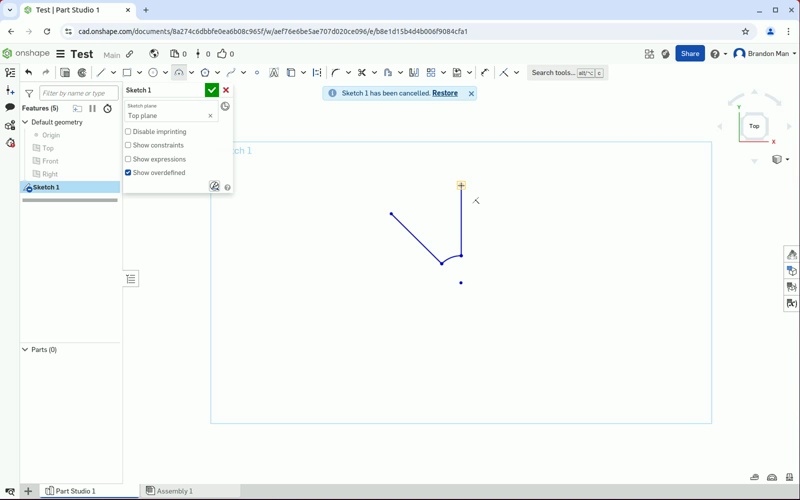
click(461, 185)
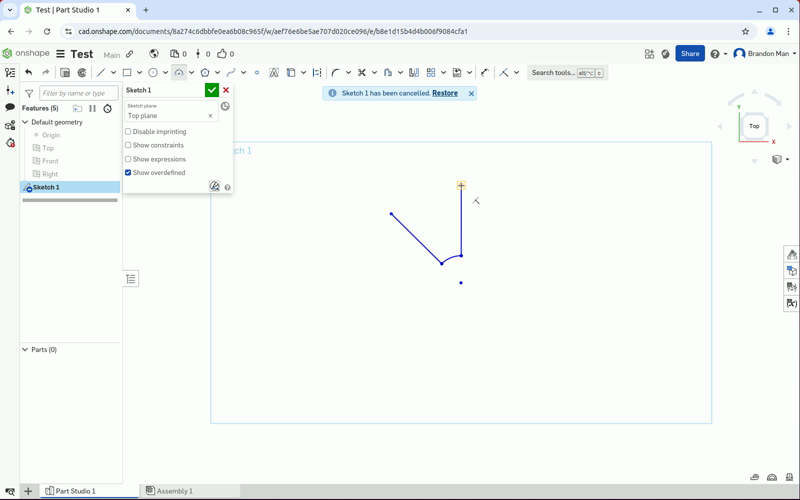
mouse_move(391, 213)
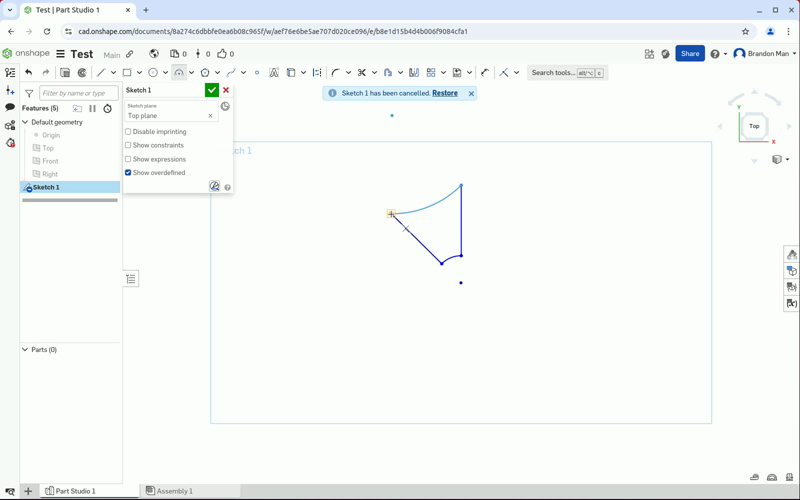
click(391, 213)
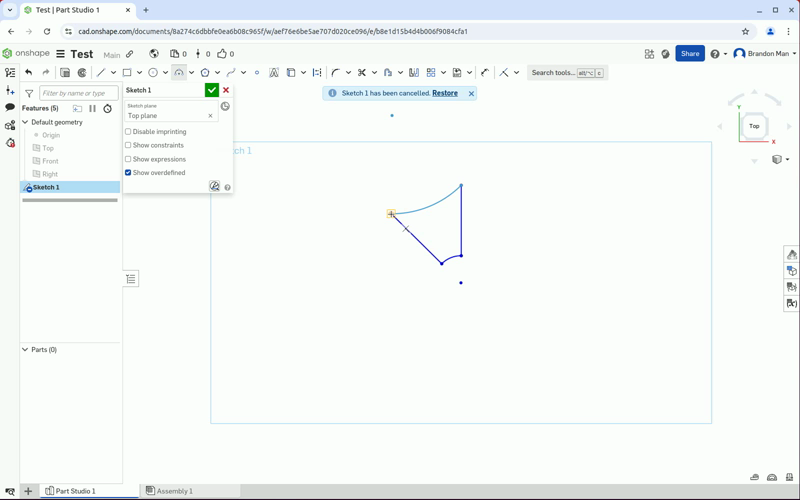
key_down(shift)
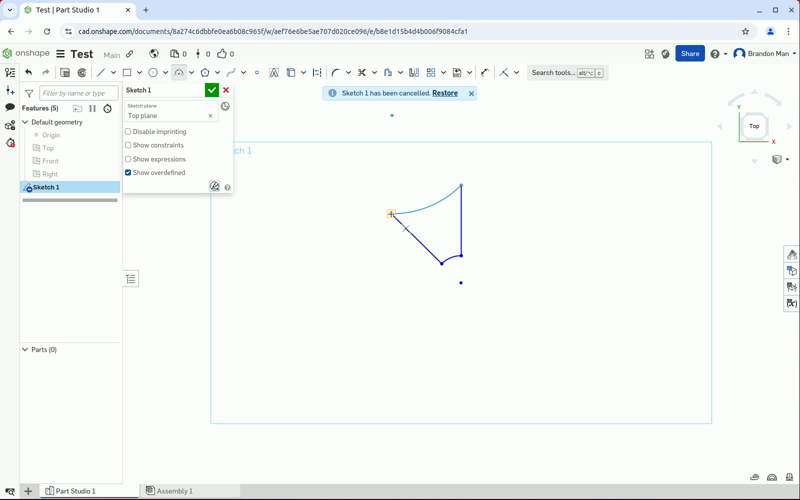
mouse_move(423, 192)
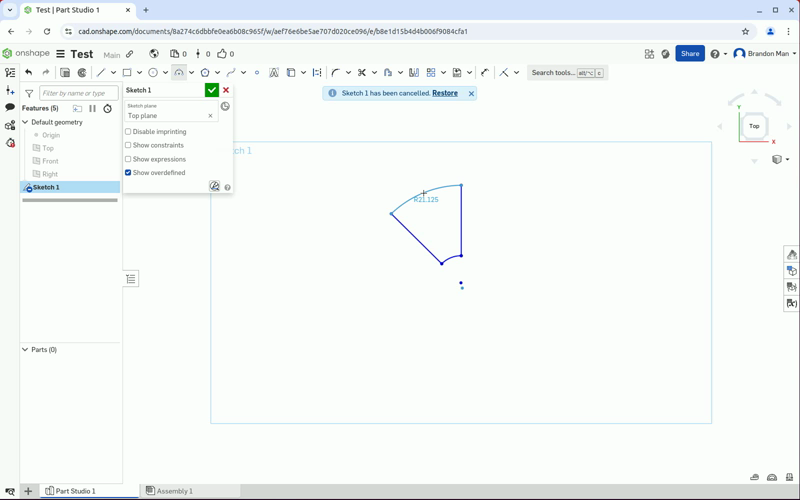
click(423, 192)
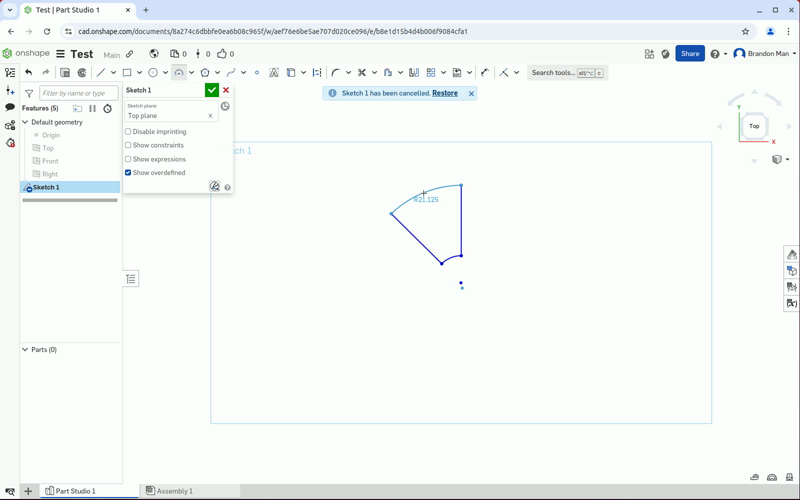
key_up(shift)
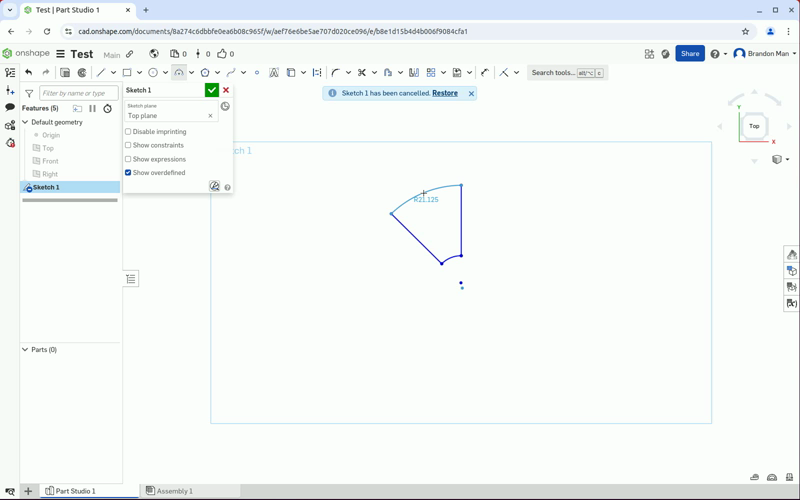
key(esc)
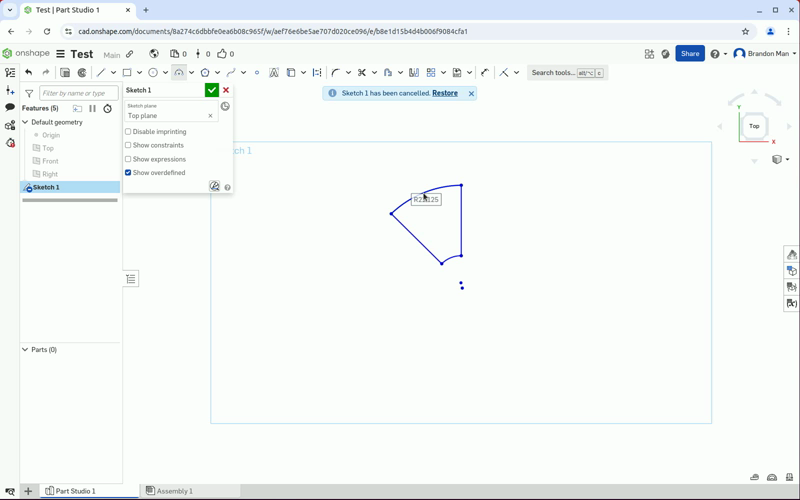
mouse_move(420, 227)
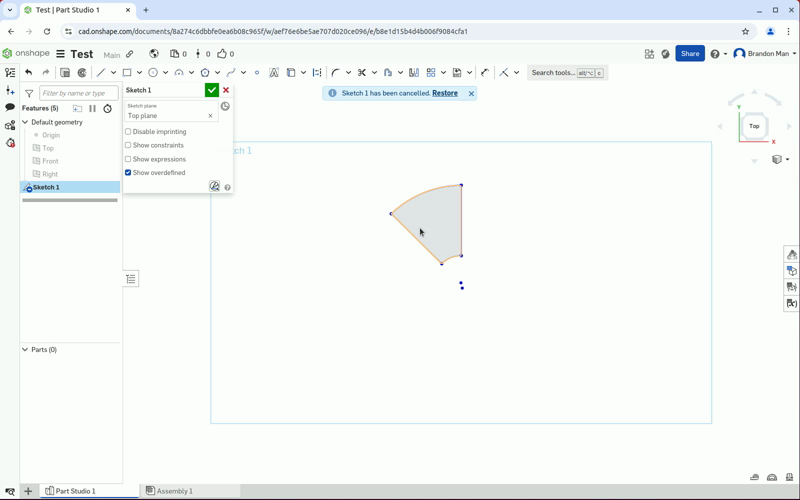
click(420, 227)
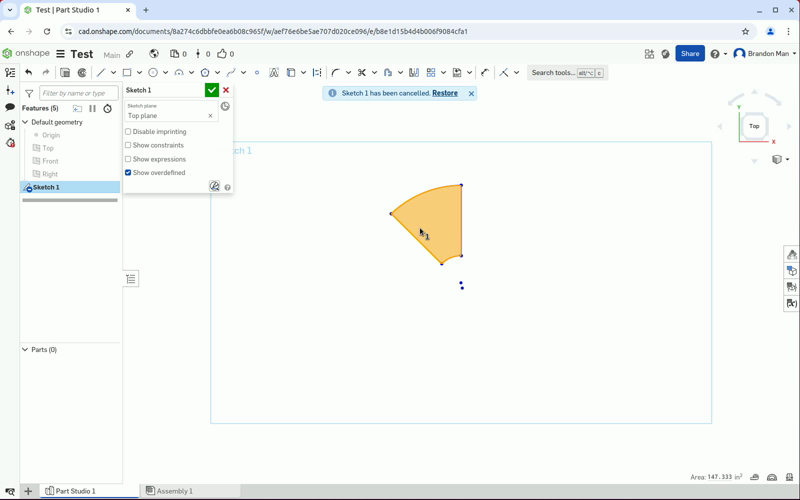
mouse_move(73, 352)
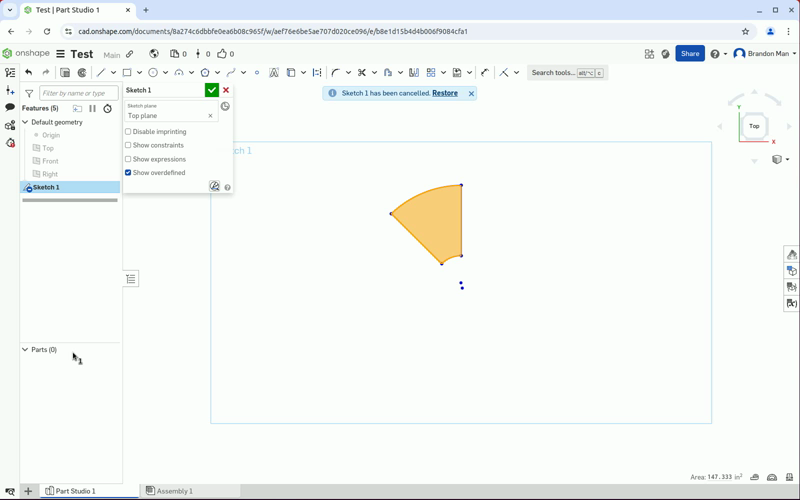
key(shift+y)
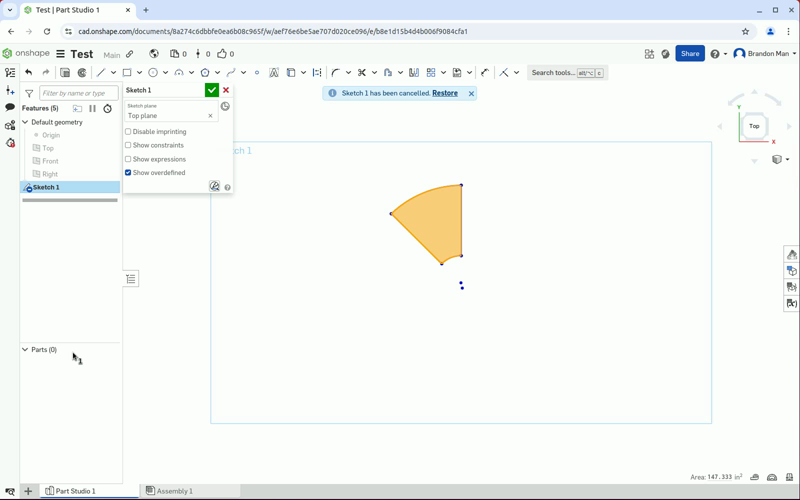
key(shift+e)
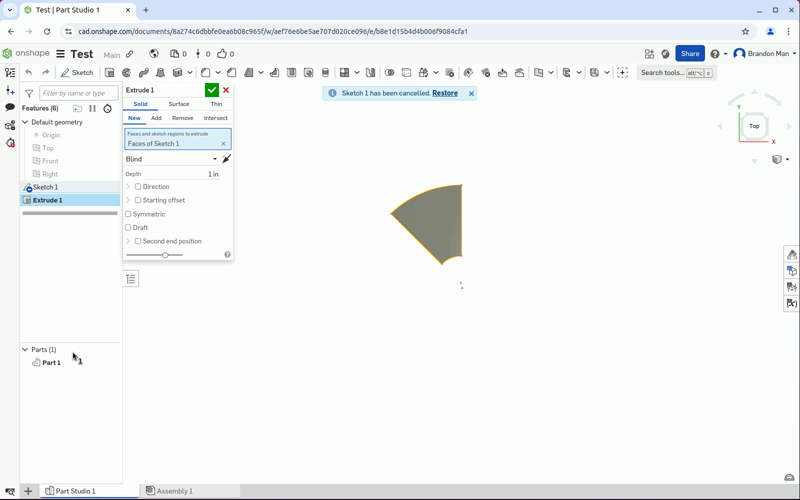
mouse_move(143, 106)
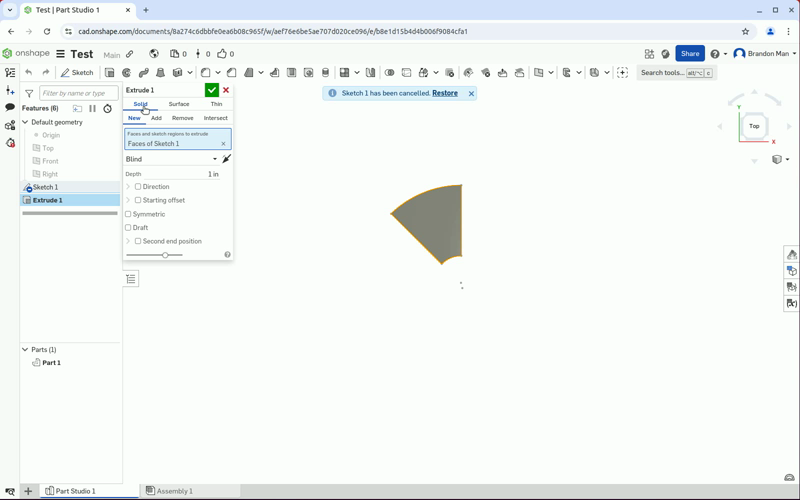
click(143, 106)
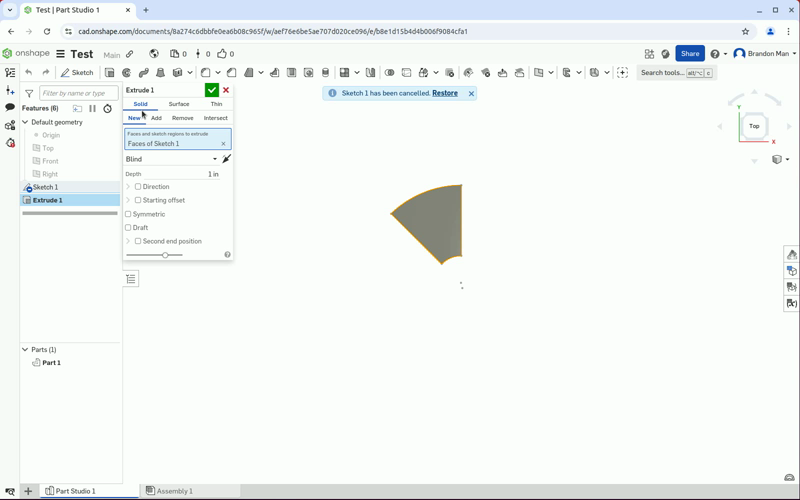
mouse_move(137, 120)
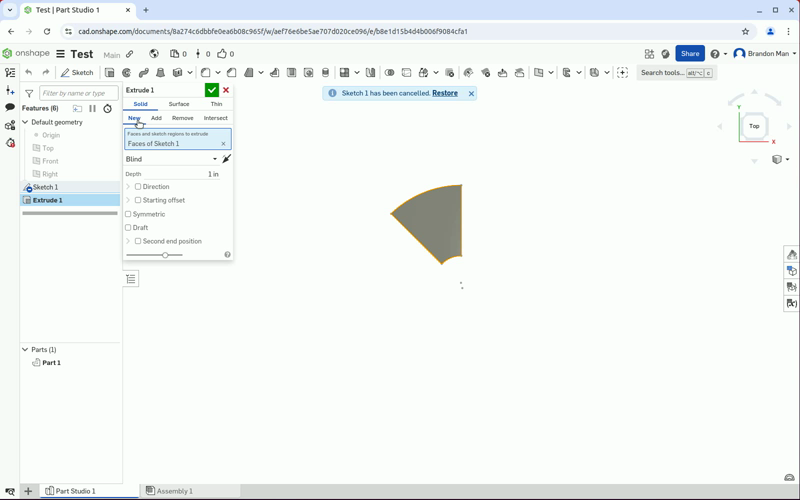
click(137, 120)
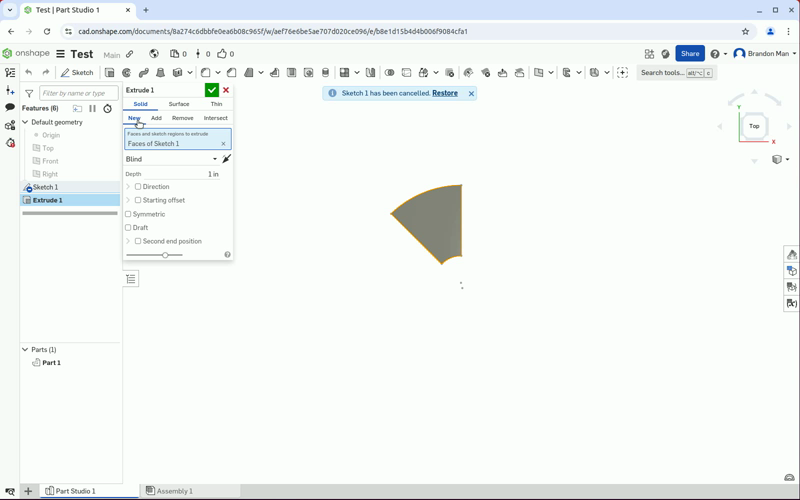
key(tab, 4)
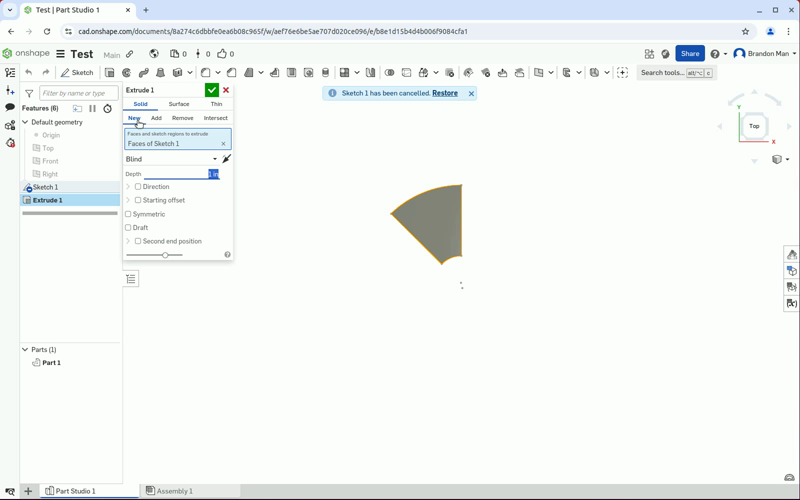
text(2.889)
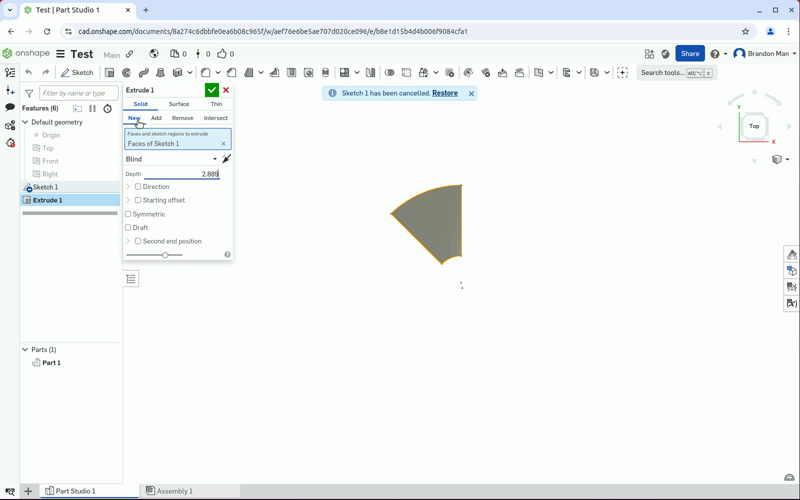
key(enter)
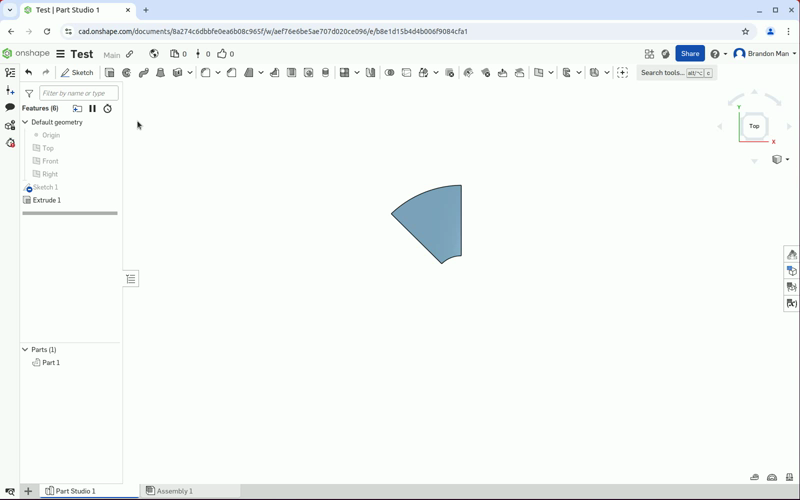
key(shift+h)
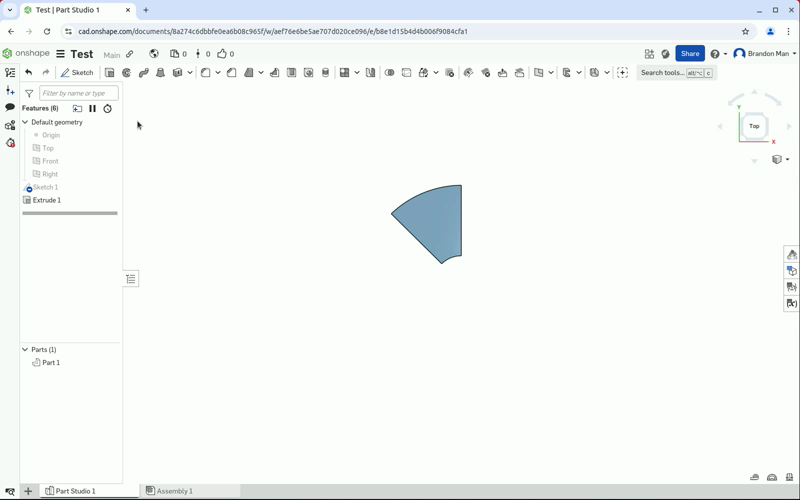
key(shift+h)
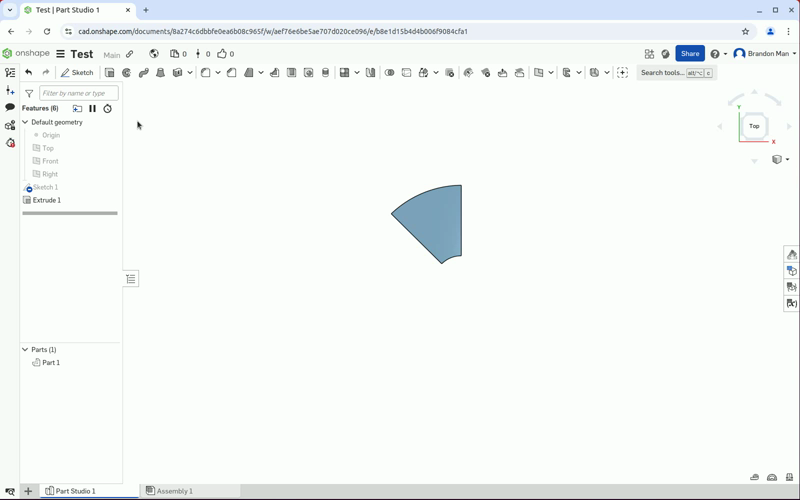
mouse_move(73, 189)
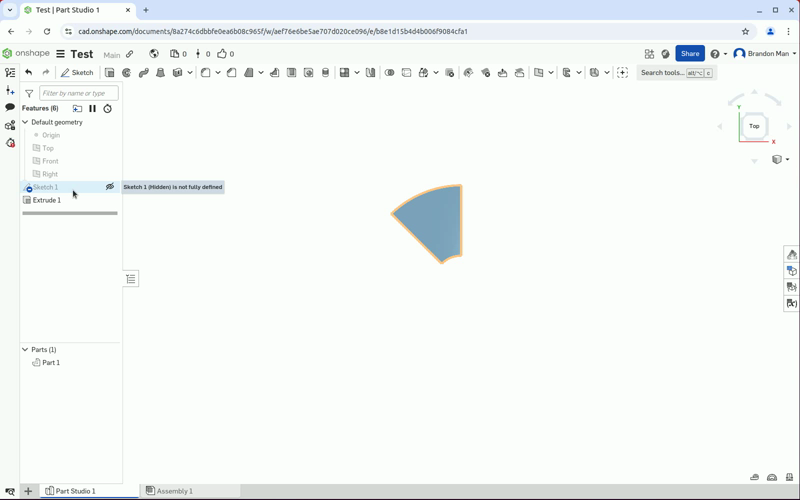
click(73, 189)
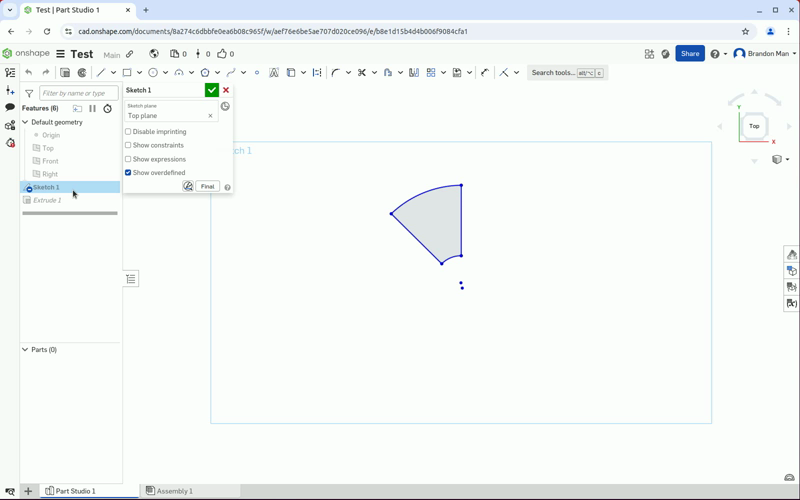
mouse_move(229, 92)
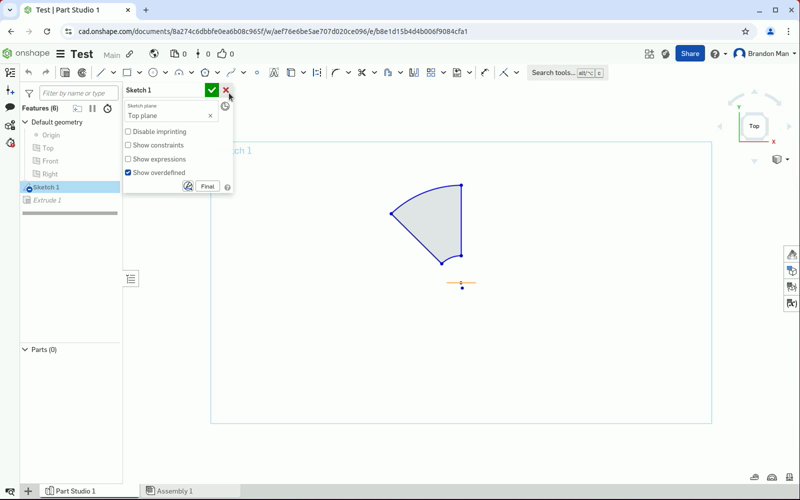
click(229, 92)
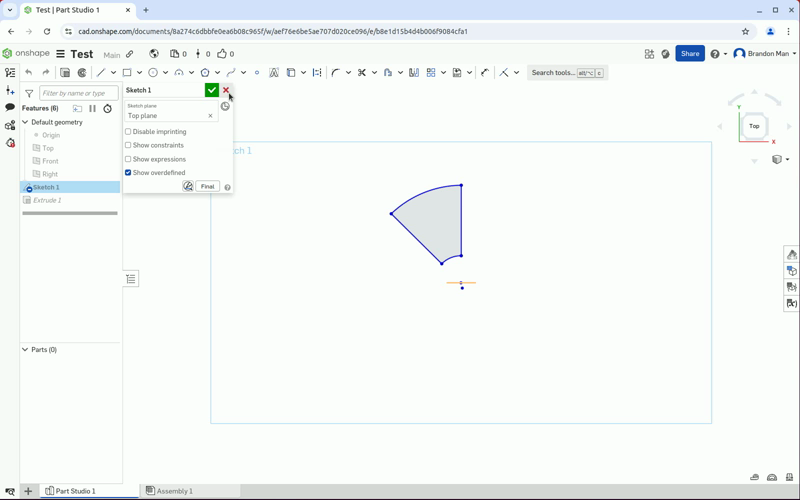
key(shift+s)
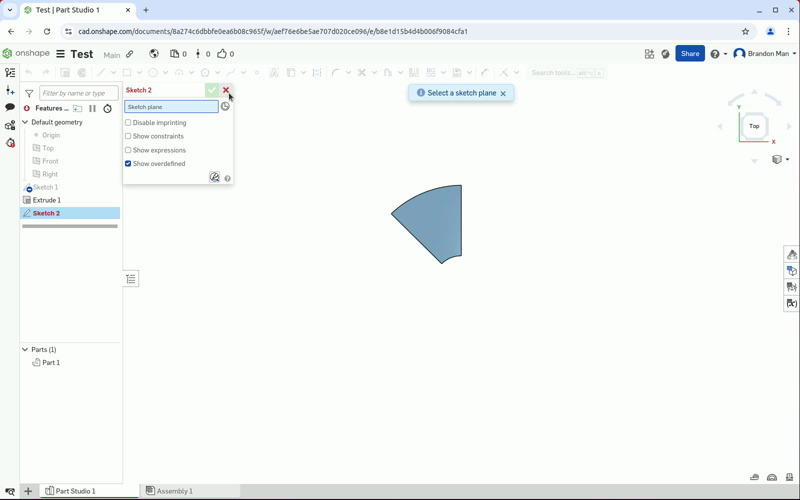
mouse_move(73, 150)
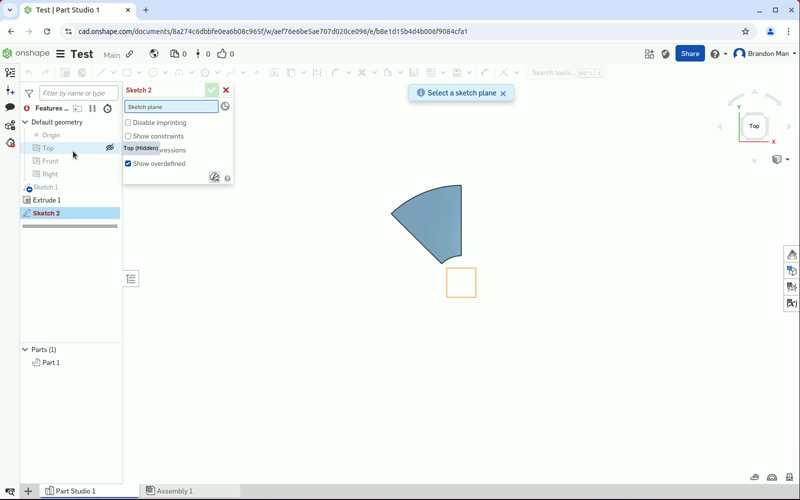
click(73, 150)
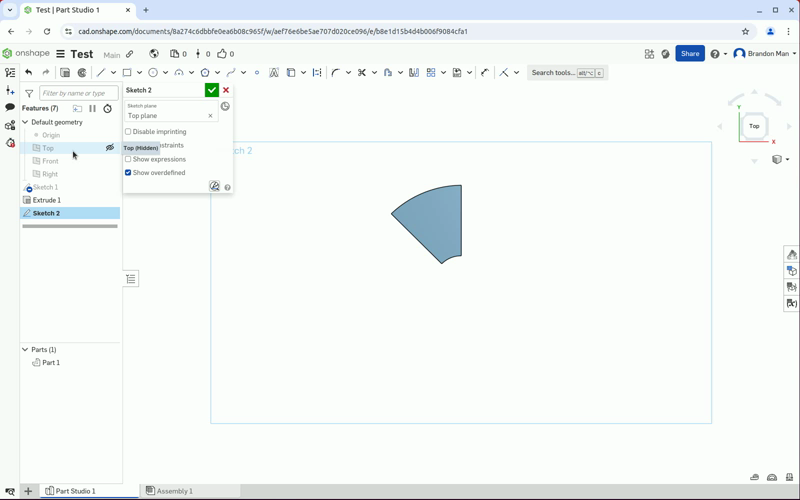
mouse_move(73, 352)
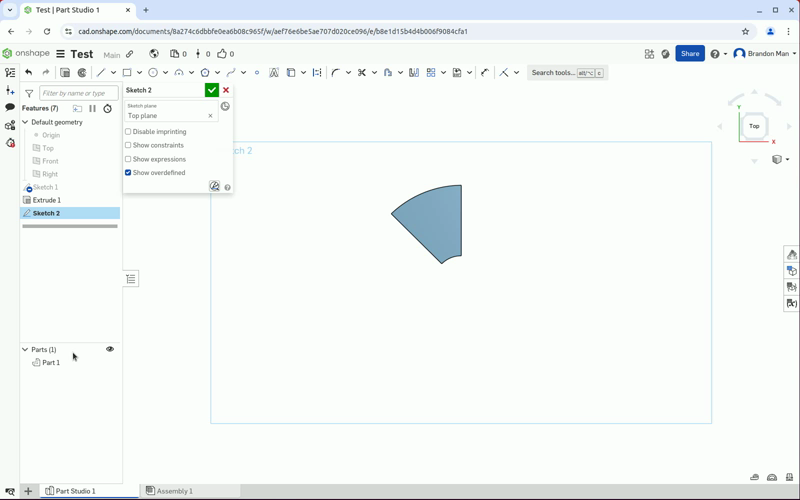
key(y)
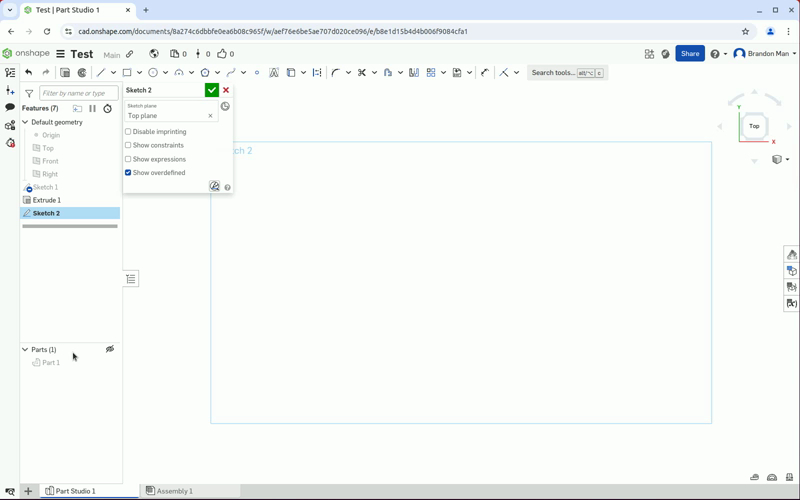
key(a)
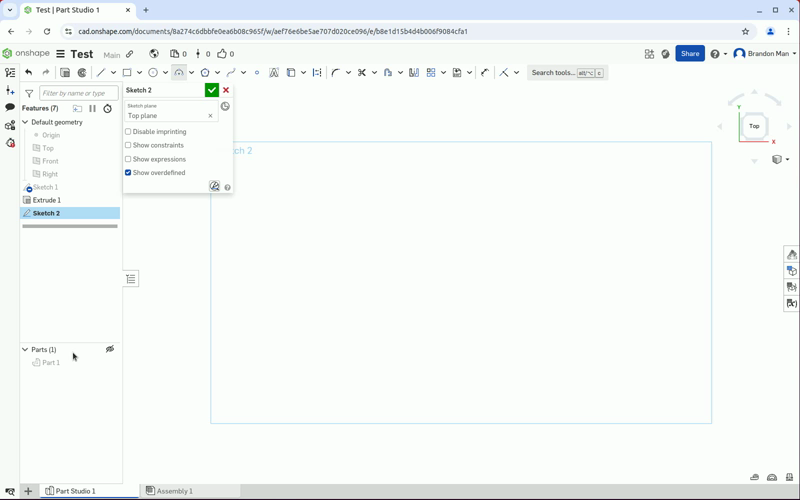
key_down(shift)
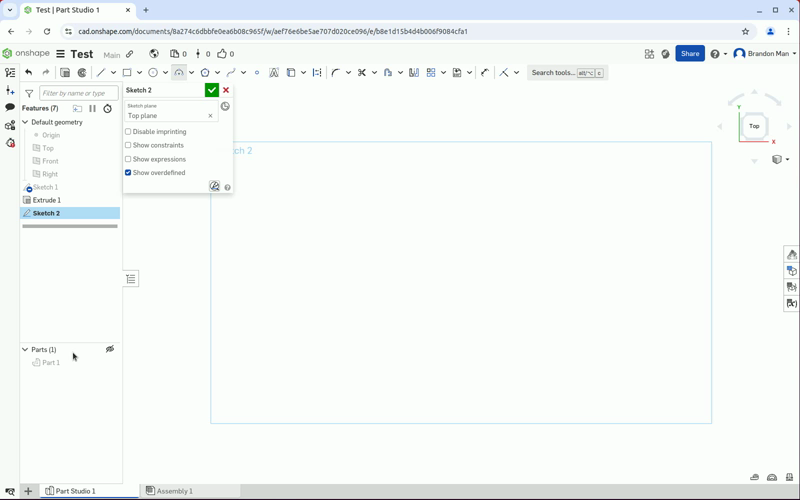
mouse_move(480, 262)
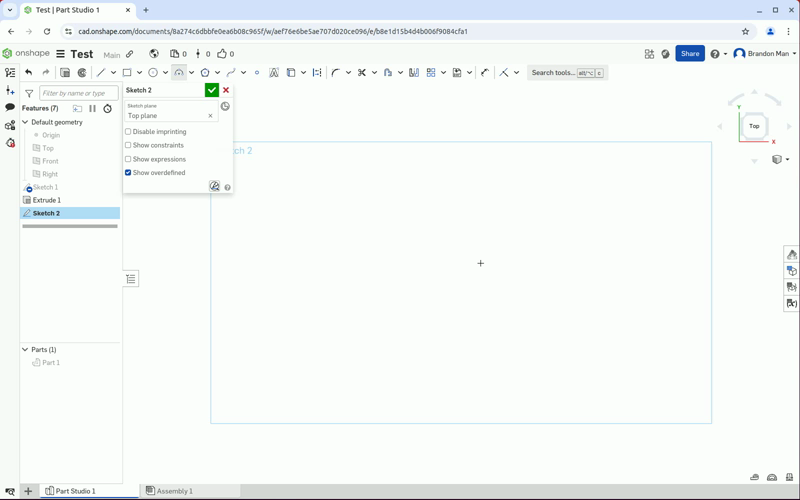
click(480, 262)
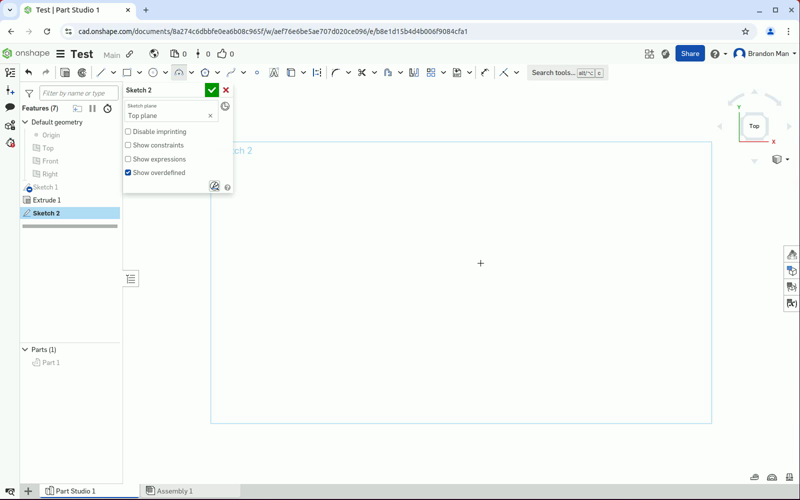
key_up(shift)
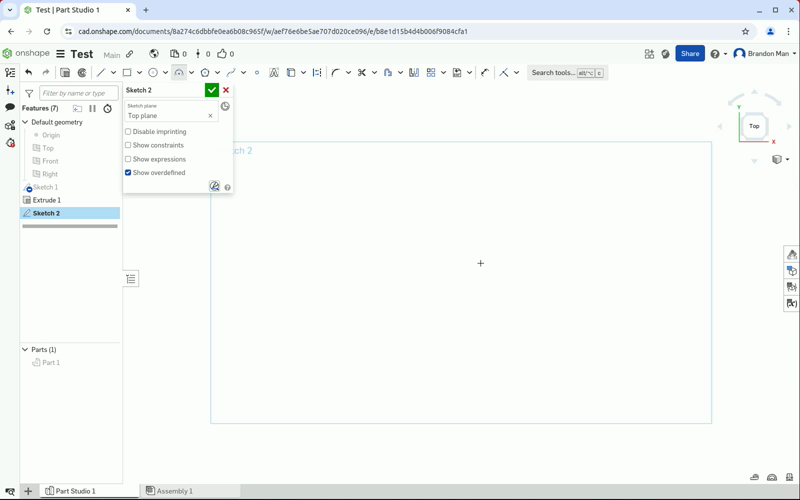
key_down(shift)
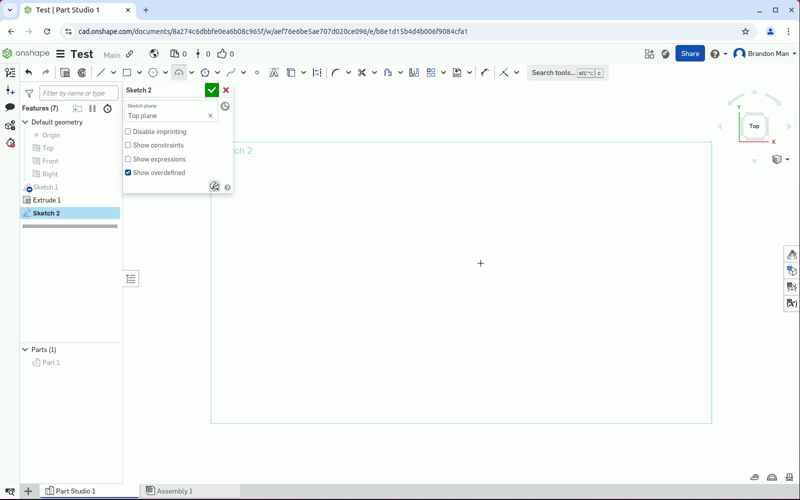
mouse_move(489, 282)
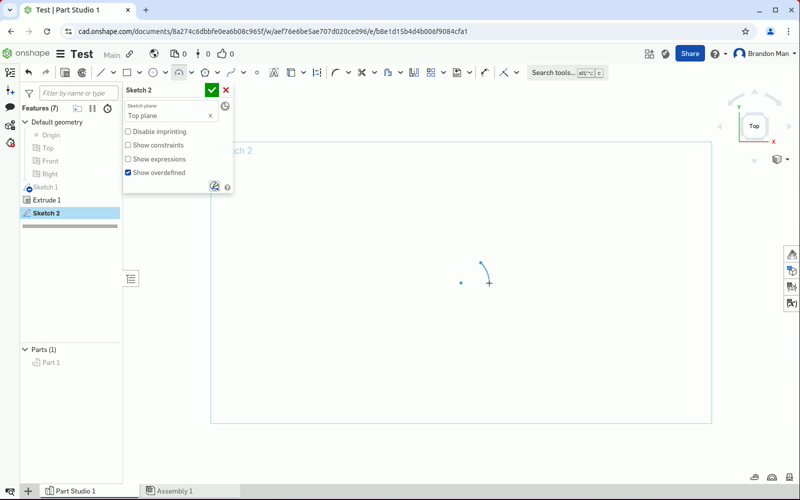
click(489, 282)
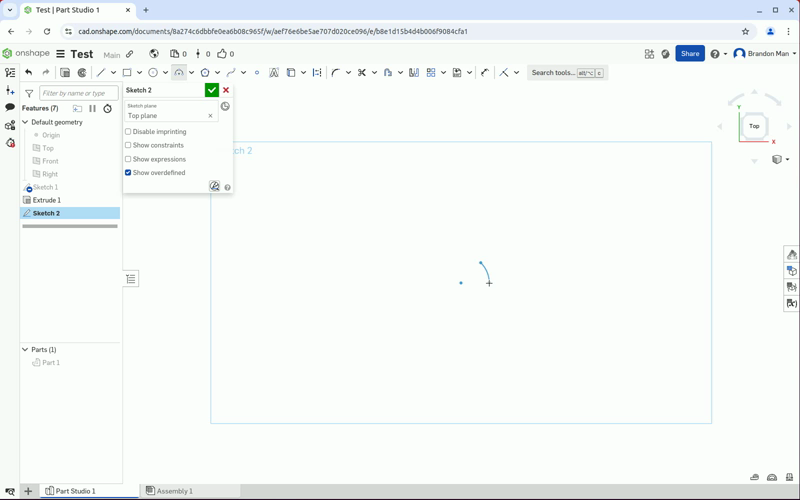
mouse_move(486, 272)
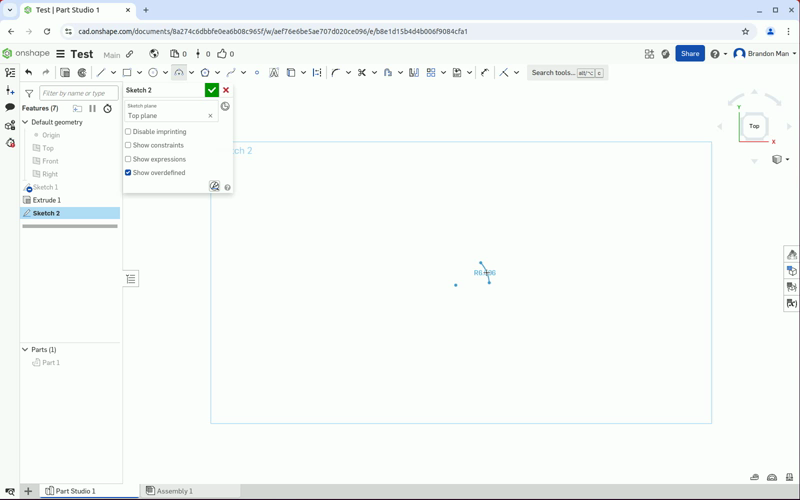
click(486, 272)
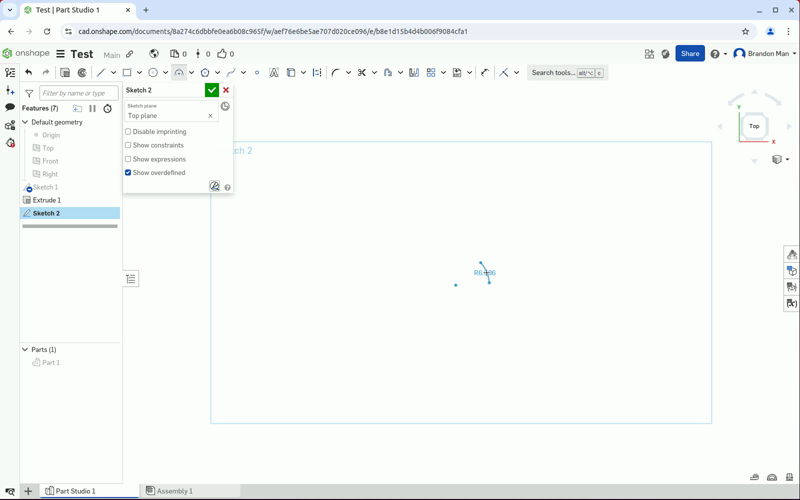
key_up(shift)
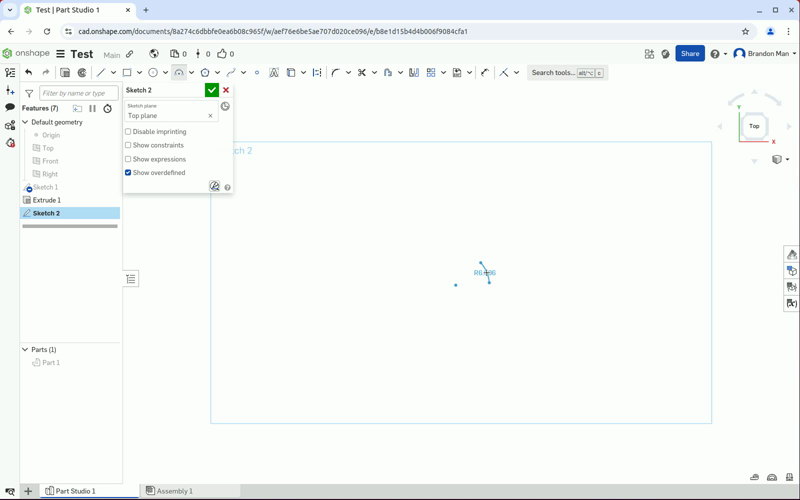
key(esc)
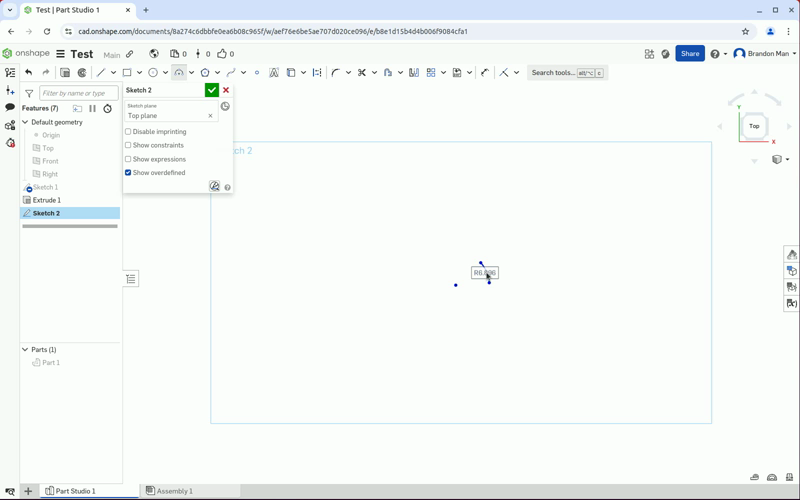
key(l)
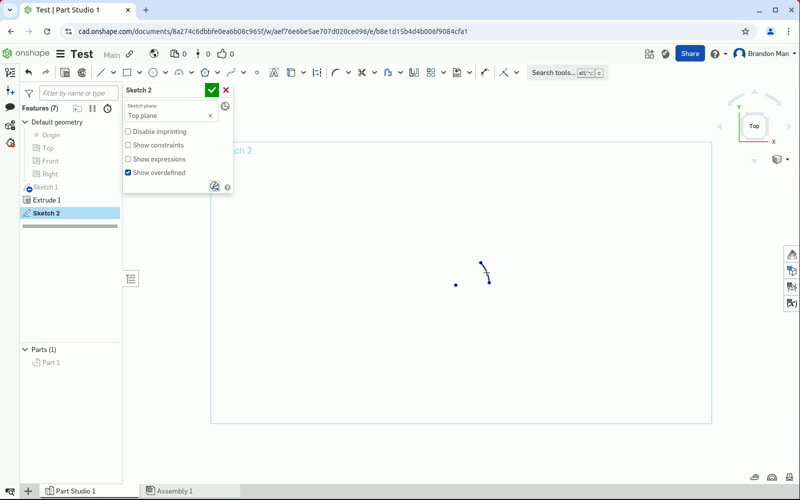
mouse_move(489, 282)
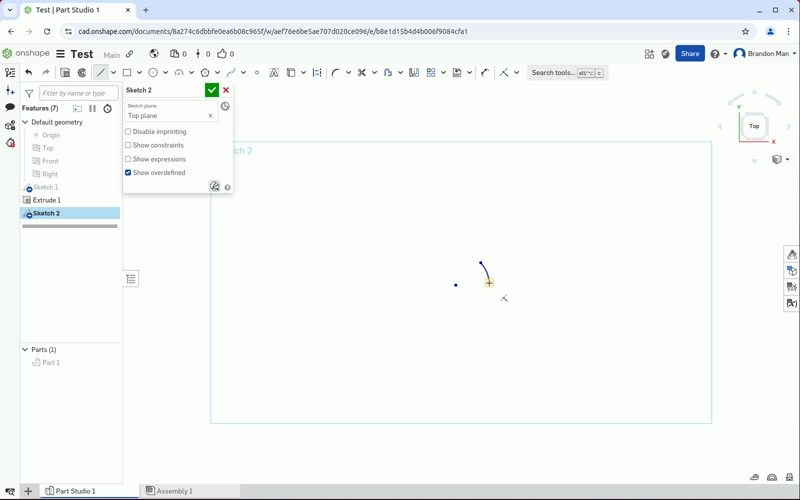
click(489, 282)
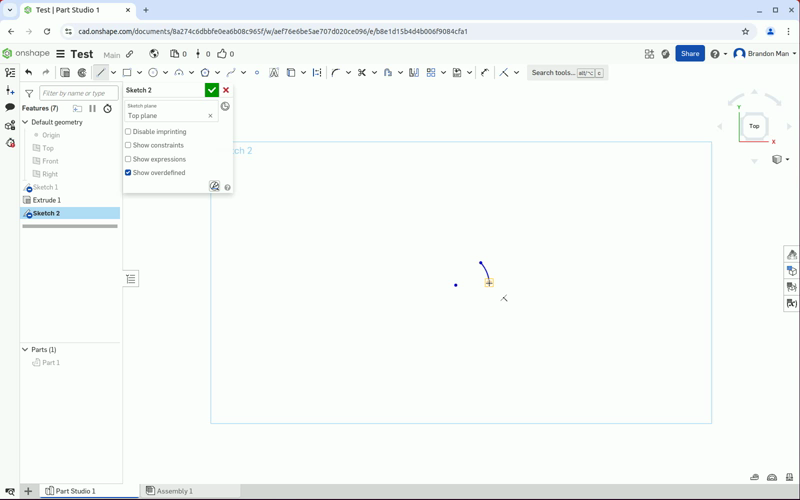
key_down(shift)
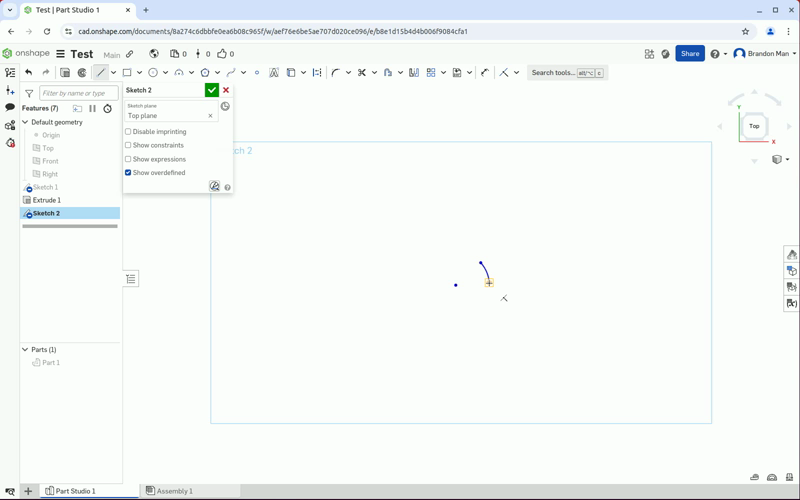
mouse_move(559, 282)
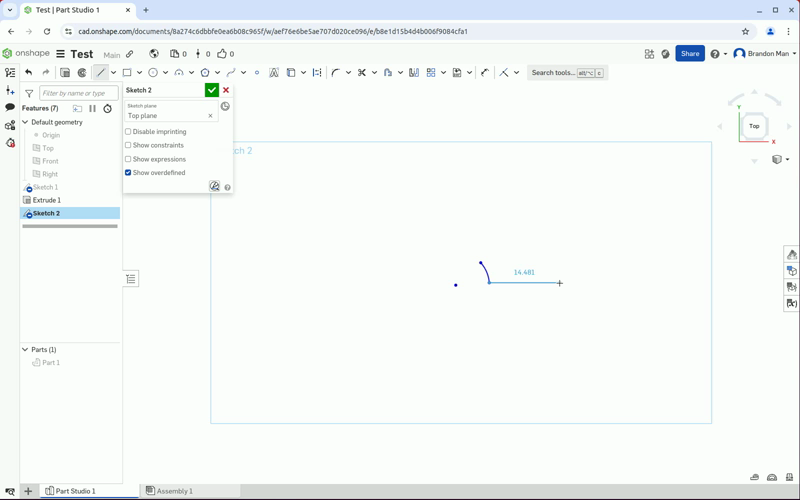
click(559, 282)
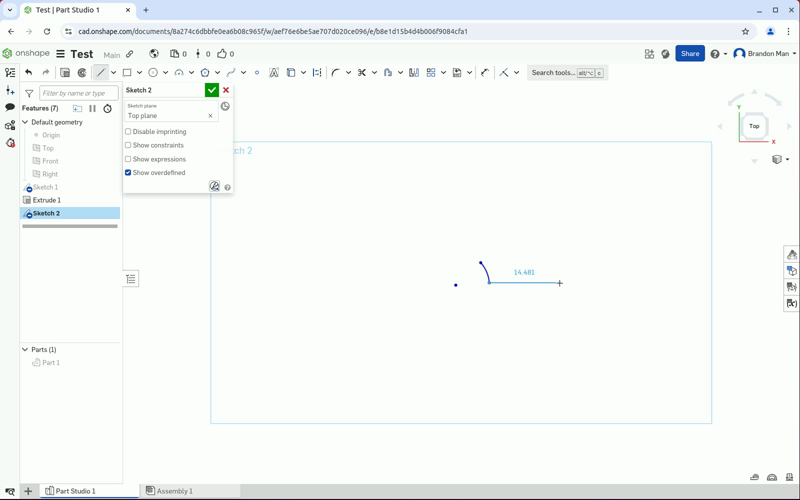
key_up(shift)
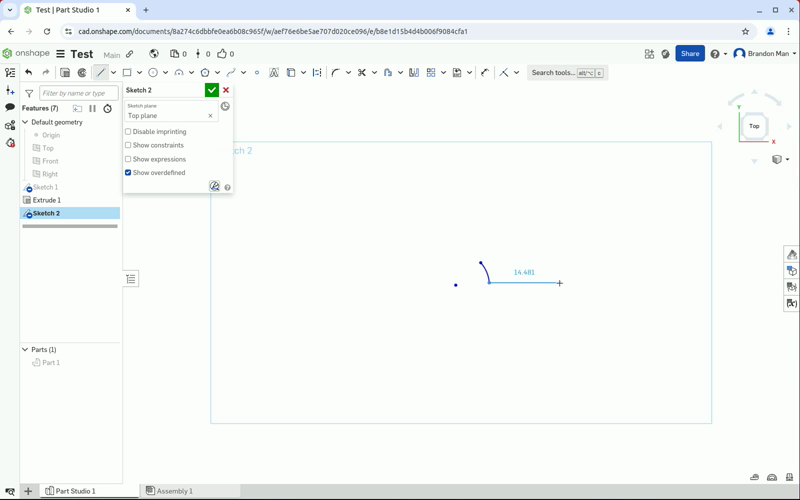
key(esc)
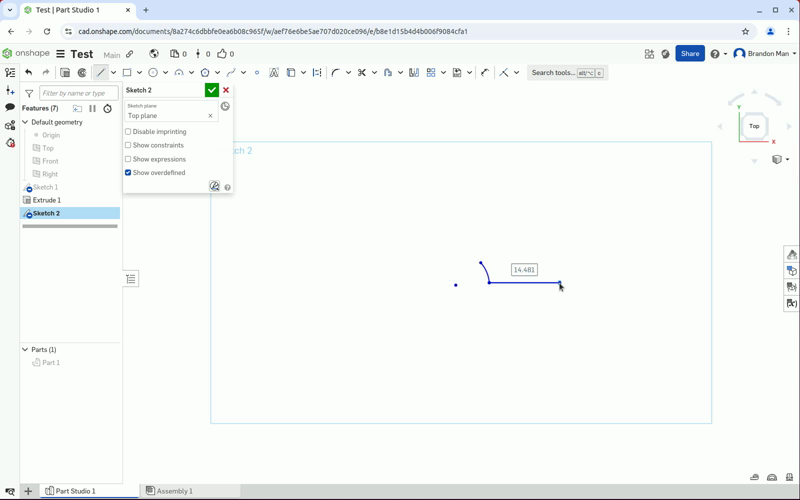
key(a)
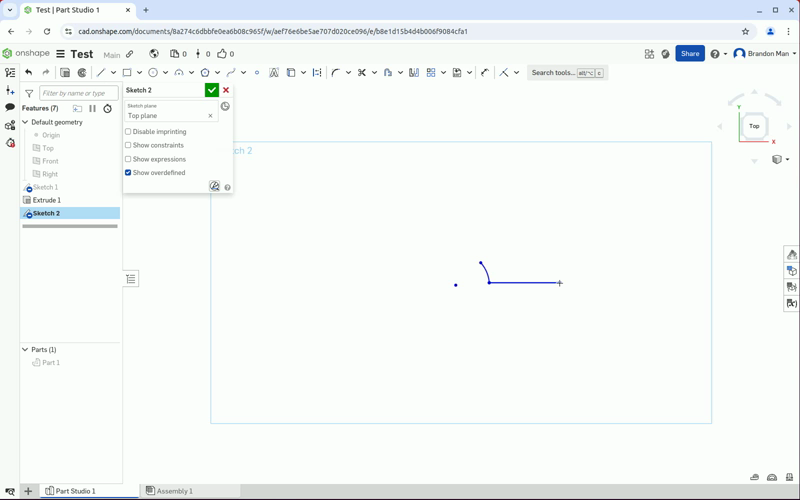
mouse_move(559, 282)
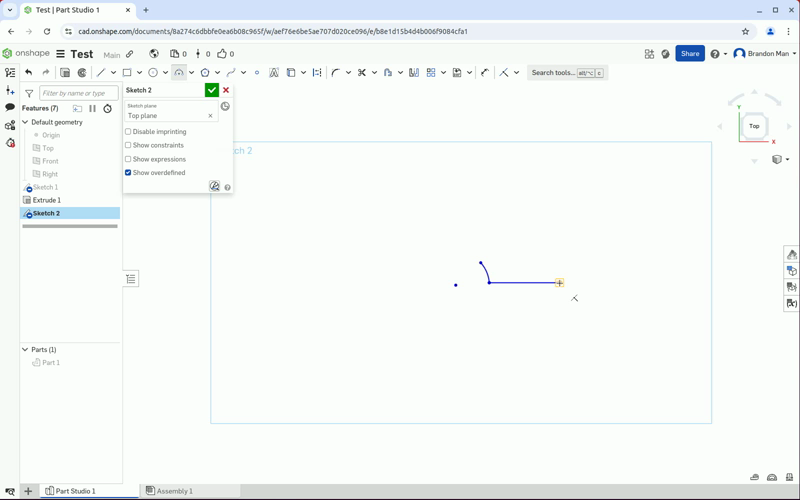
click(559, 282)
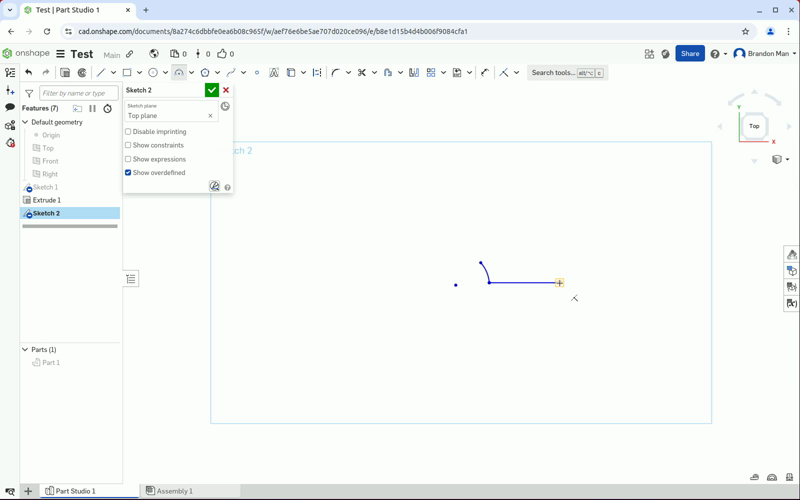
key_down(shift)
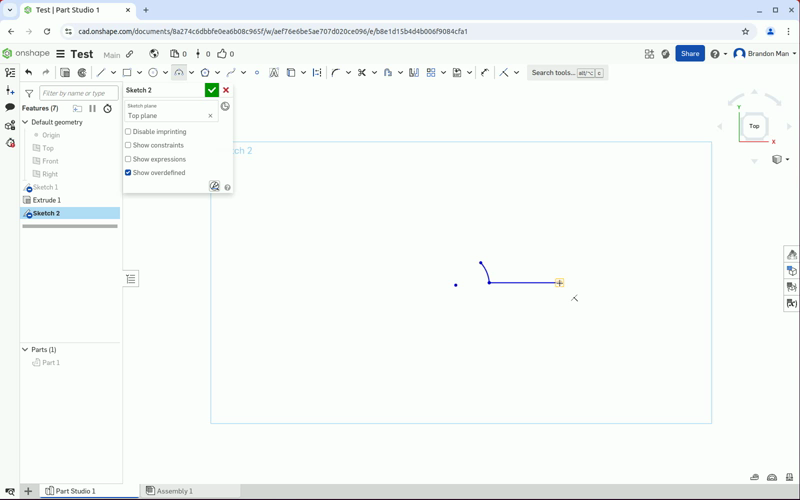
mouse_move(530, 213)
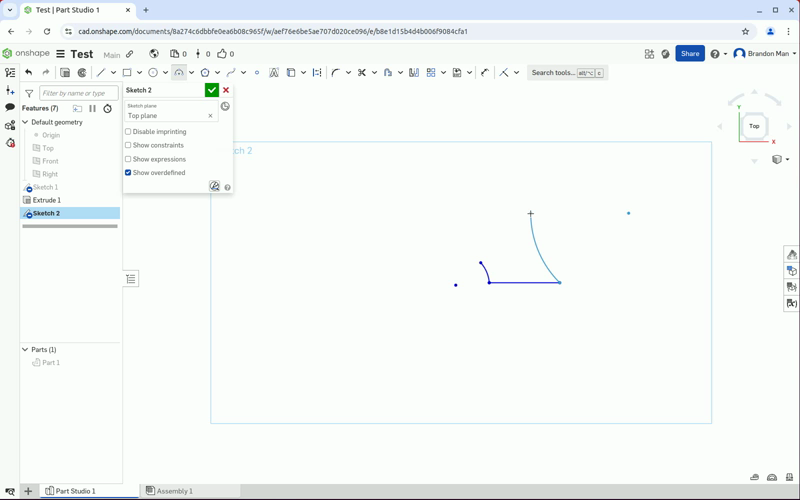
click(530, 213)
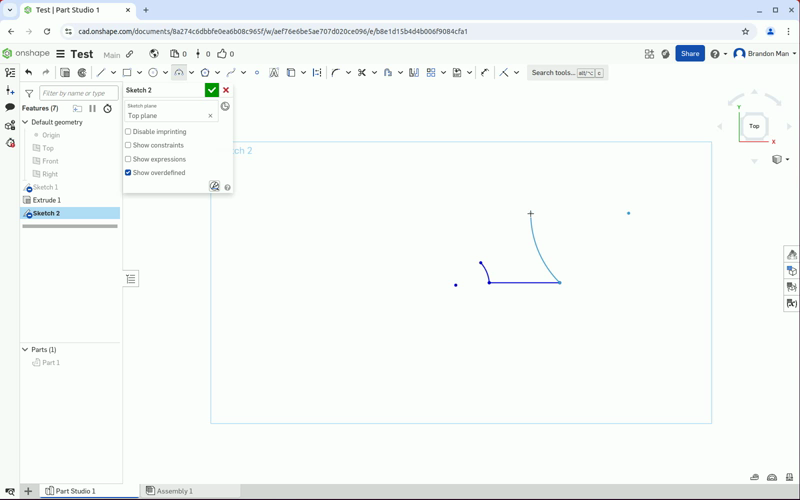
mouse_move(552, 245)
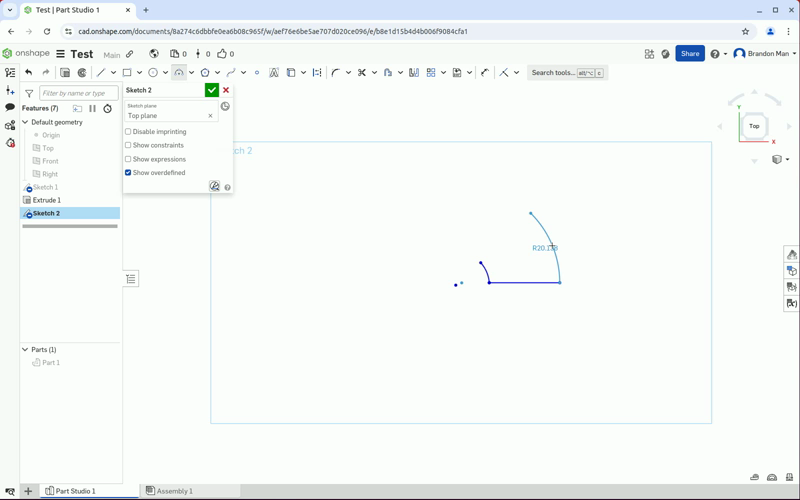
click(552, 245)
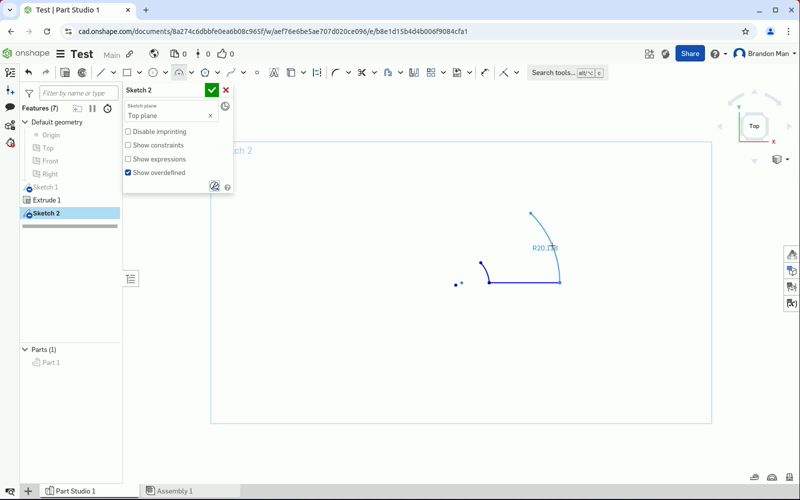
key_up(shift)
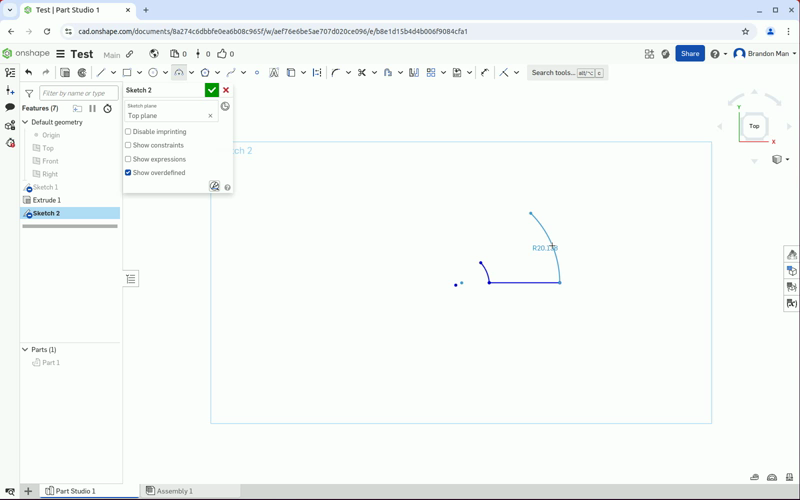
key(esc)
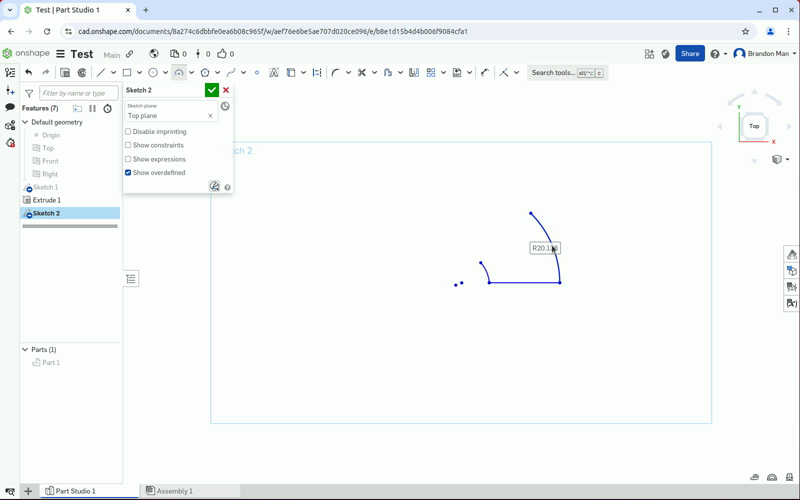
key(l)
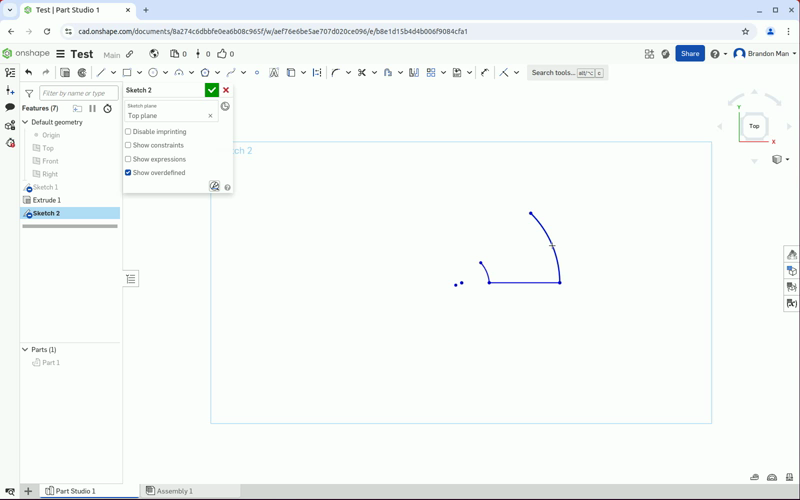
mouse_move(530, 213)
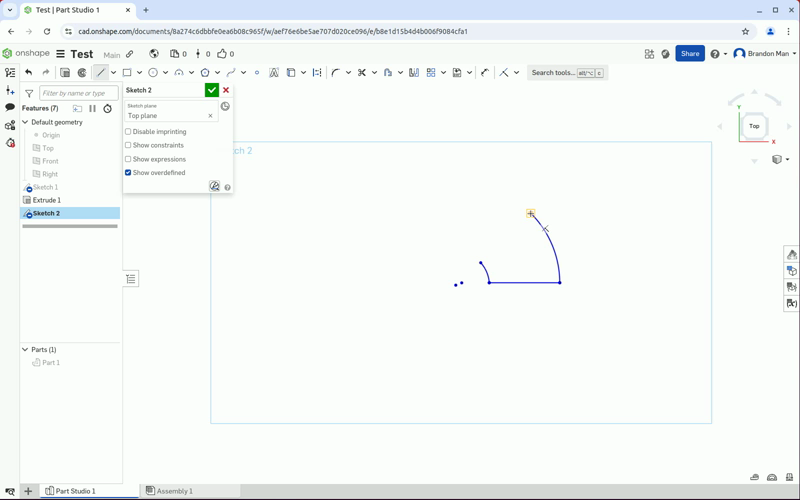
click(530, 213)
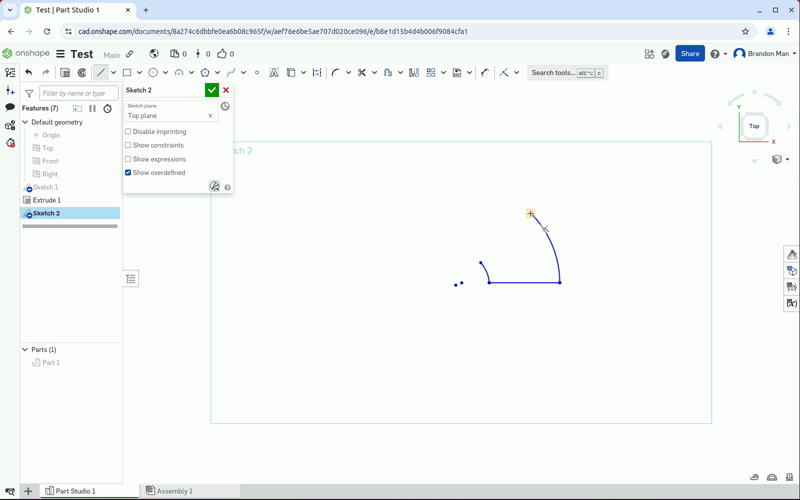
key_down(shift)
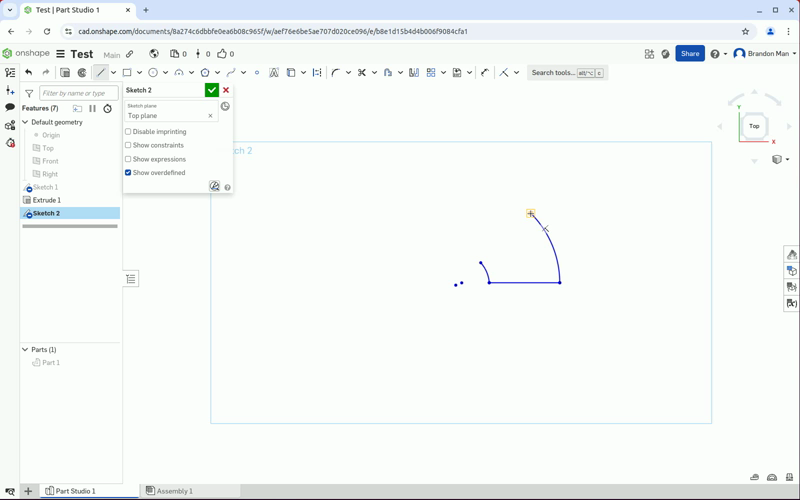
mouse_move(480, 262)
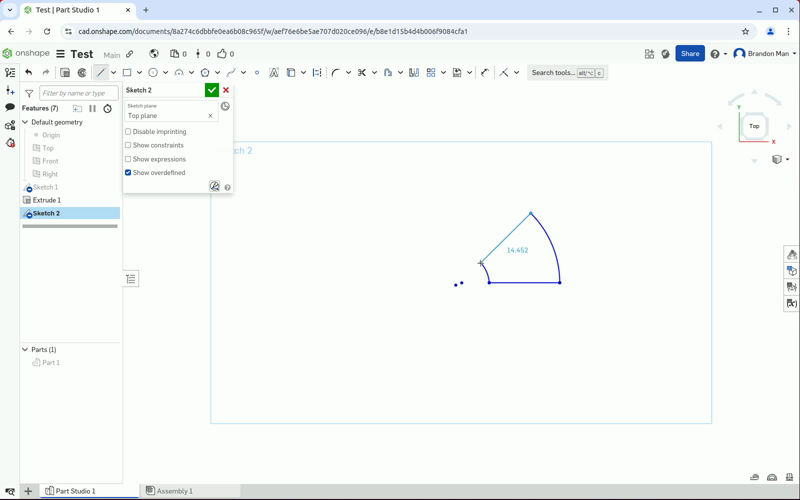
key_up(shift)
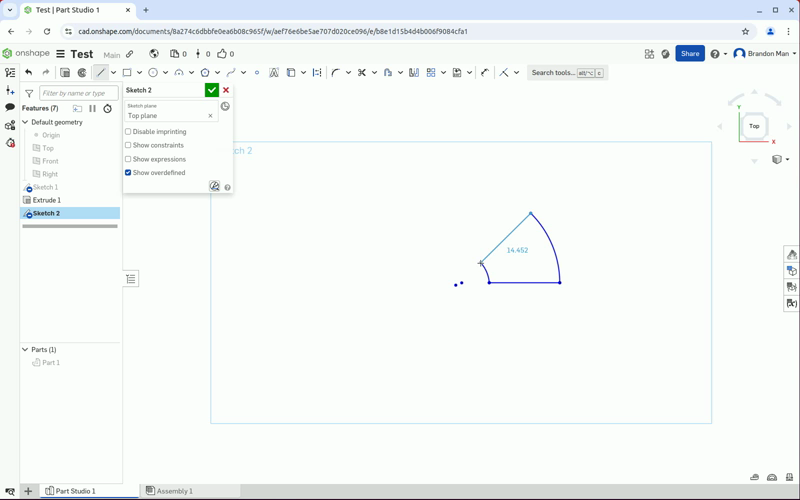
click(480, 262)
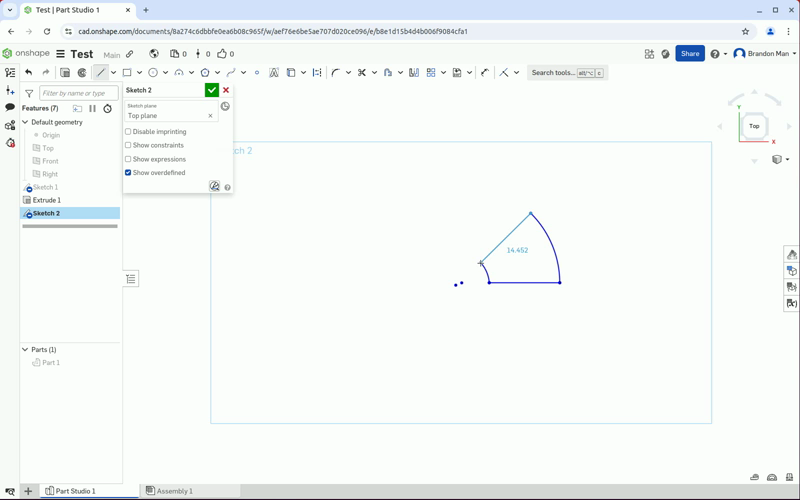
key(esc)
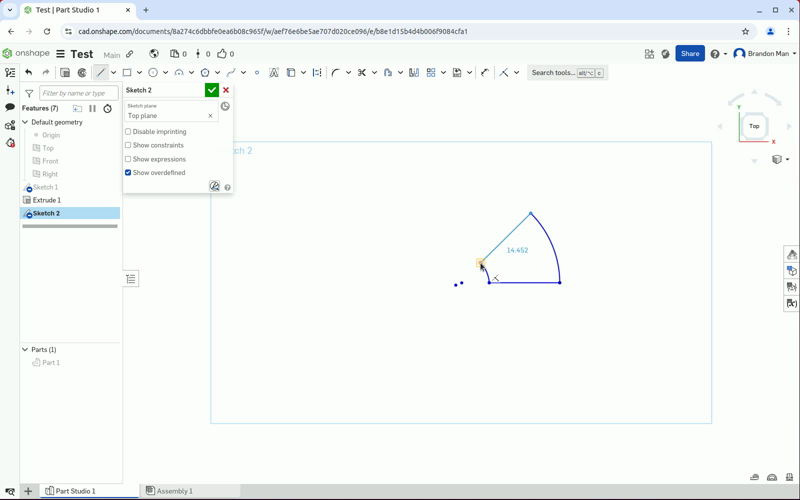
mouse_move(504, 257)
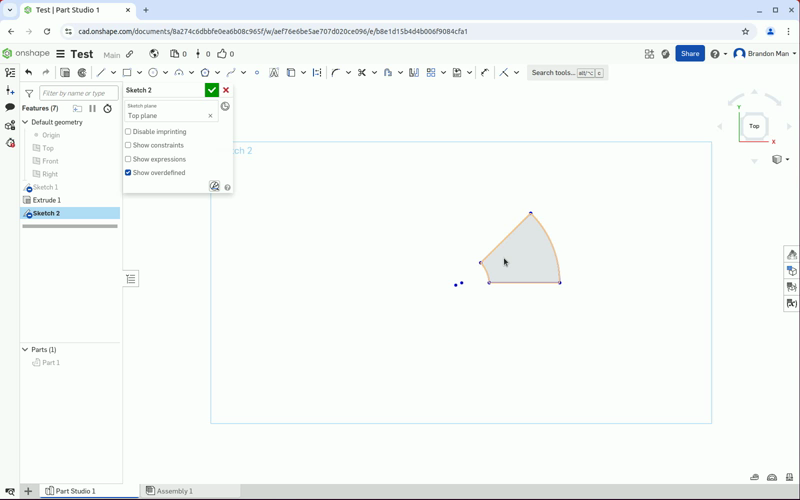
click(504, 257)
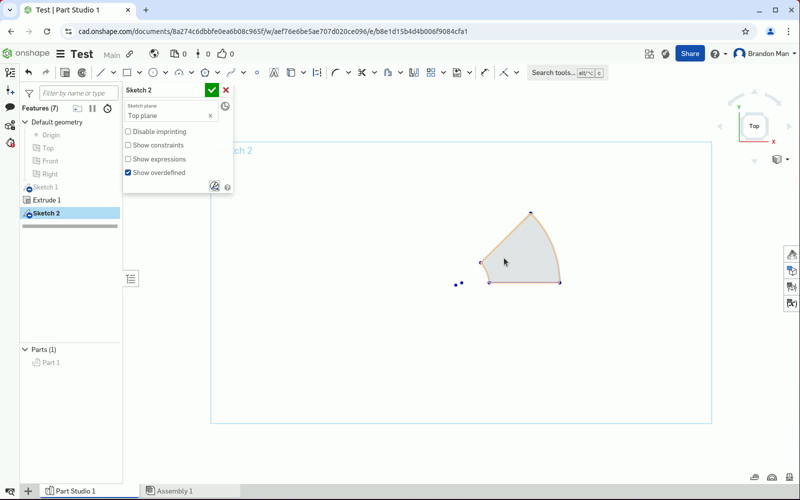
mouse_move(73, 352)
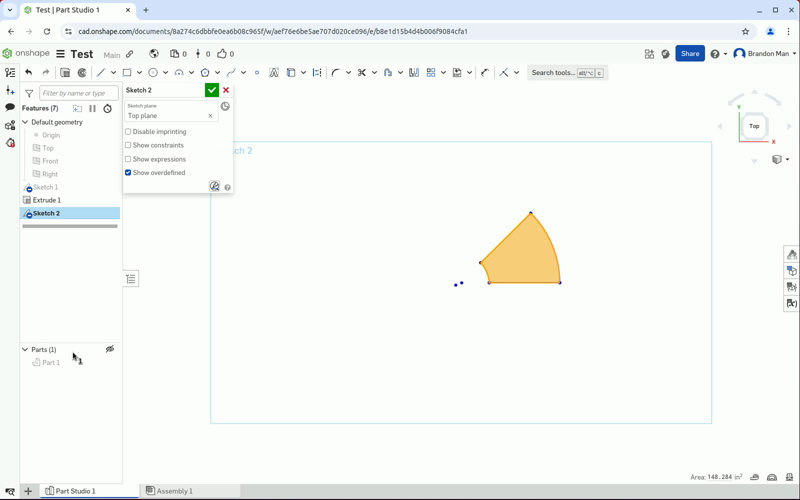
key(shift+y)
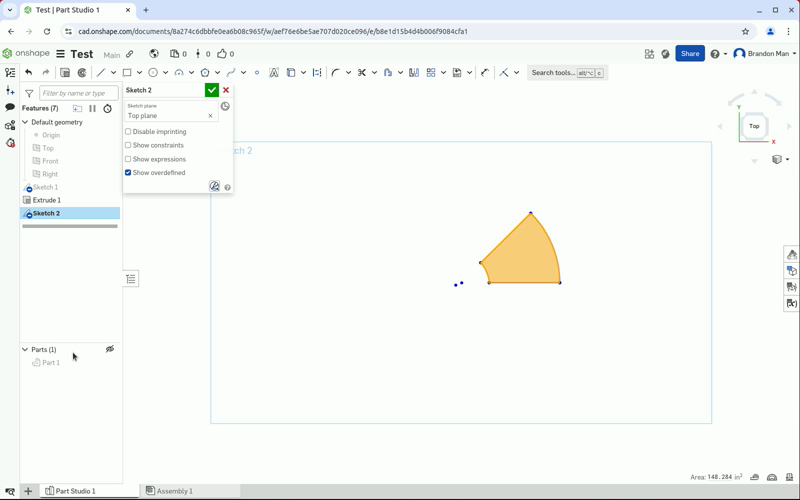
key(shift+e)
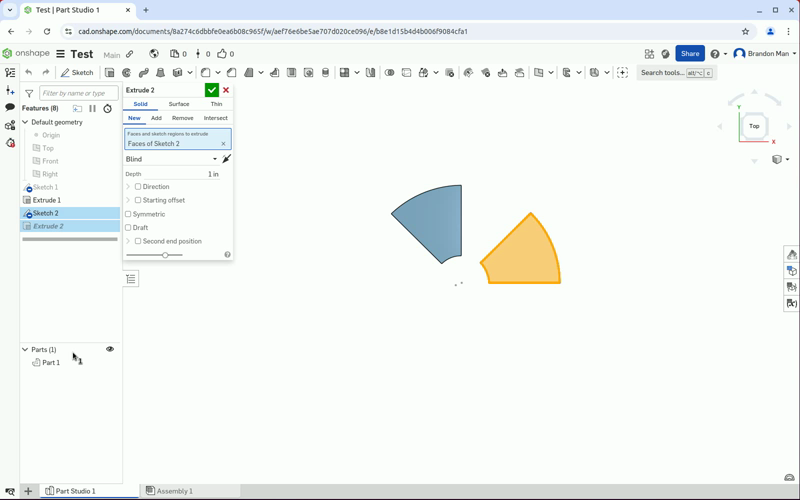
mouse_move(143, 106)
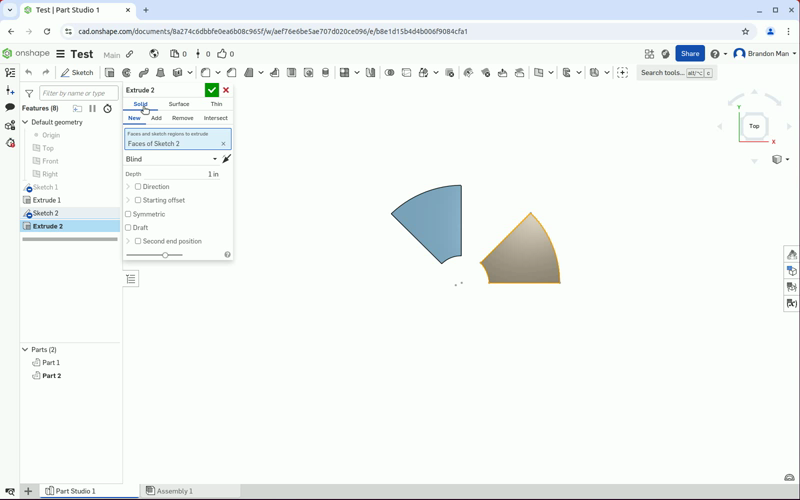
click(143, 106)
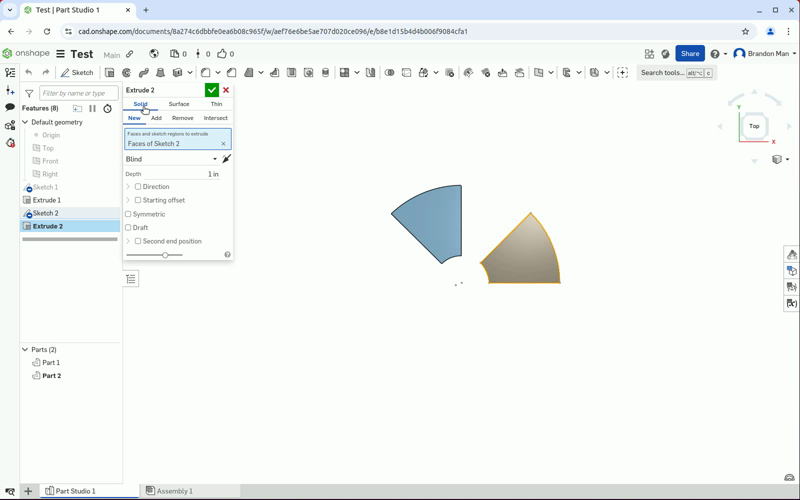
mouse_move(137, 120)
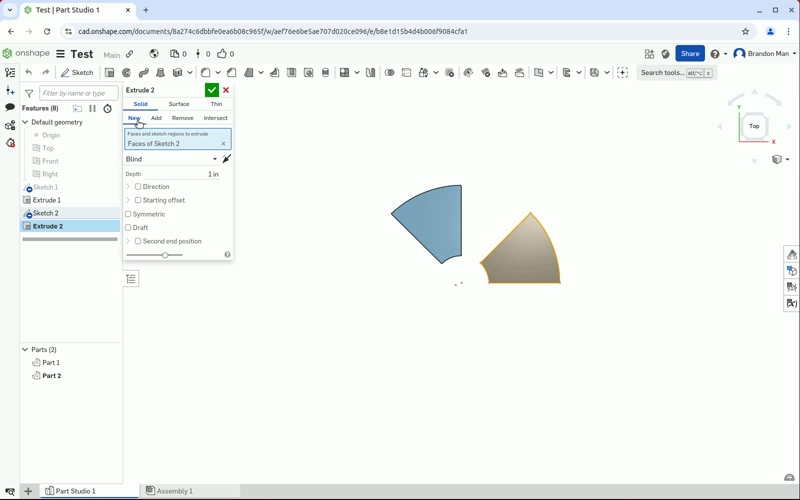
click(137, 120)
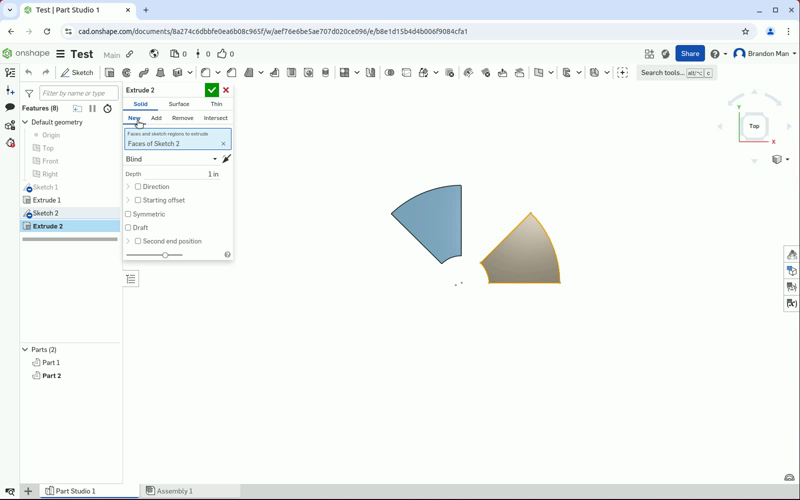
key(tab, 4)
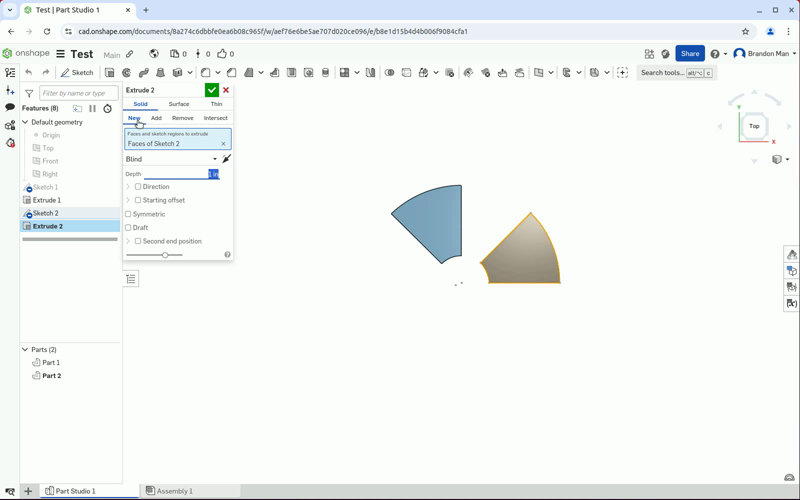
text(2.889)
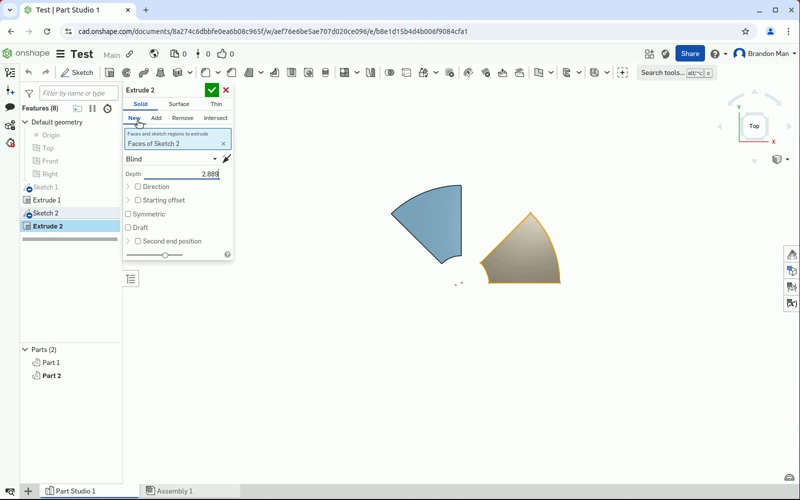
key(enter)
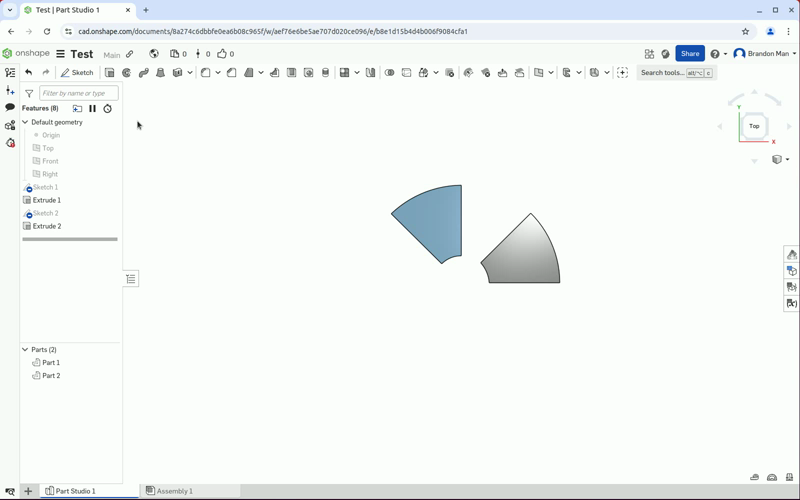
key(shift+h)
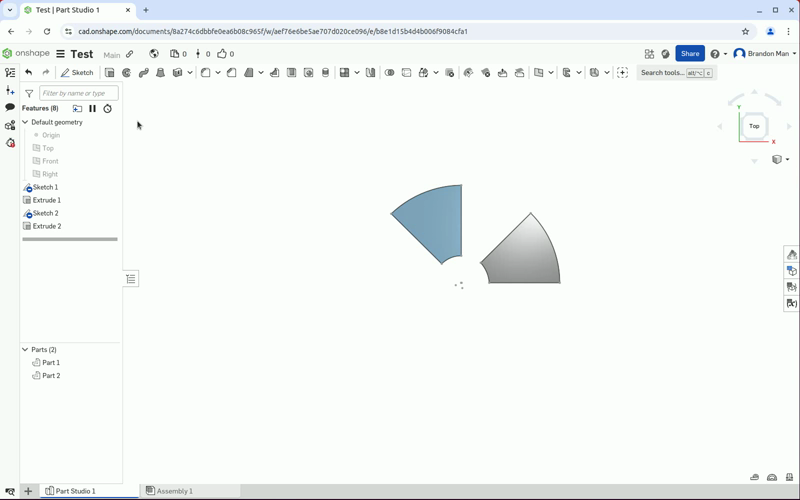
key(shift+h)
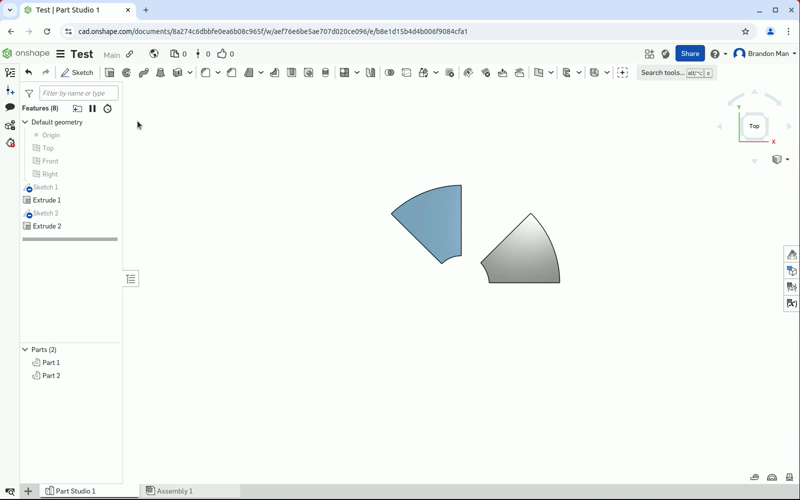
mouse_move(73, 189)
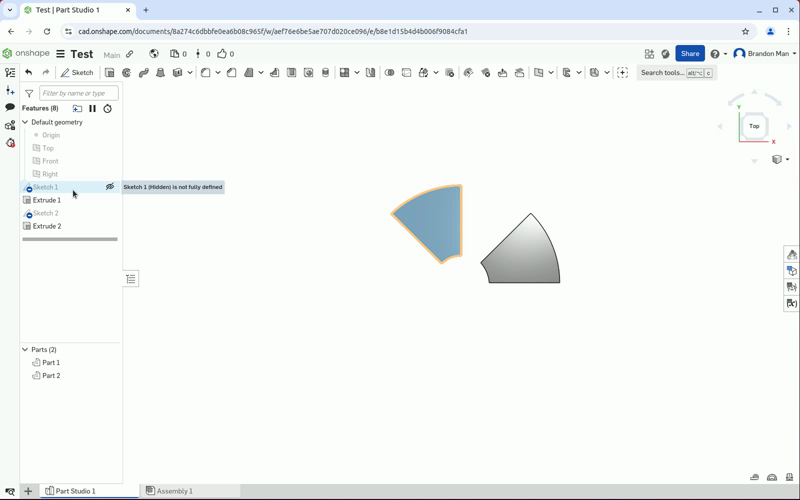
click(73, 189)
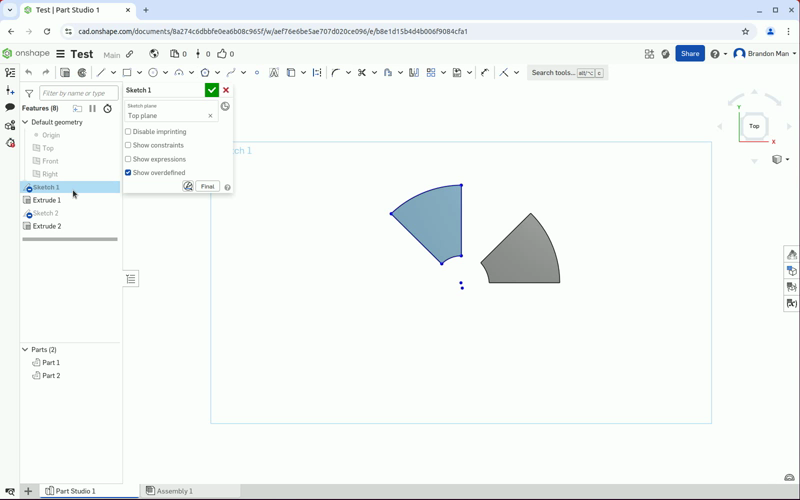
mouse_move(229, 92)
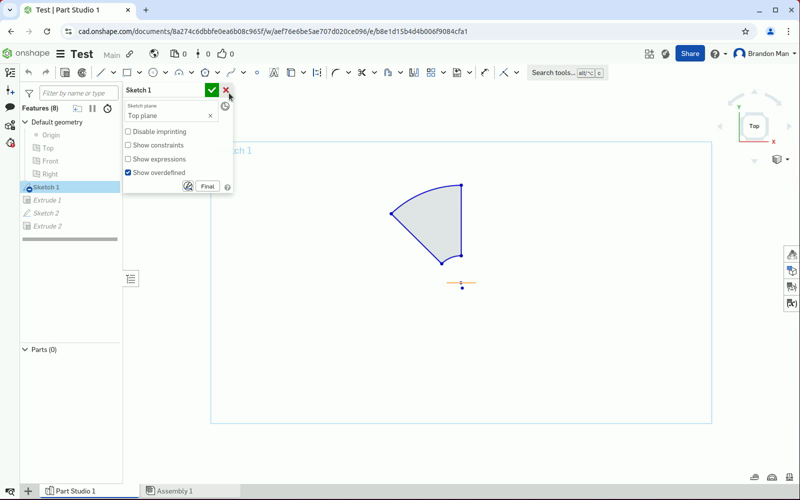
click(229, 92)
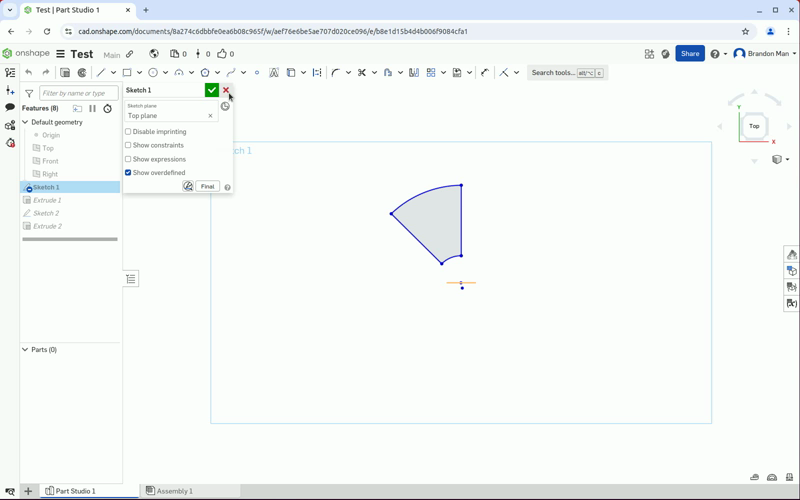
key(shift+s)
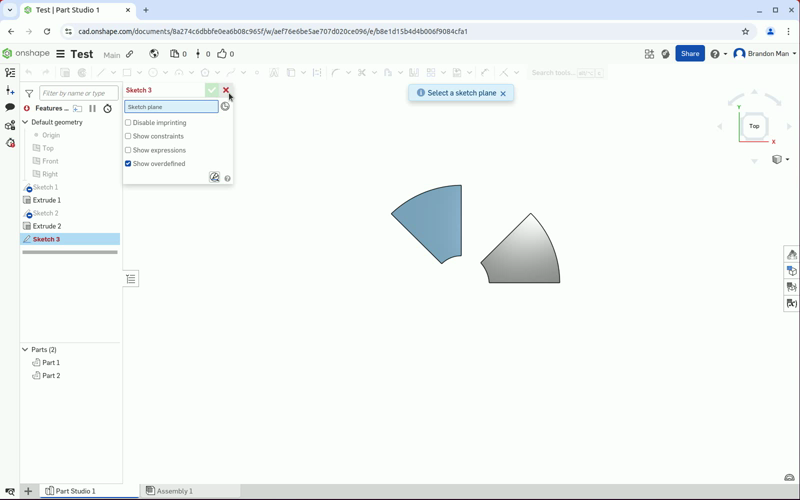
mouse_move(73, 150)
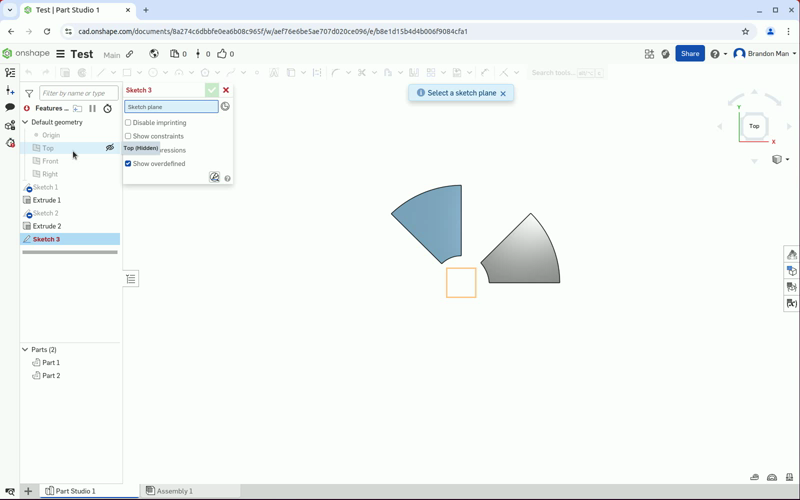
click(73, 150)
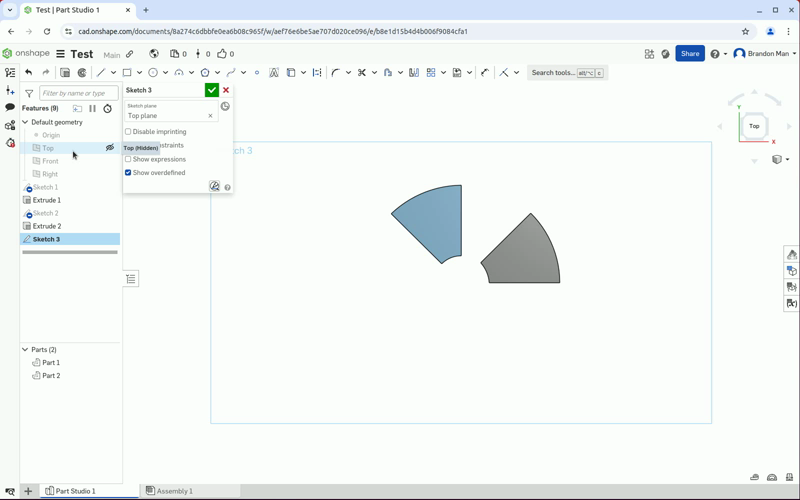
mouse_move(73, 352)
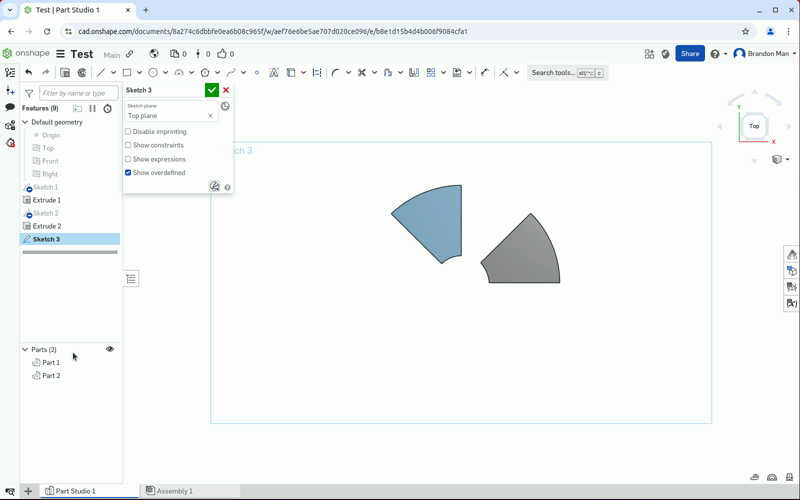
key(y)
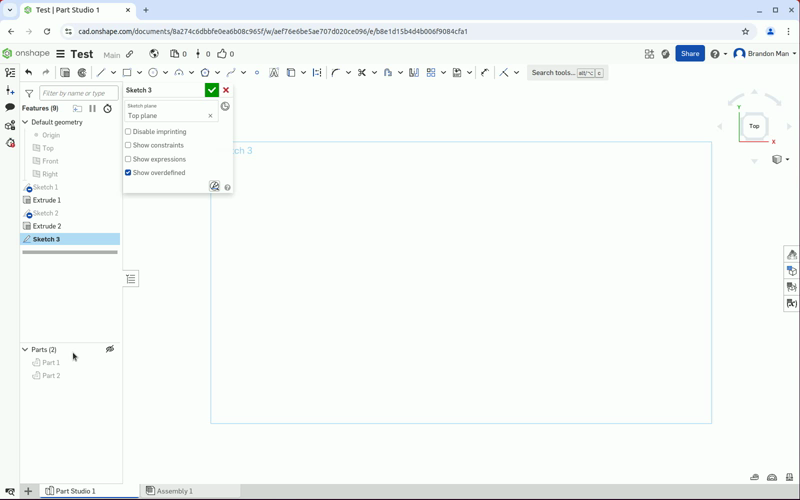
key(c)
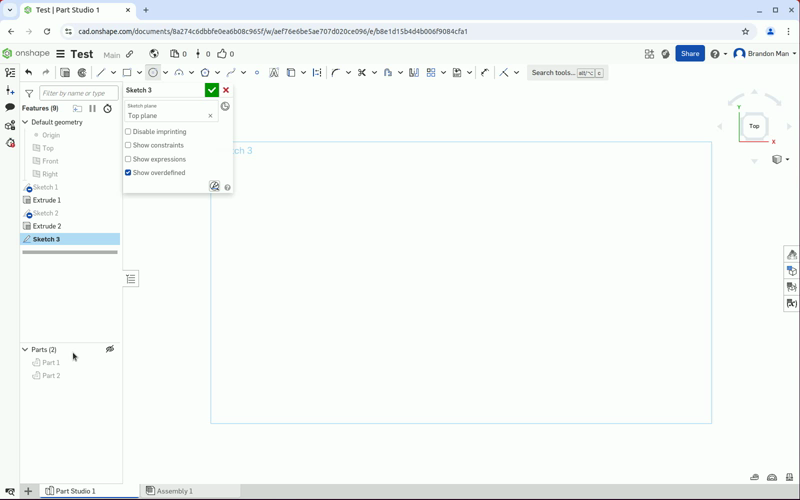
key_down(shift)
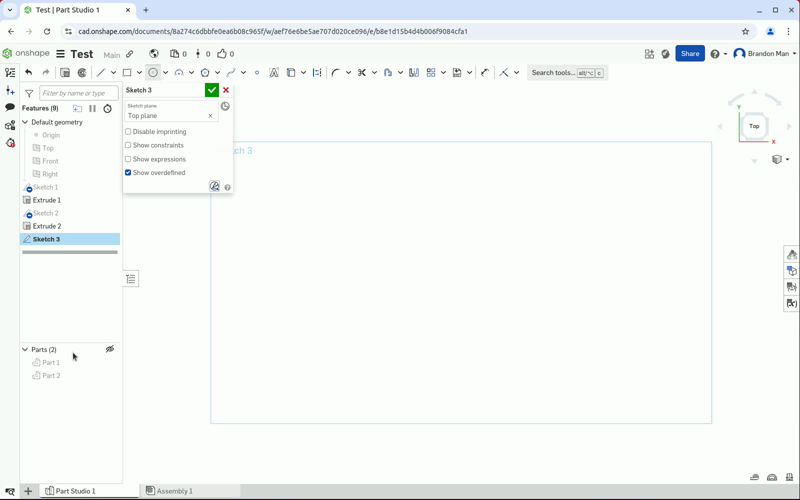
mouse_move(461, 282)
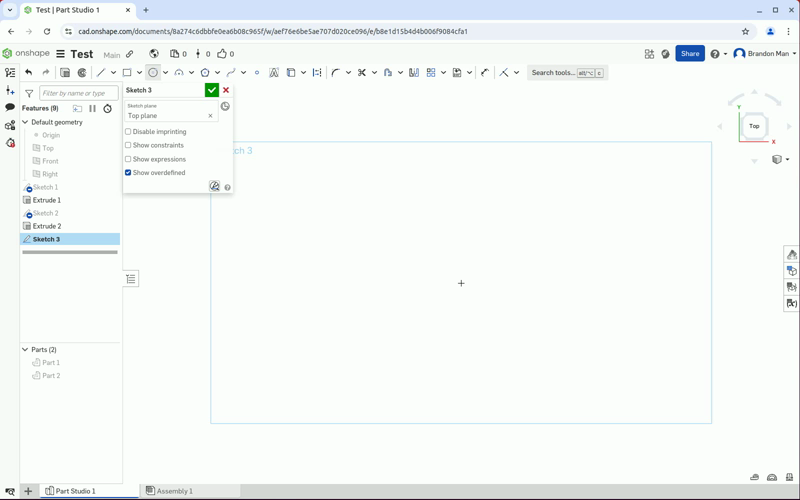
click(461, 282)
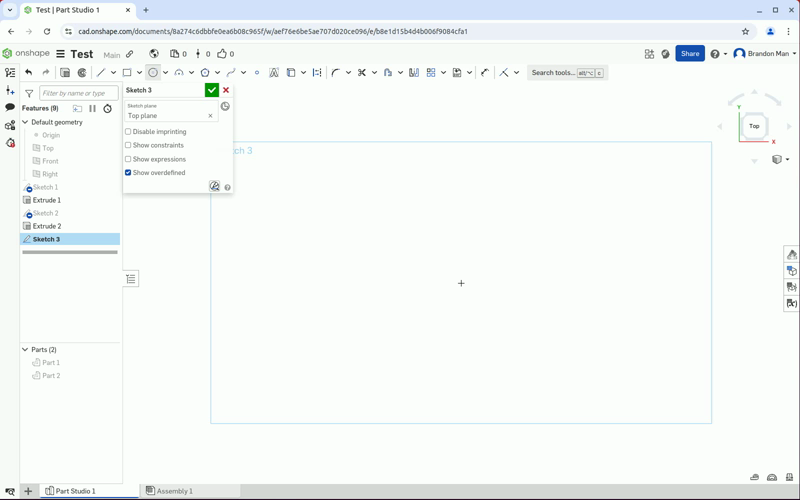
key_up(shift)
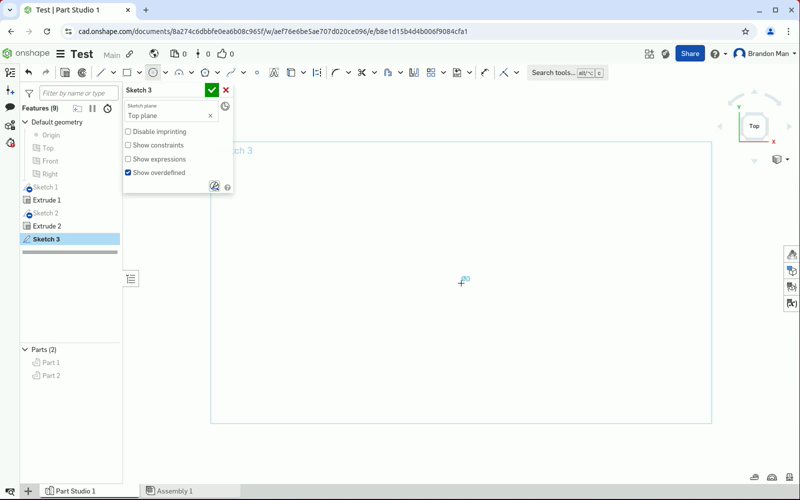
mouse_move(574, 282)
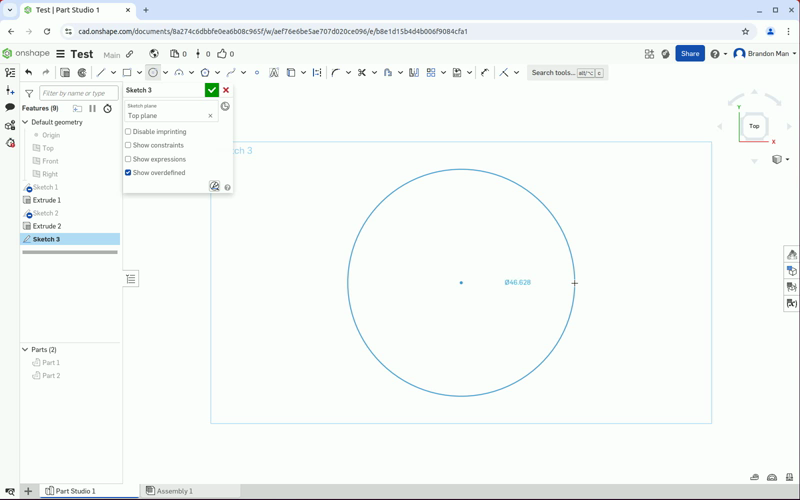
click(574, 282)
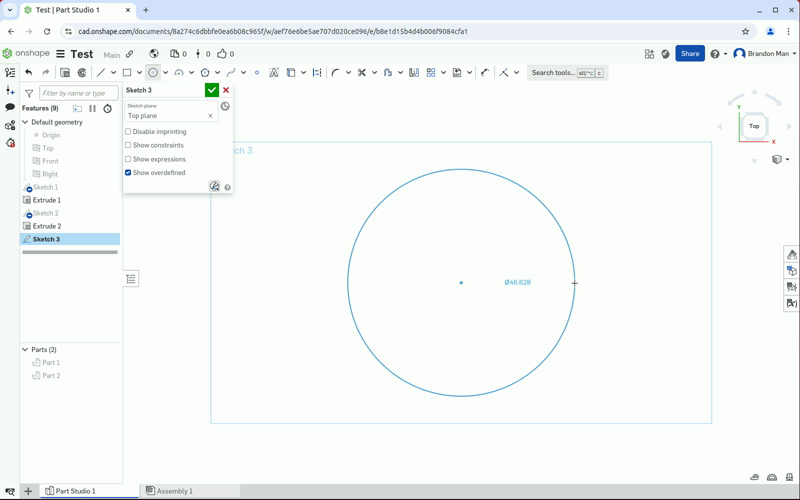
key(esc)
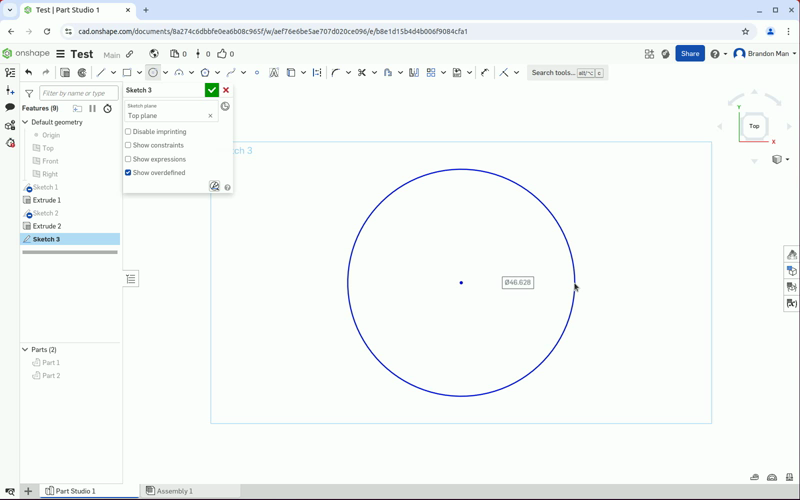
key(c)
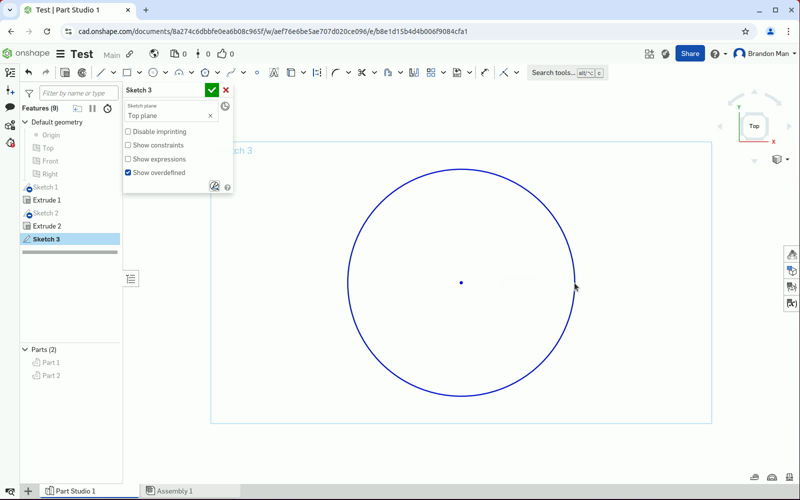
key_down(shift)
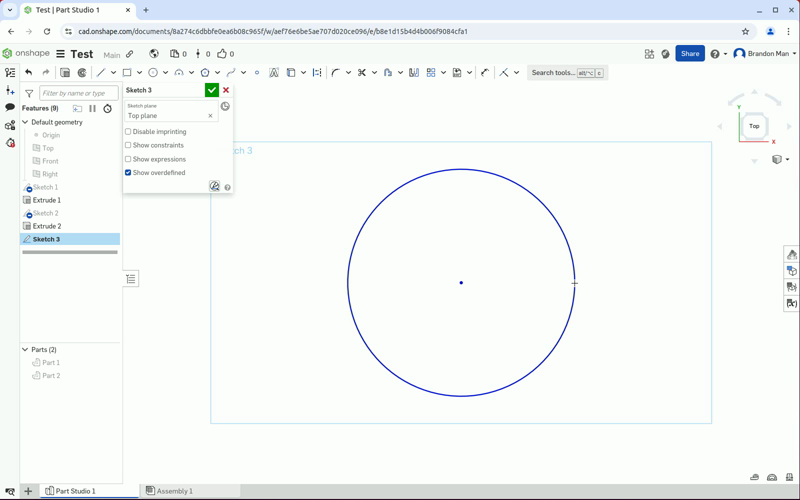
mouse_move(461, 282)
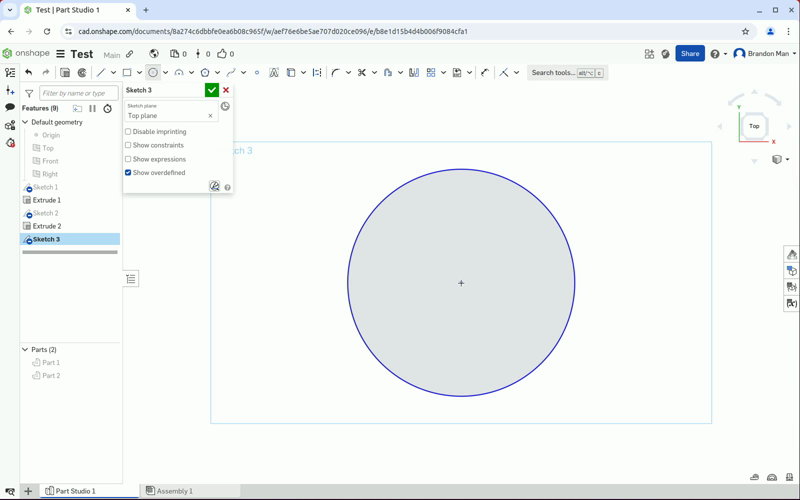
click(461, 282)
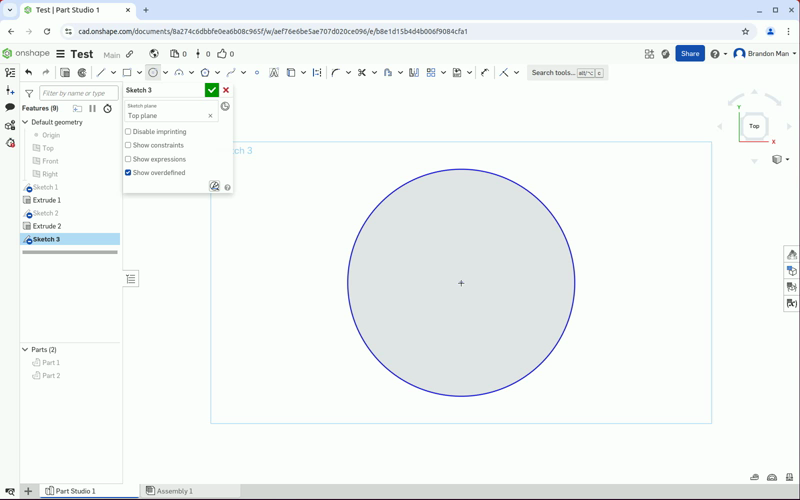
key_up(shift)
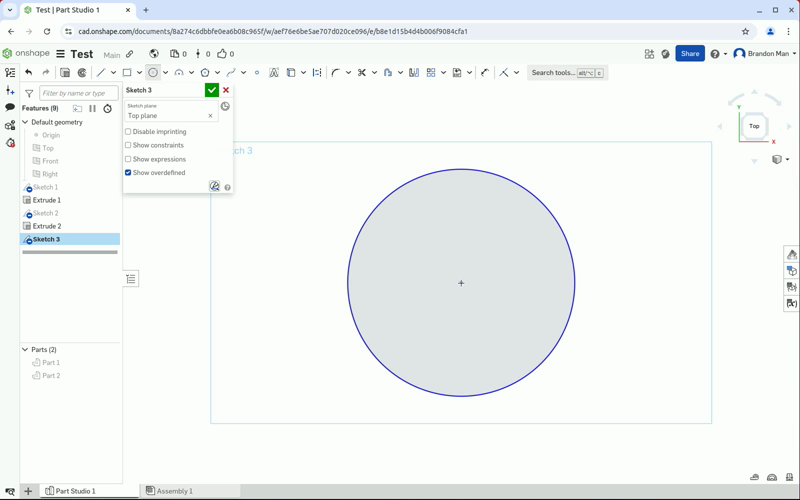
mouse_move(560, 282)
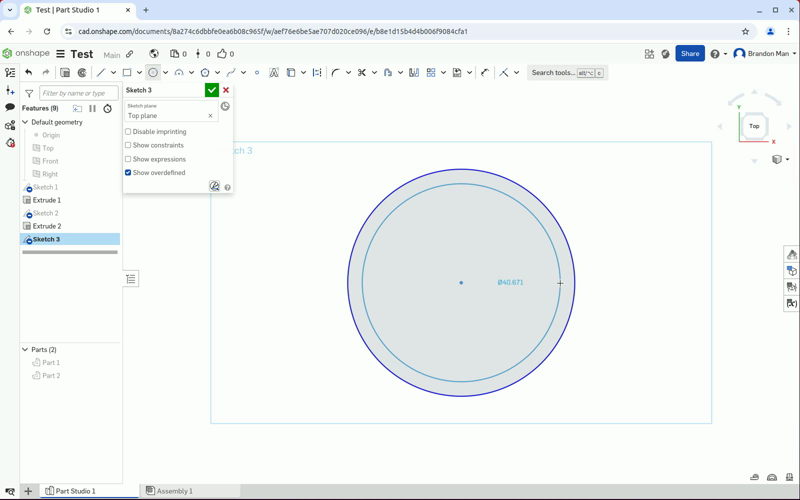
click(560, 282)
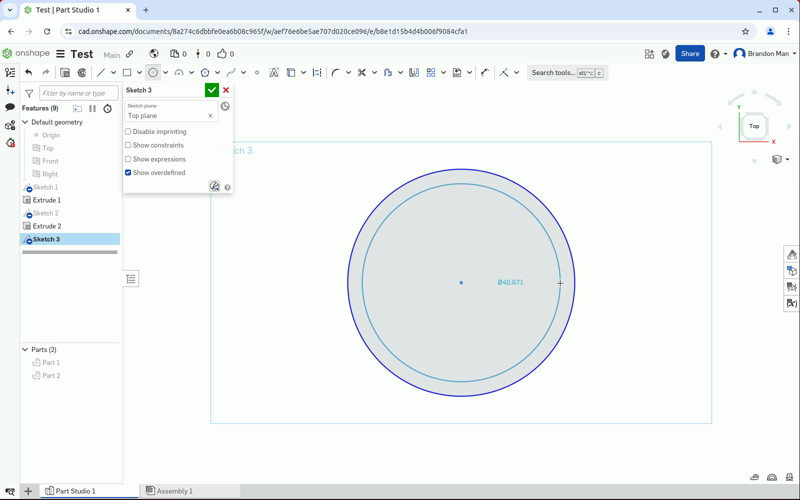
key(esc)
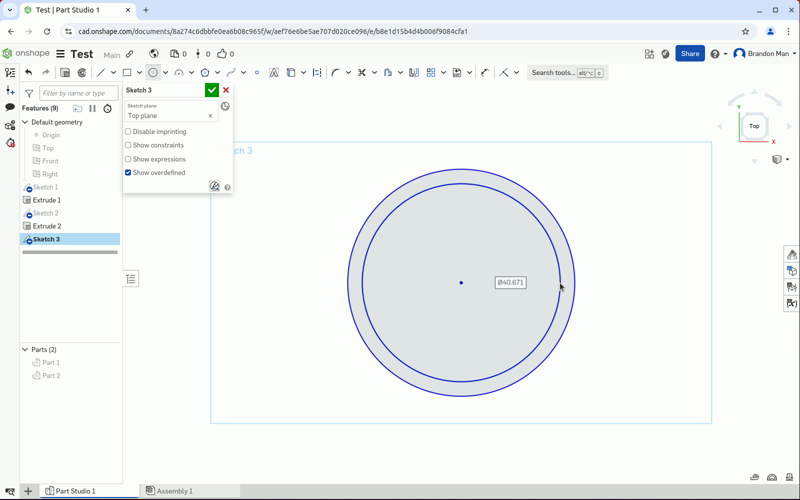
mouse_move(358, 259)
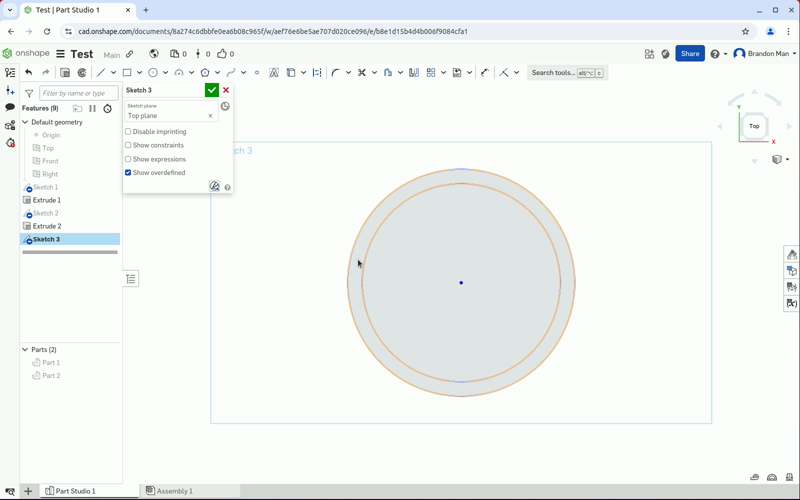
click(358, 259)
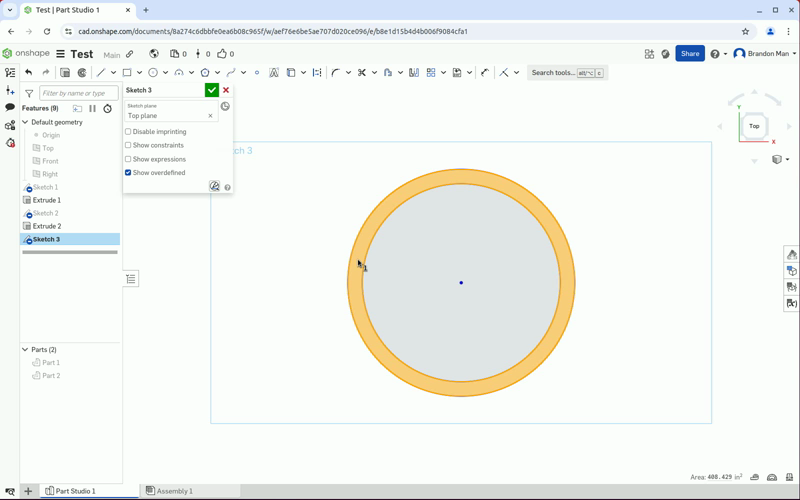
mouse_move(73, 352)
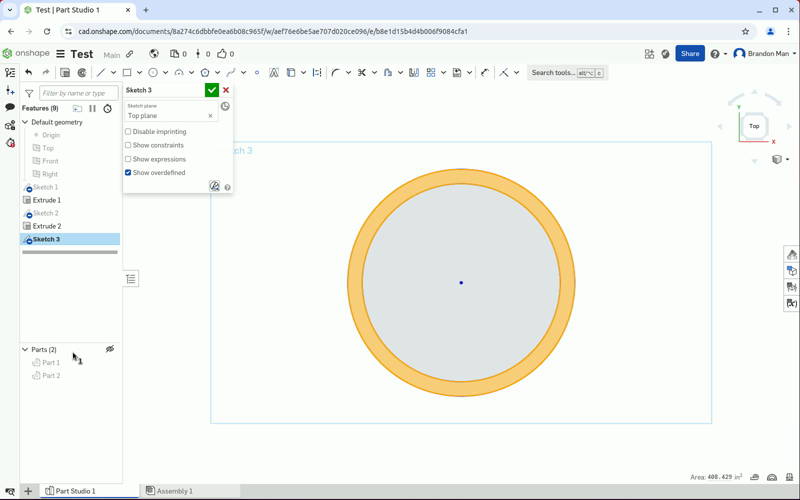
key(shift+y)
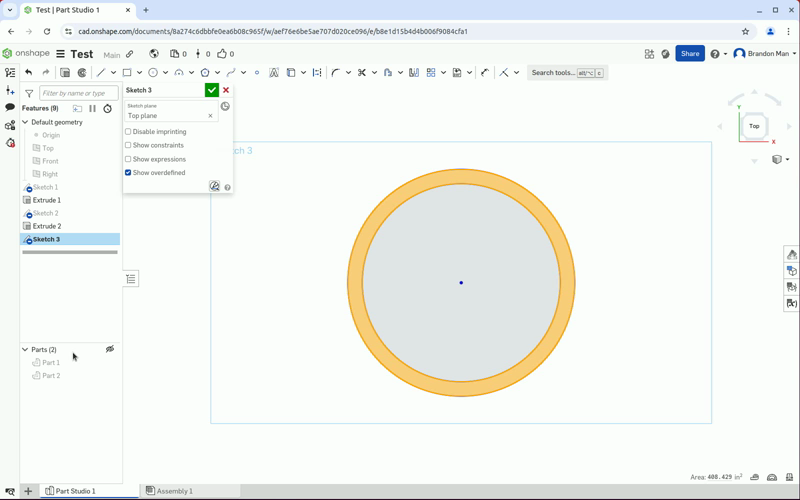
key(shift+e)
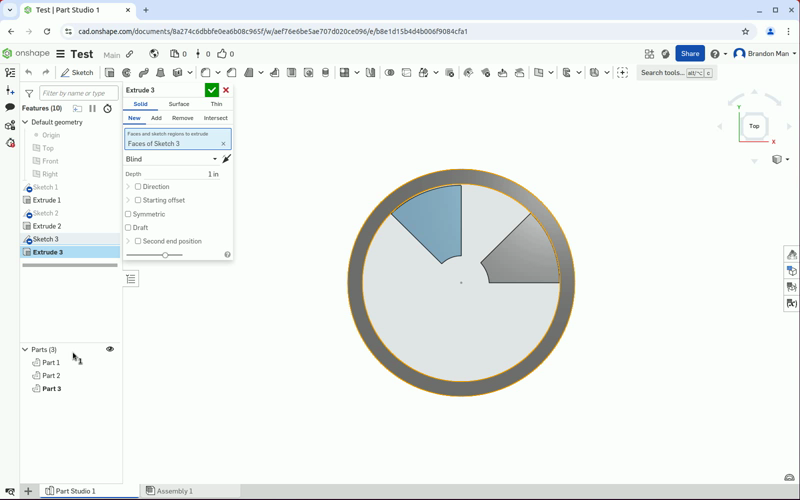
mouse_move(143, 106)
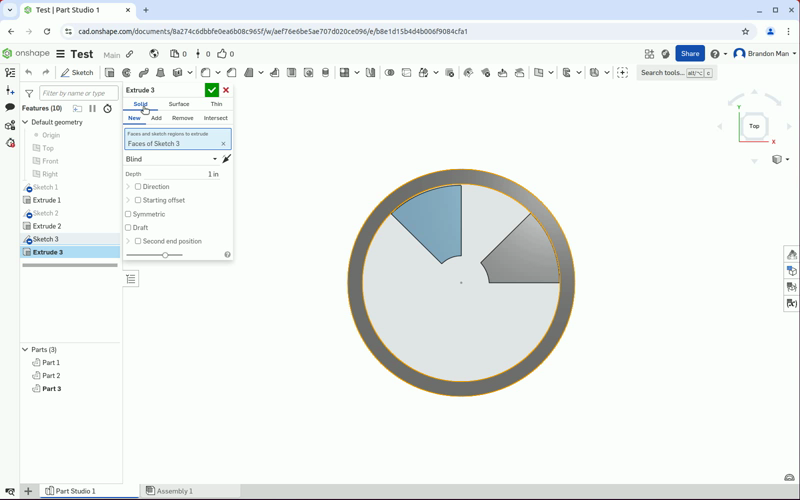
click(143, 106)
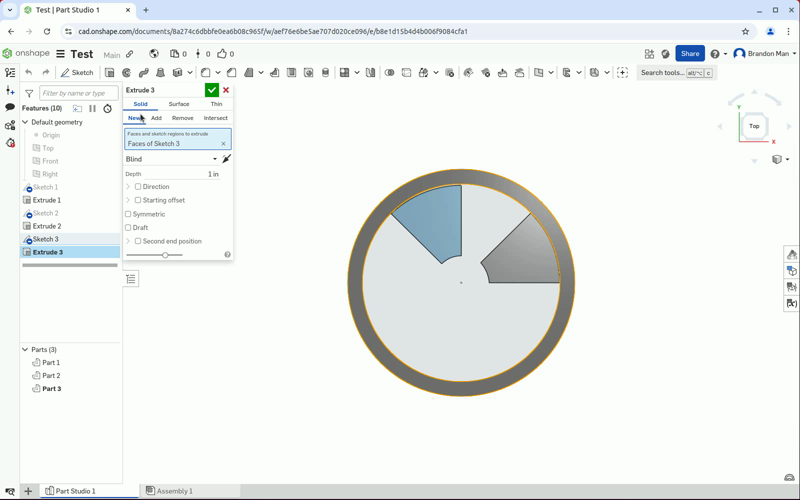
mouse_move(137, 120)
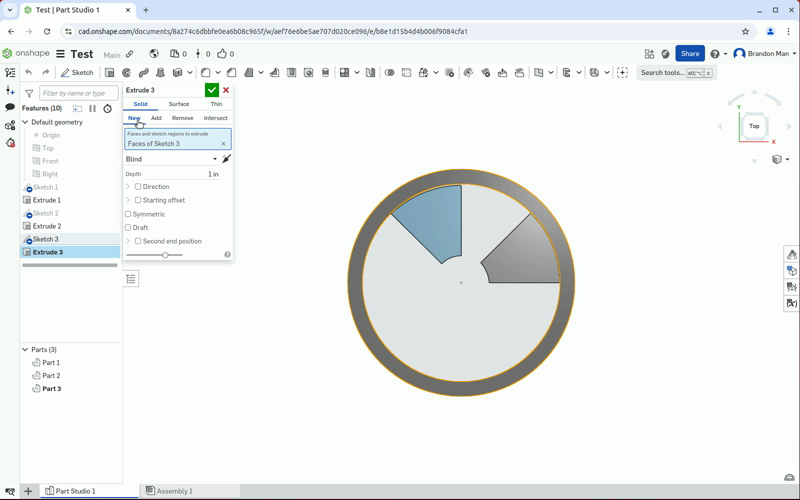
click(137, 120)
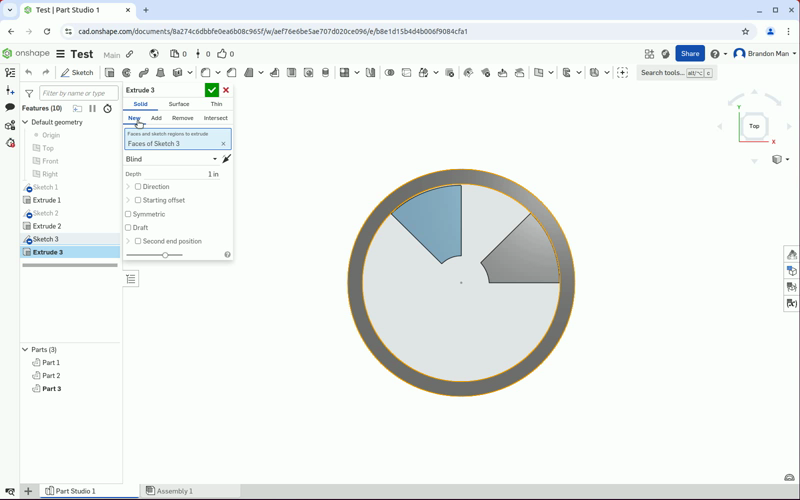
key(tab, 4)
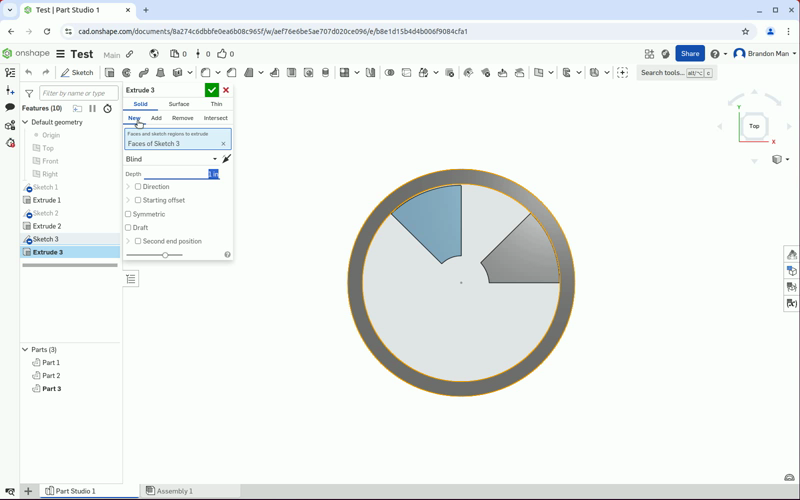
text(2.889)
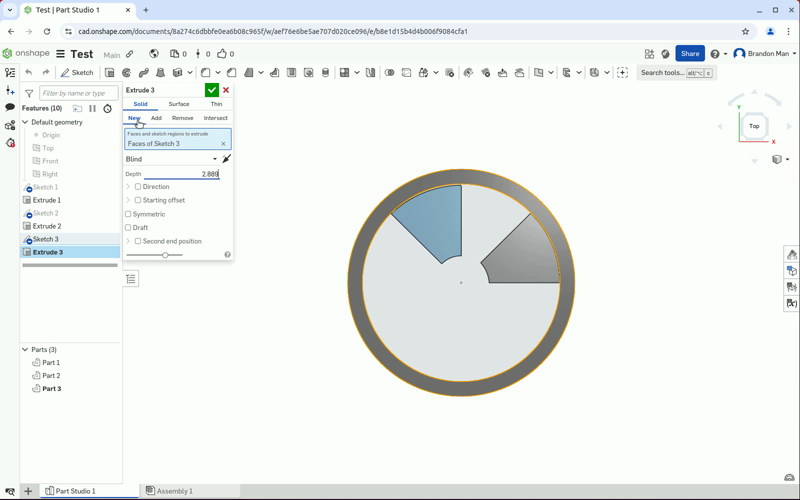
key(enter)
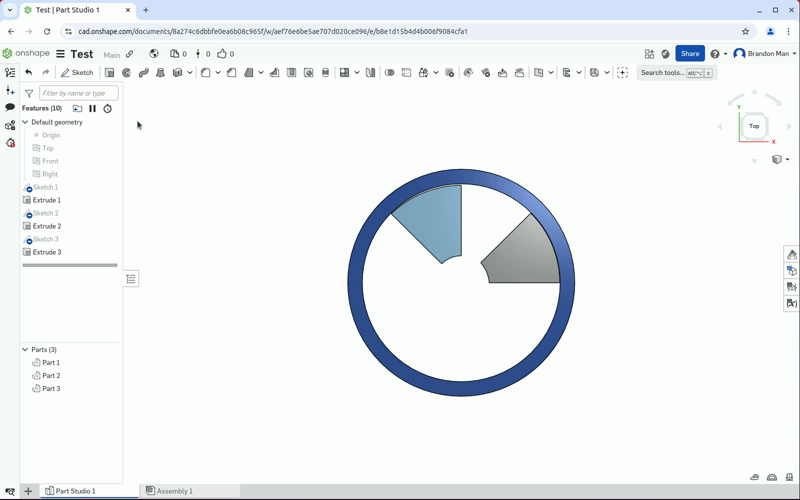
key(shift+h)
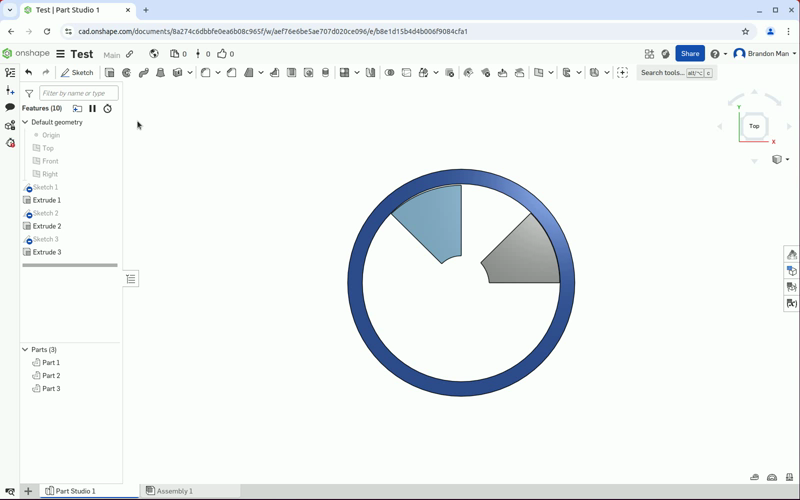
key(shift+h)
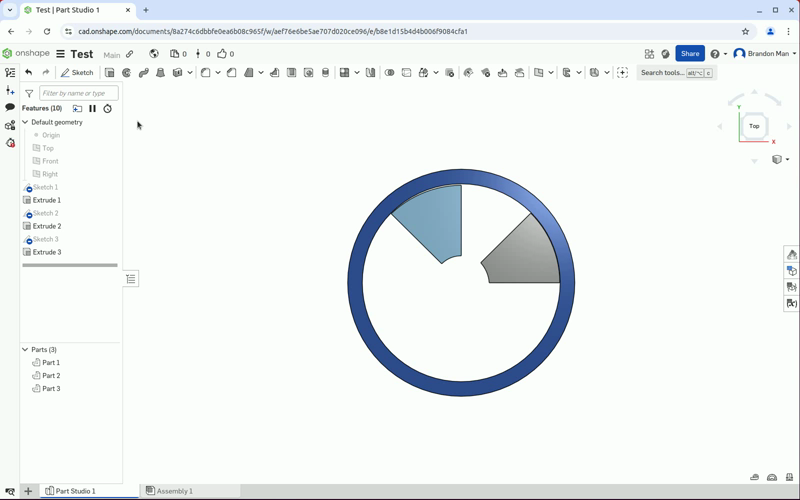
mouse_move(73, 189)
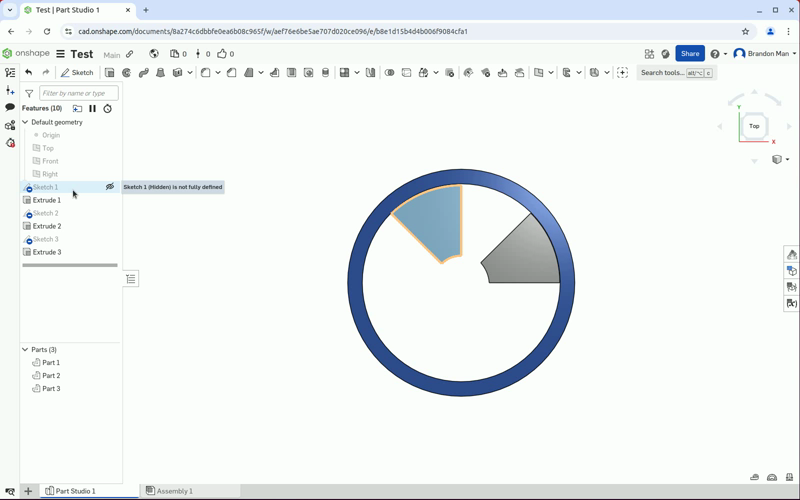
click(73, 189)
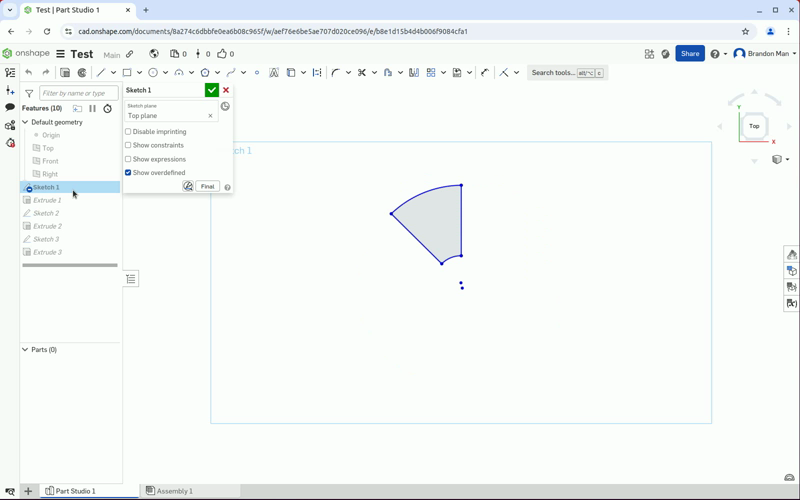
mouse_move(229, 92)
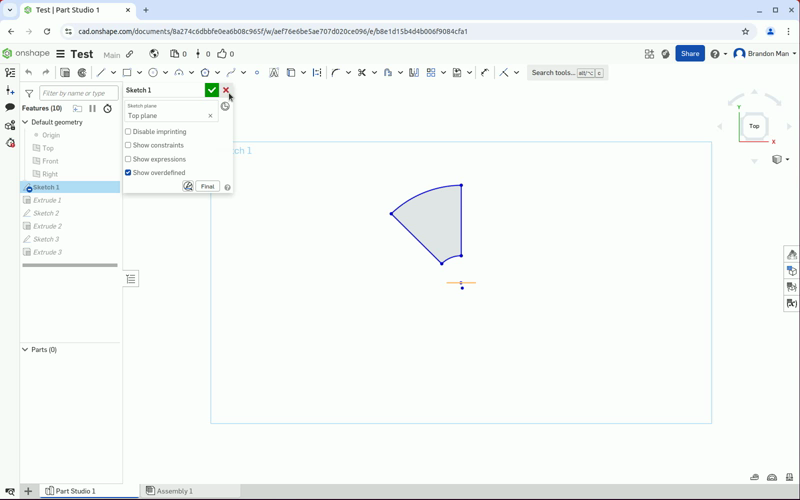
click(229, 92)
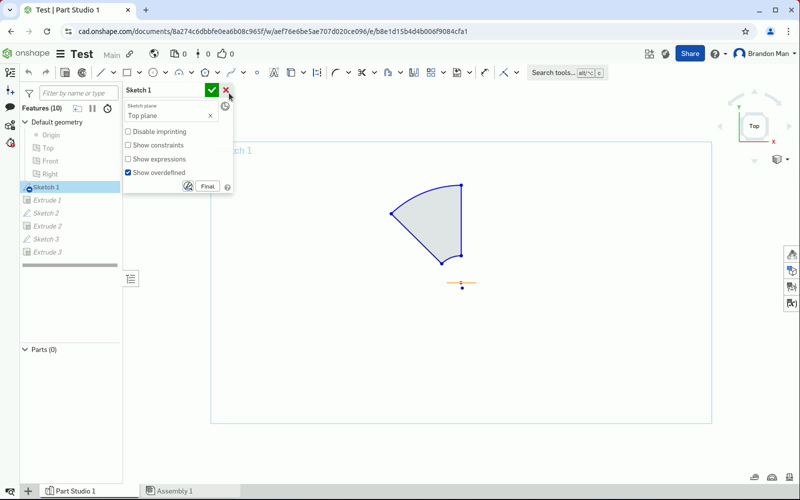
key(shift+s)
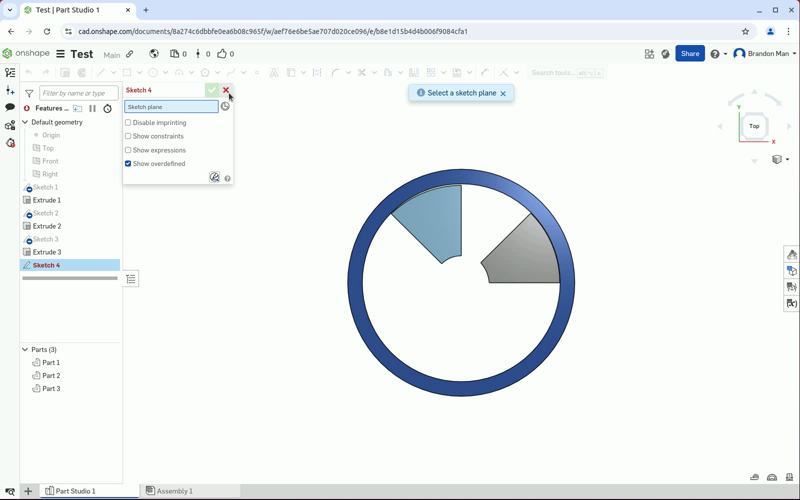
mouse_move(73, 150)
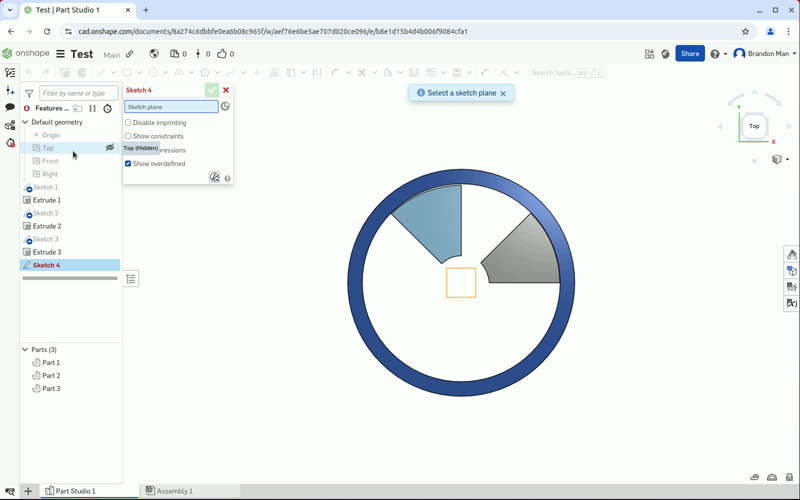
click(73, 150)
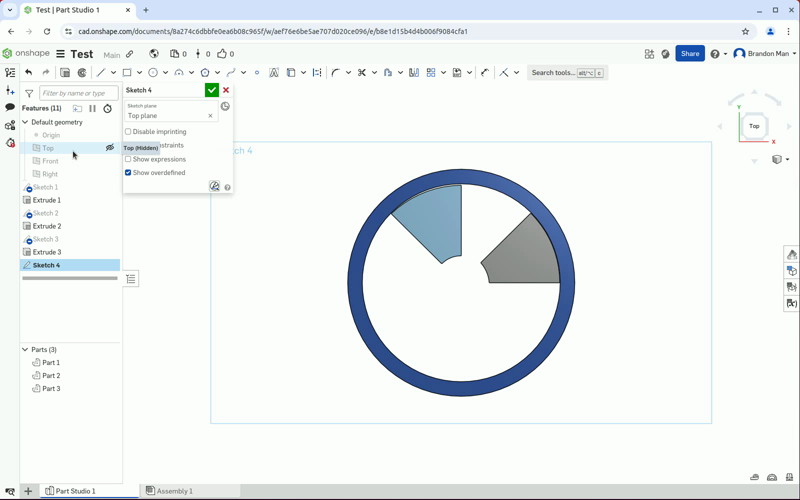
mouse_move(73, 352)
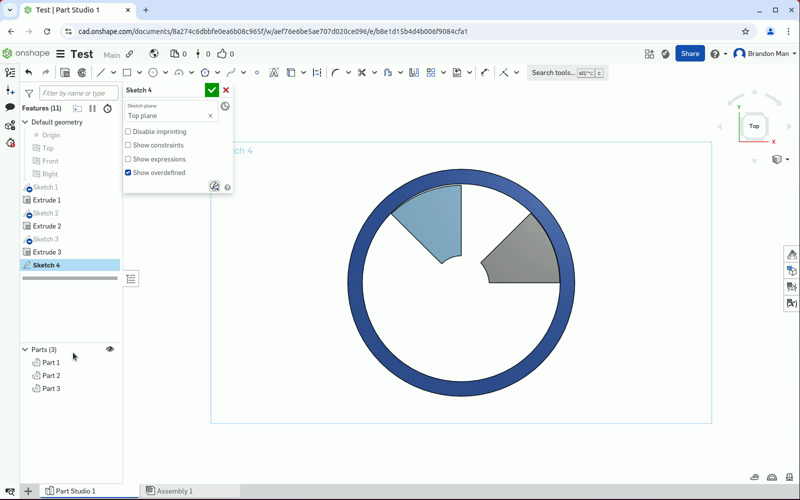
key(y)
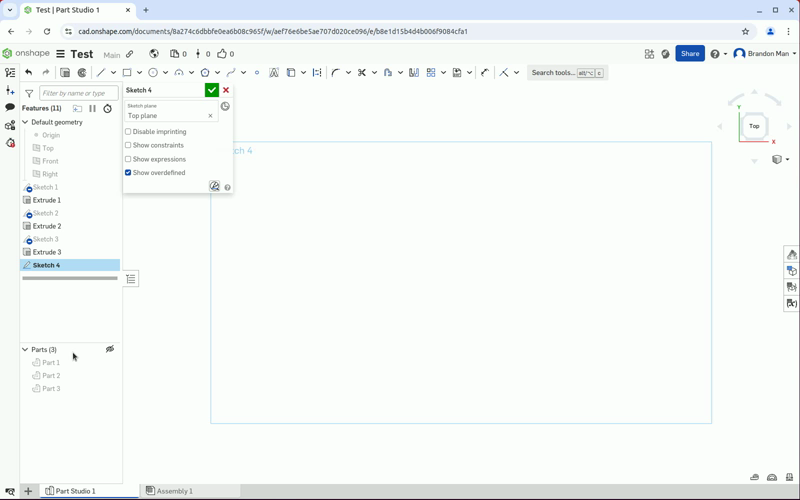
key(c)
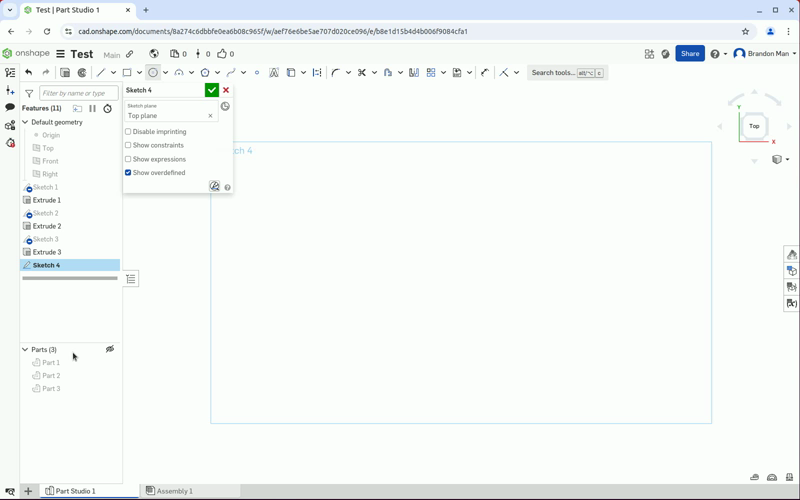
key_down(shift)
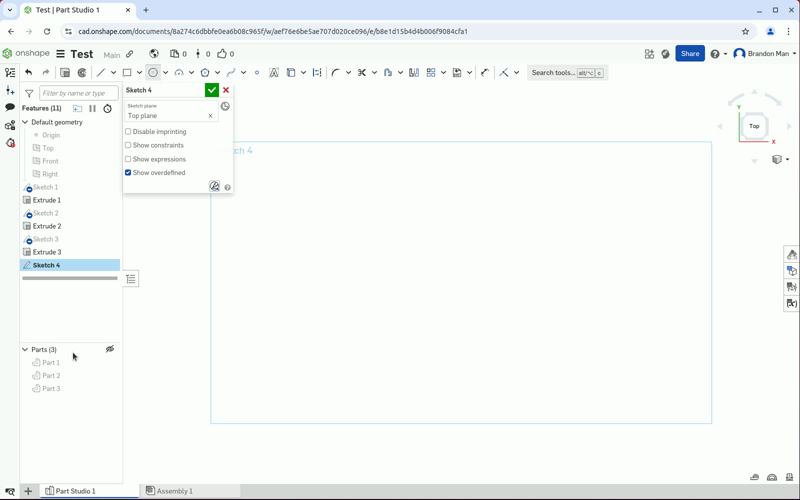
mouse_move(461, 282)
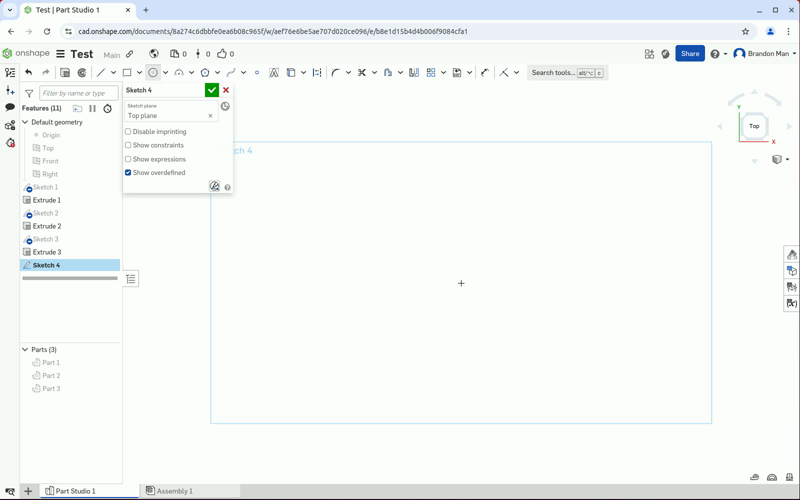
click(461, 282)
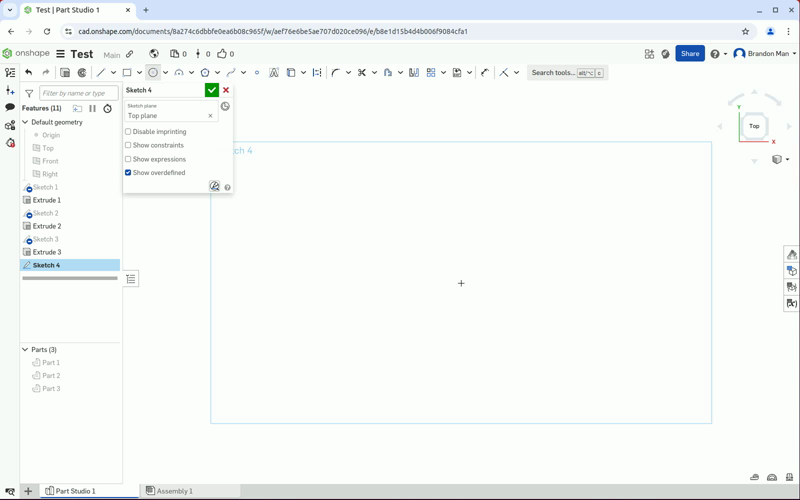
key_up(shift)
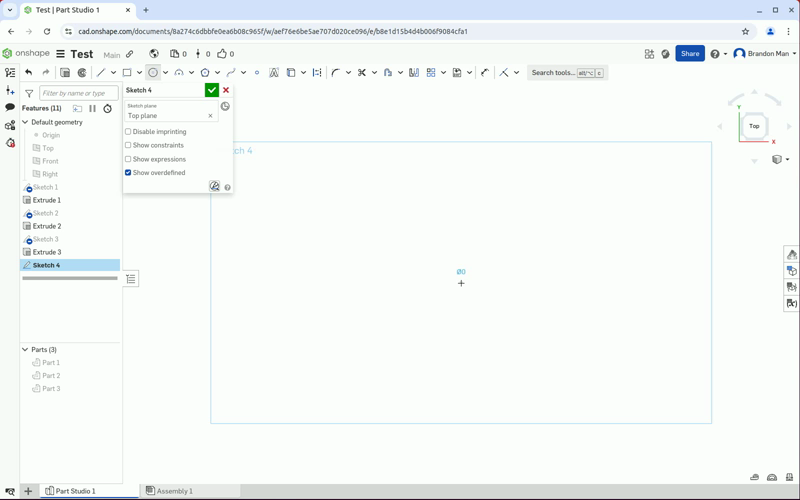
mouse_move(490, 282)
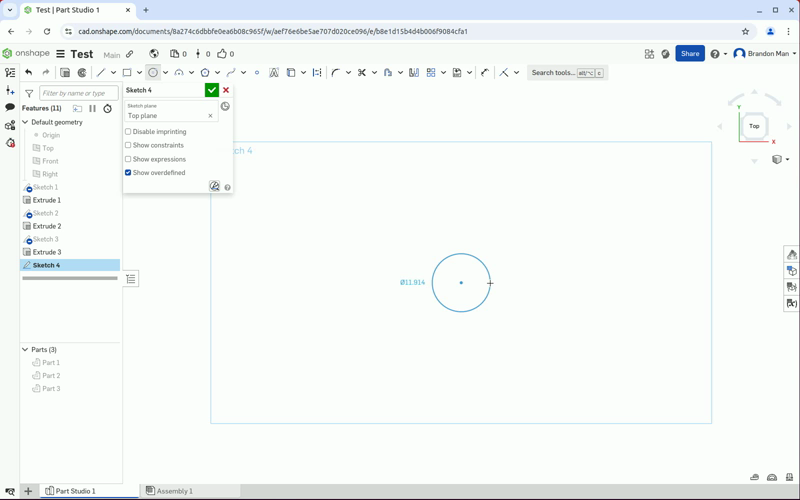
click(490, 282)
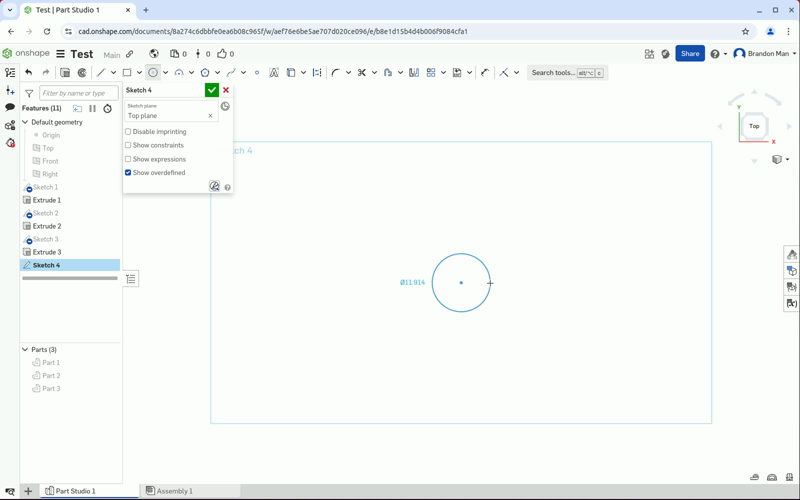
key(esc)
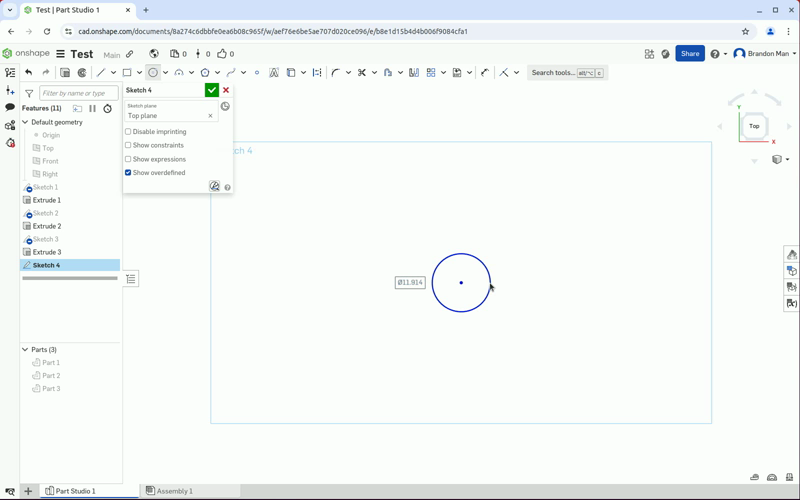
key(c)
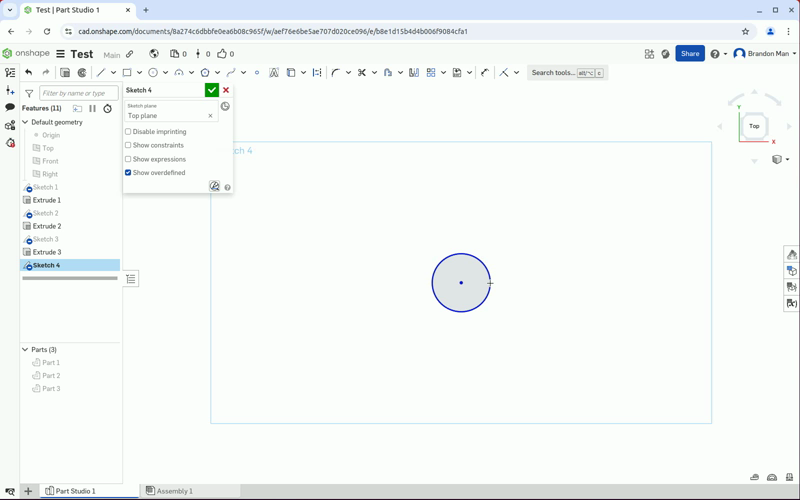
key_down(shift)
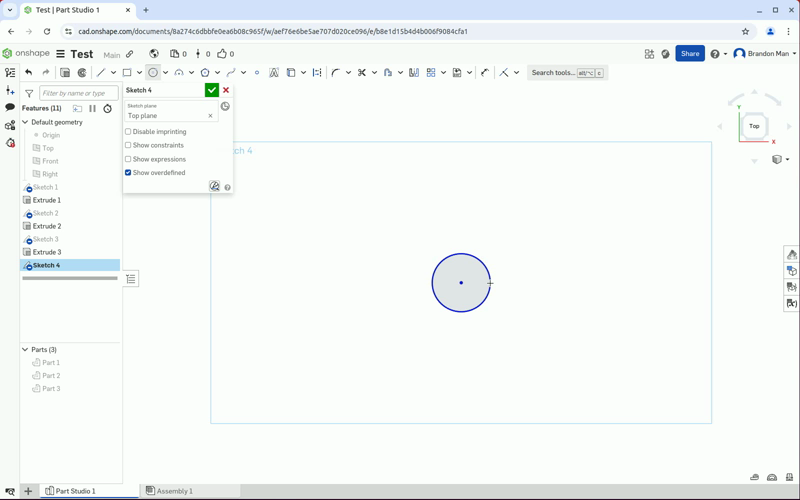
mouse_move(461, 282)
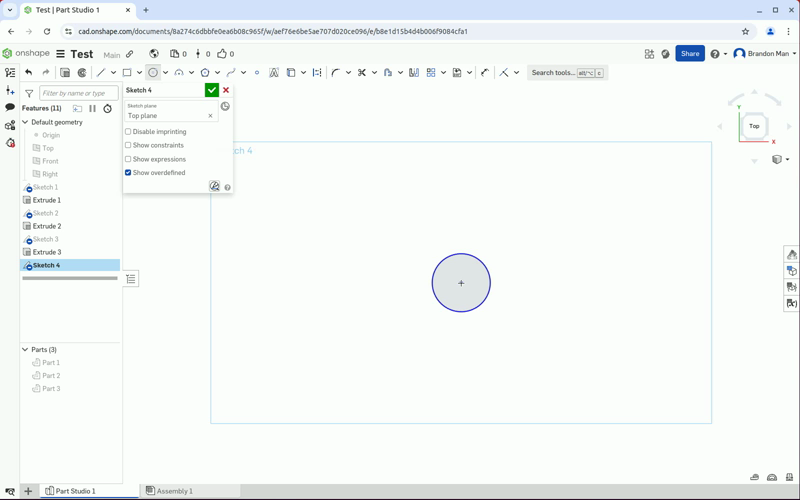
click(461, 282)
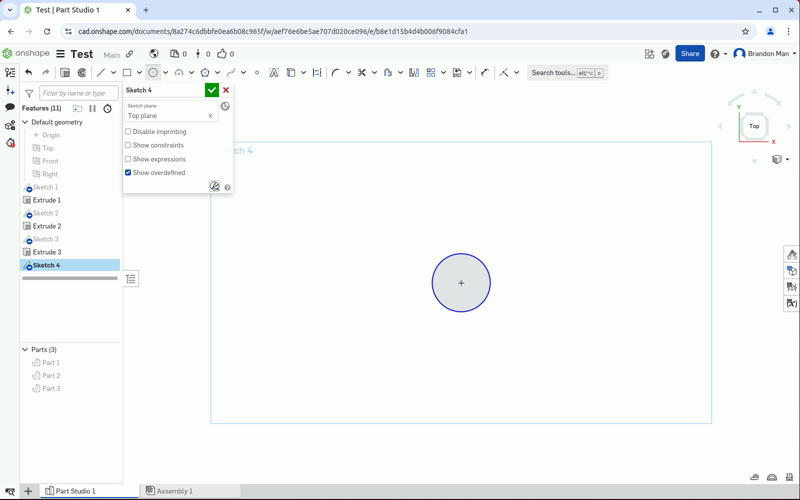
key_up(shift)
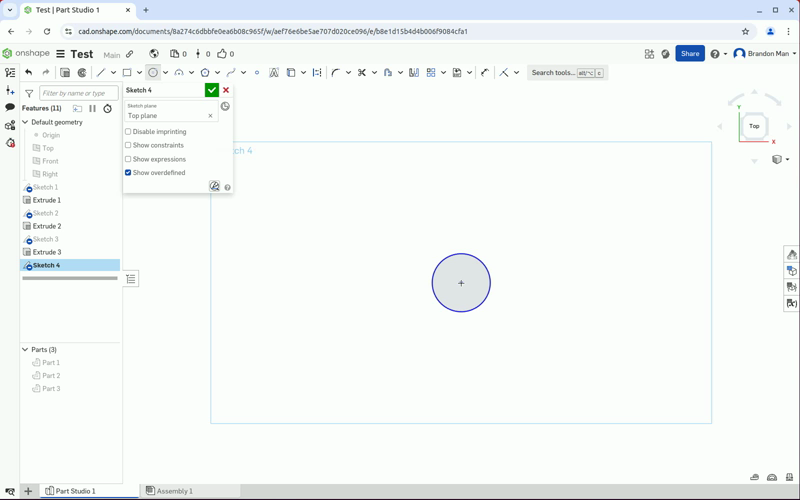
mouse_move(468, 282)
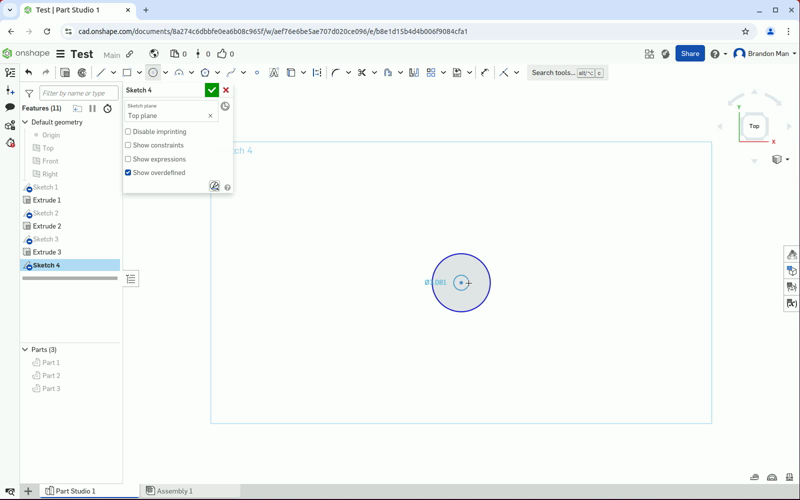
click(468, 282)
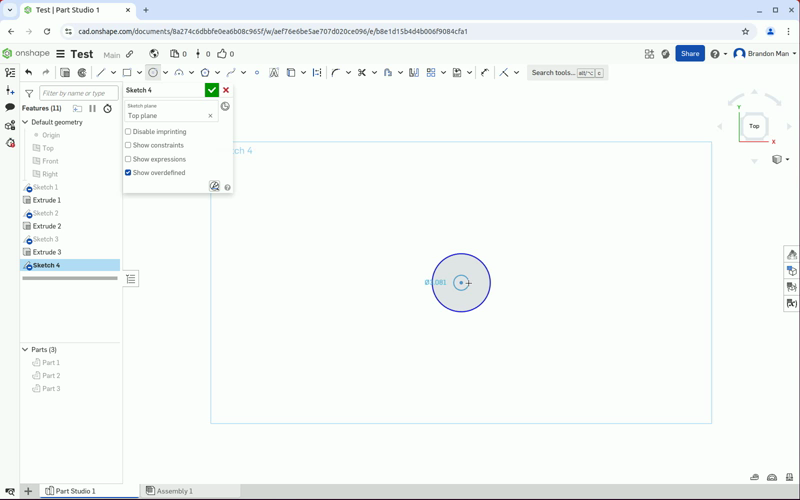
key(esc)
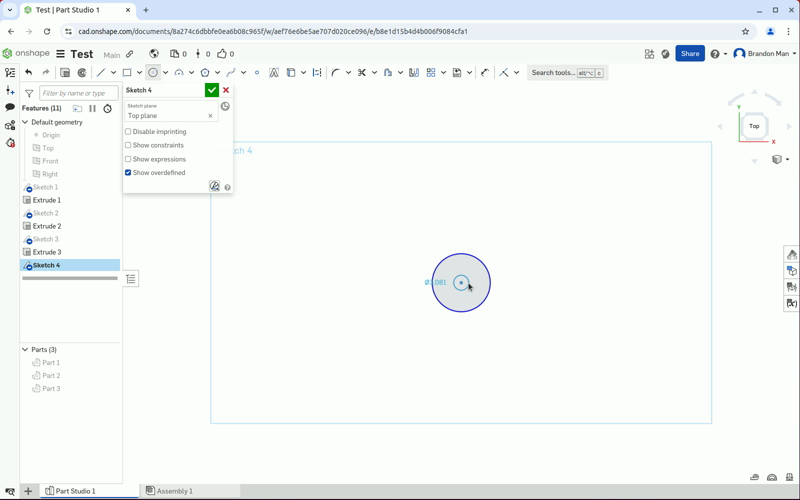
mouse_move(480, 277)
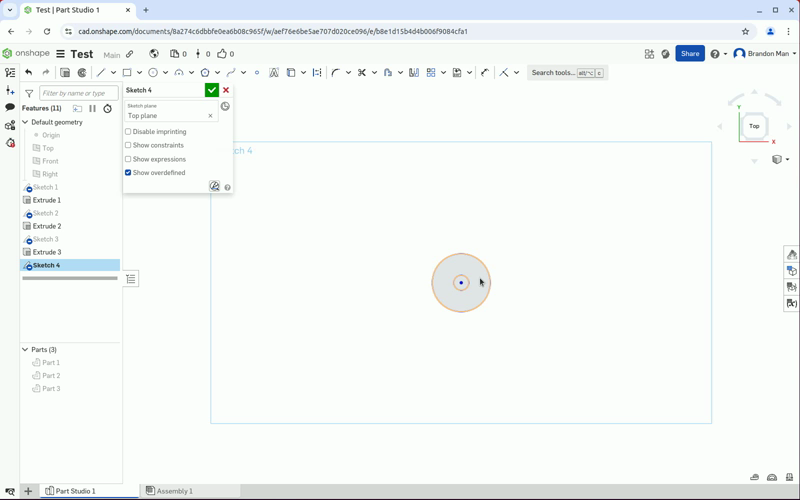
click(480, 277)
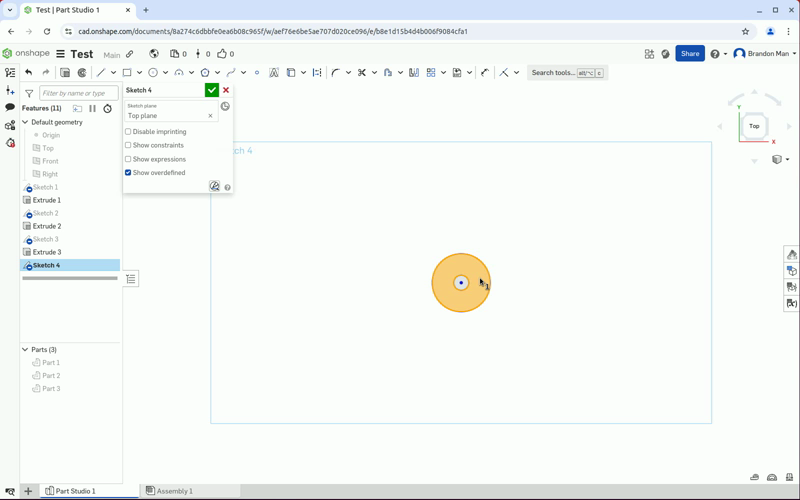
mouse_move(73, 352)
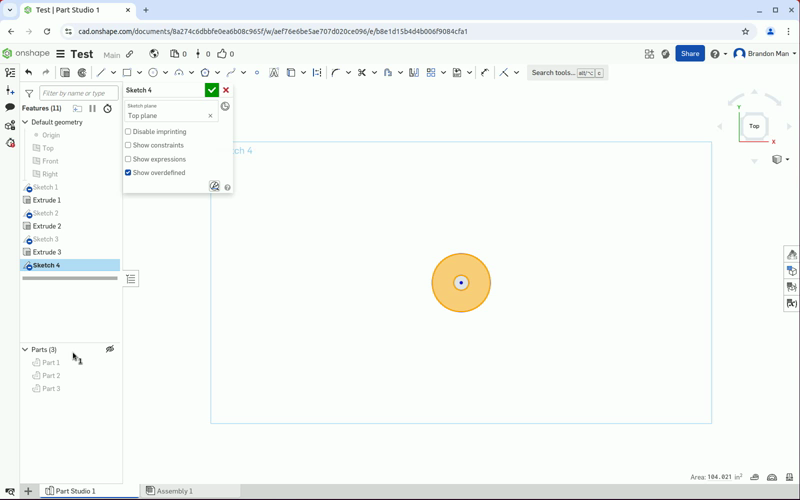
key(shift+y)
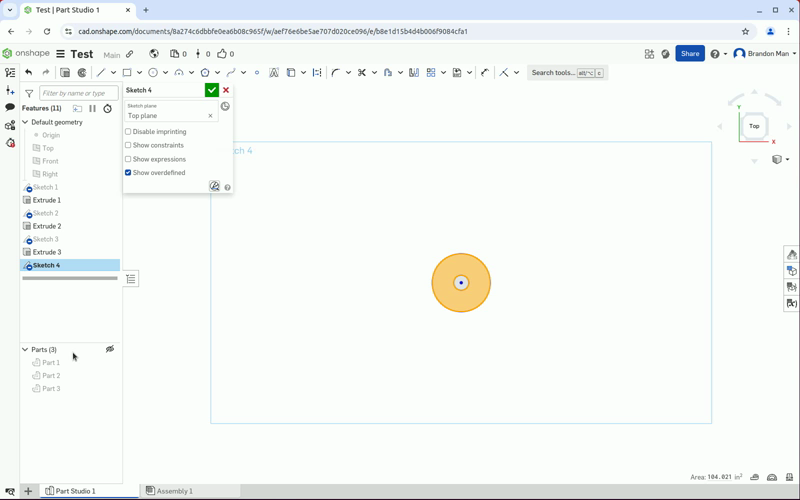
key(shift+e)
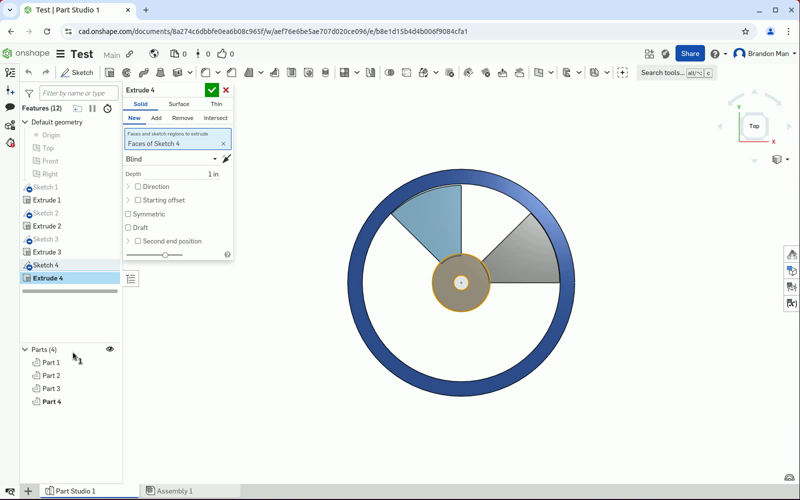
mouse_move(143, 106)
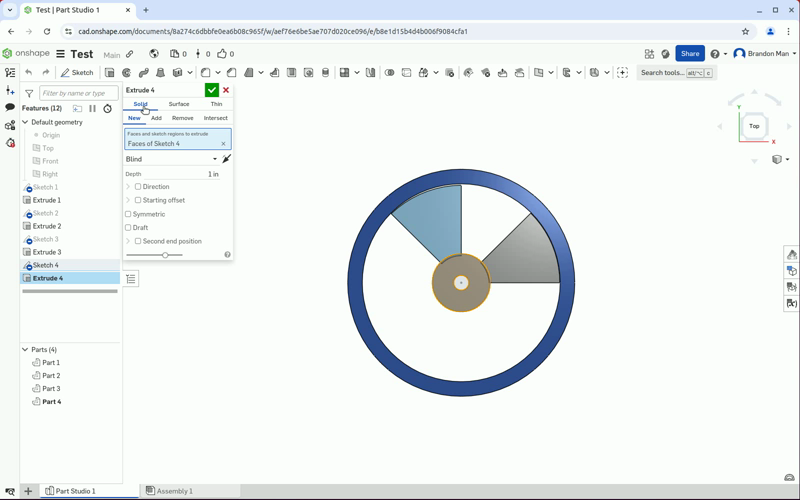
click(143, 106)
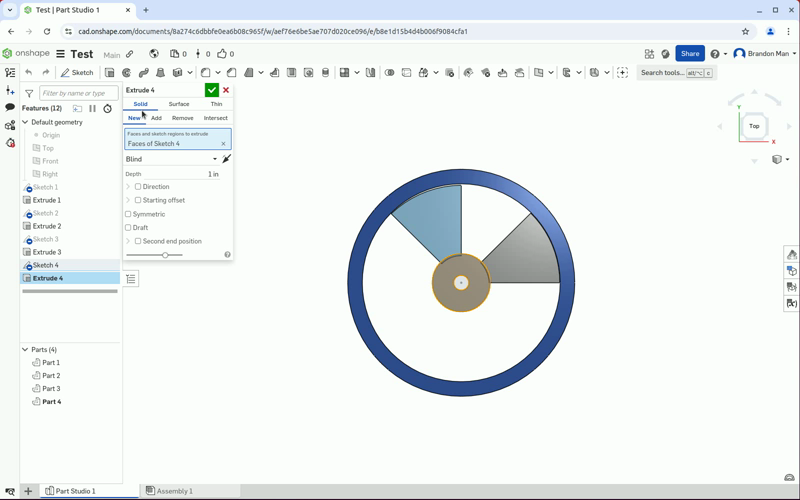
mouse_move(137, 120)
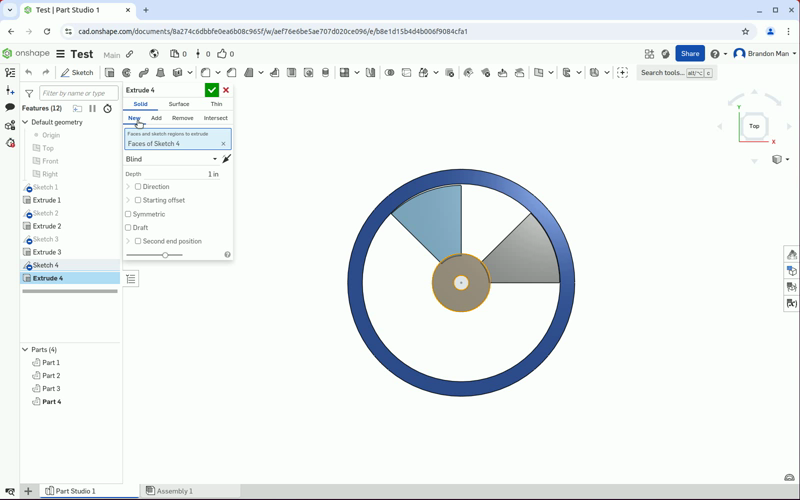
click(137, 120)
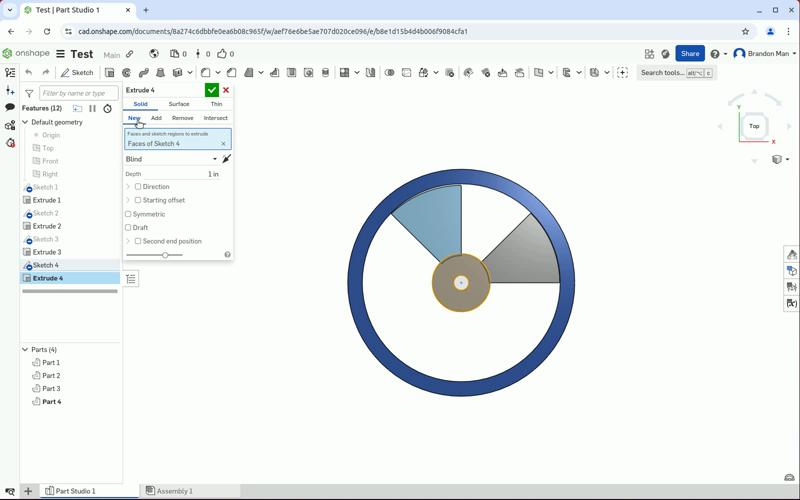
key(tab, 4)
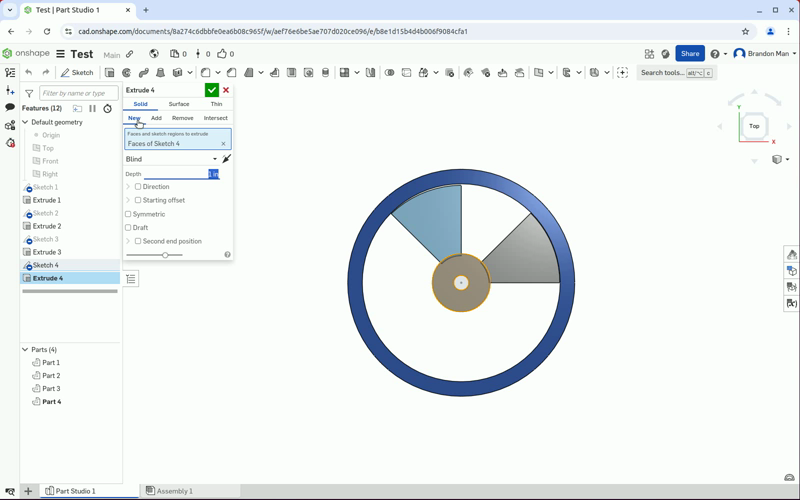
text(2.889)
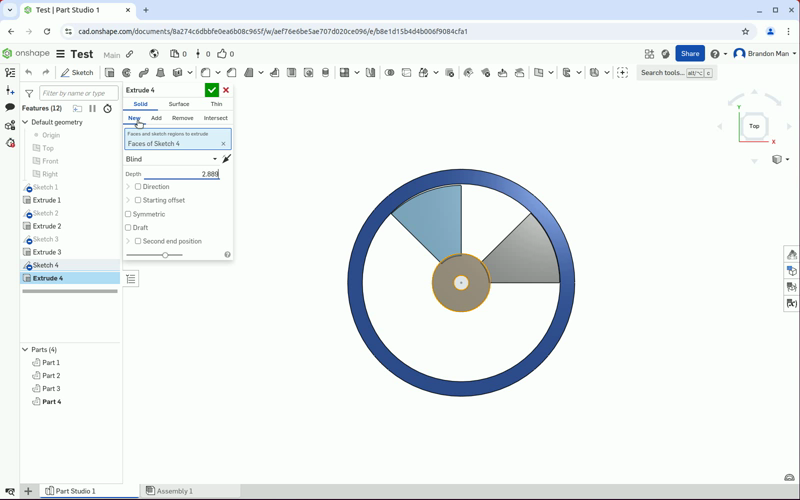
key(enter)
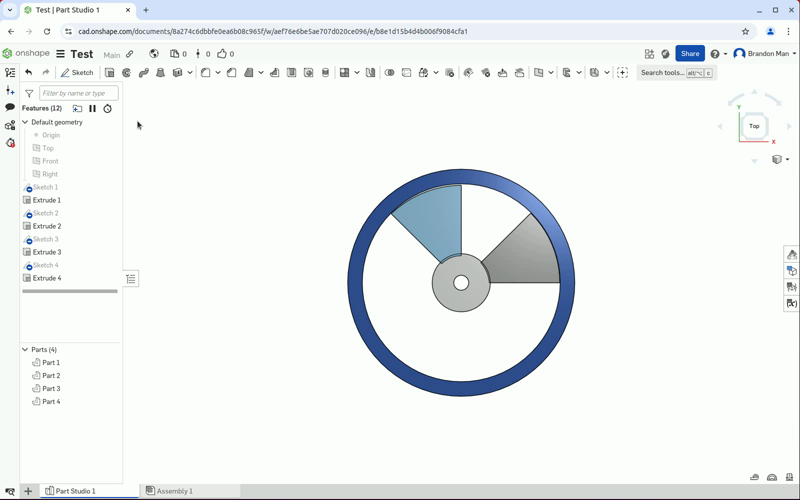
key(shift+h)
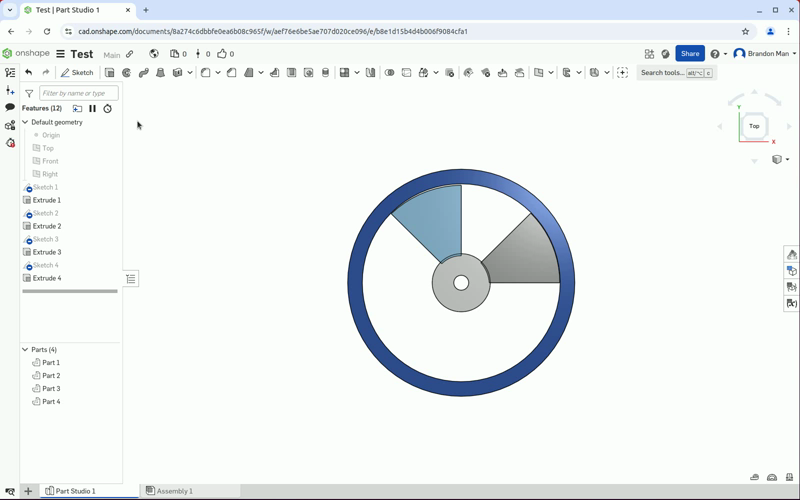
key(shift+h)
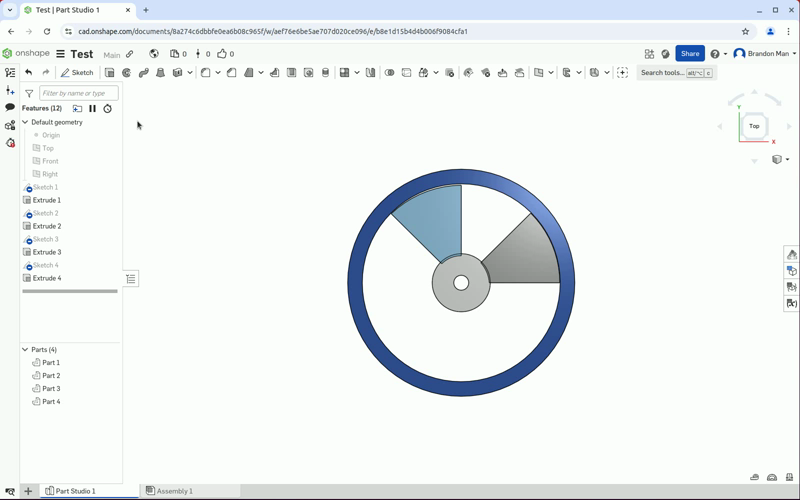
mouse_move(73, 189)
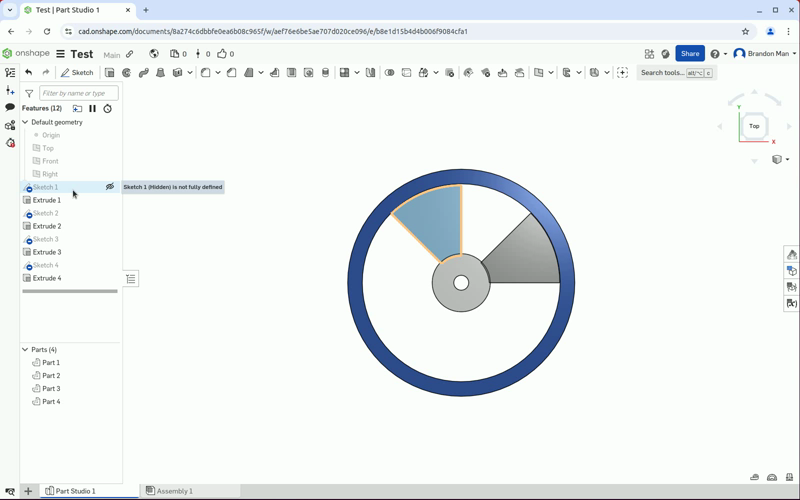
click(73, 189)
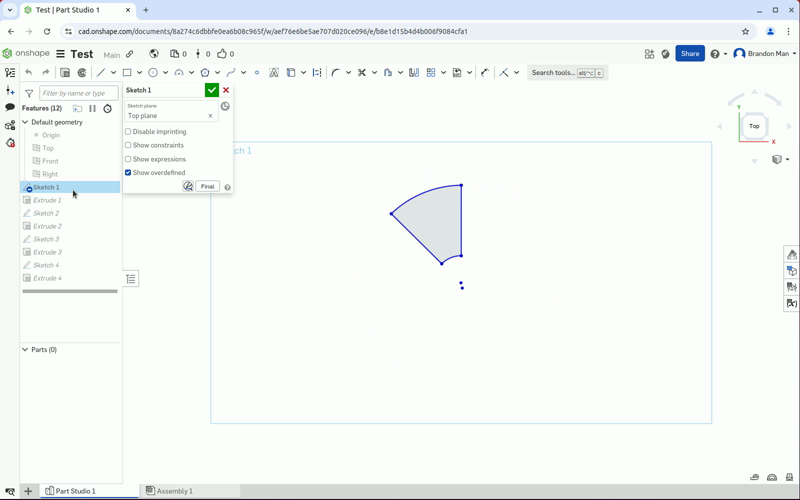
mouse_move(229, 92)
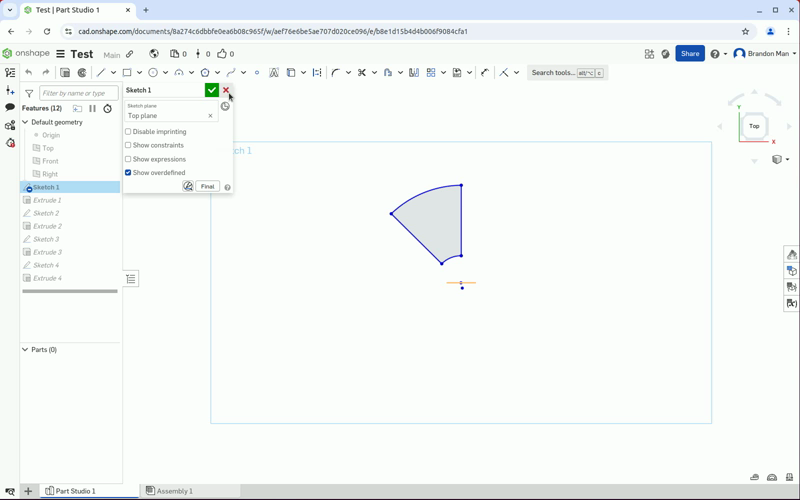
click(229, 92)
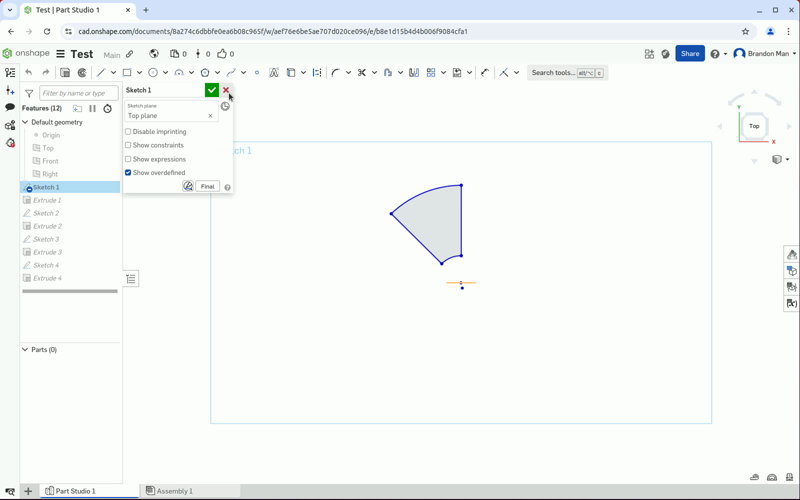
key(shift+s)
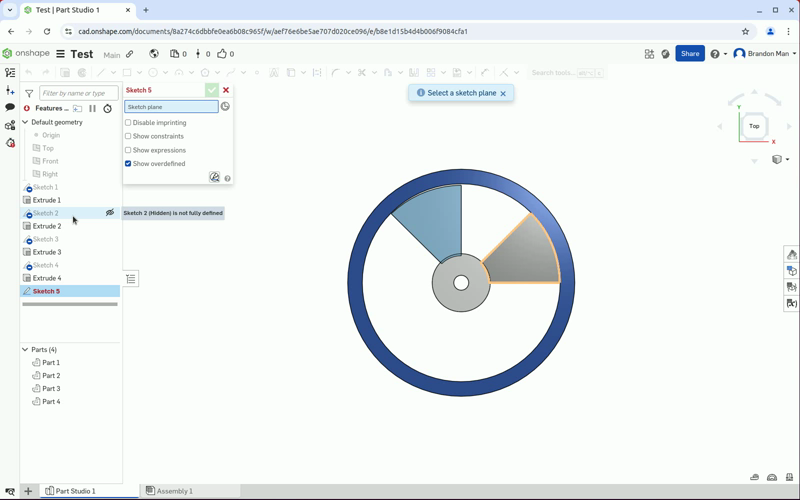
scroll(3)
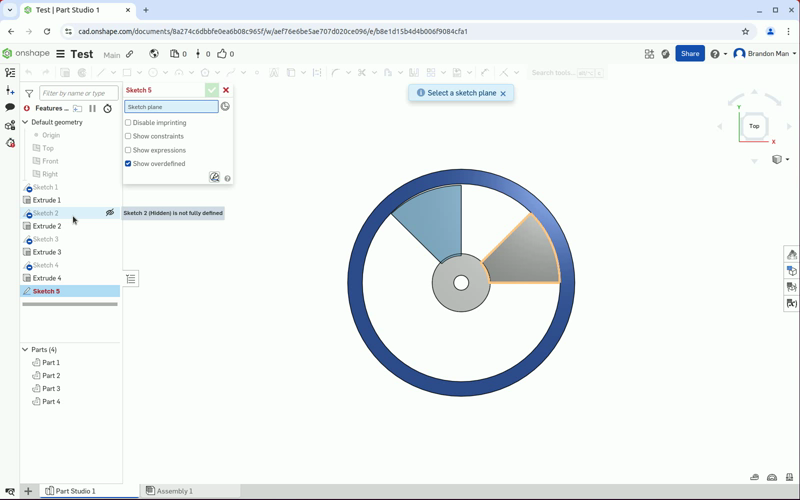
mouse_move(73, 150)
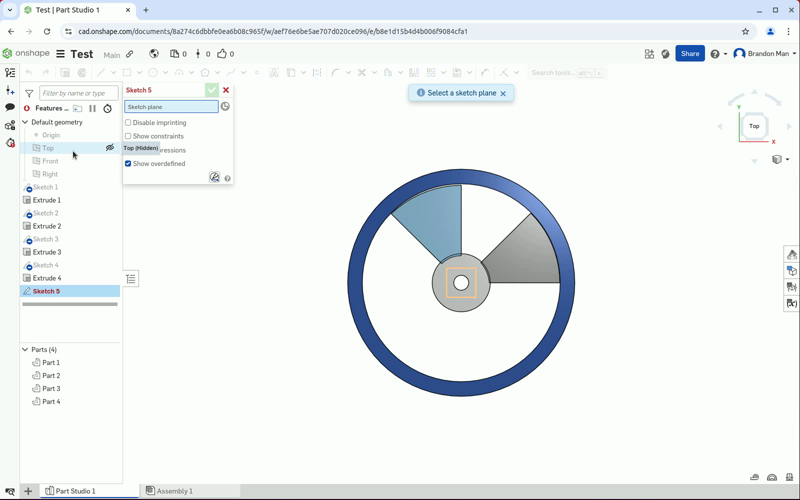
click(73, 150)
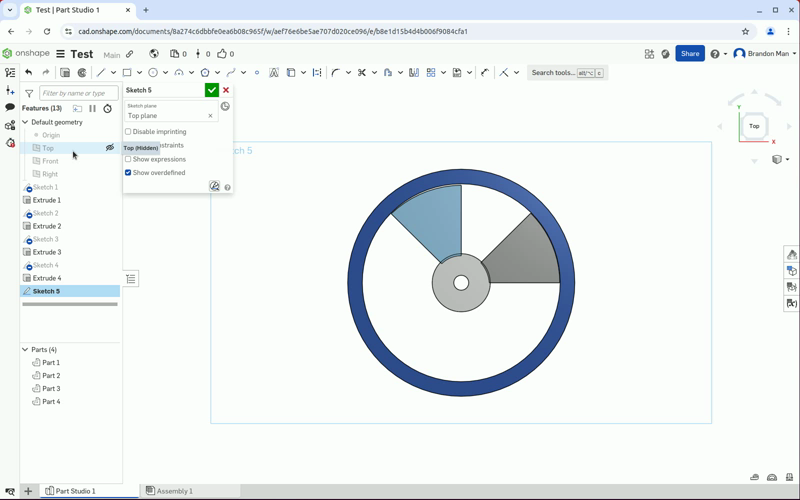
mouse_move(73, 352)
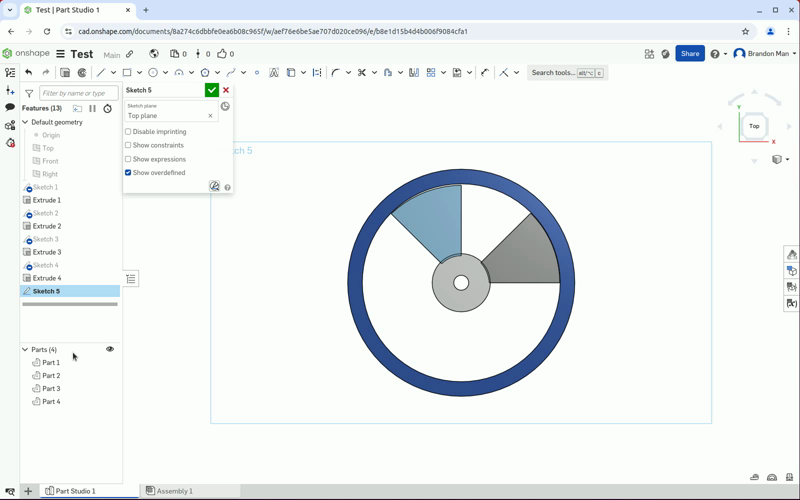
key(y)
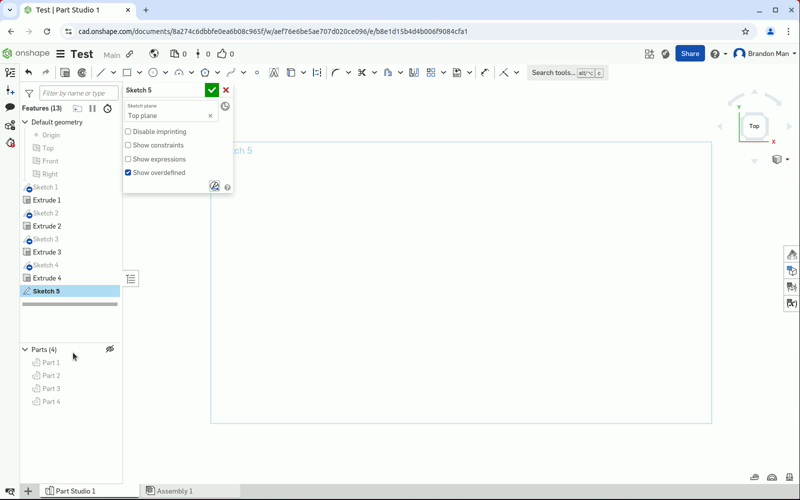
key(a)
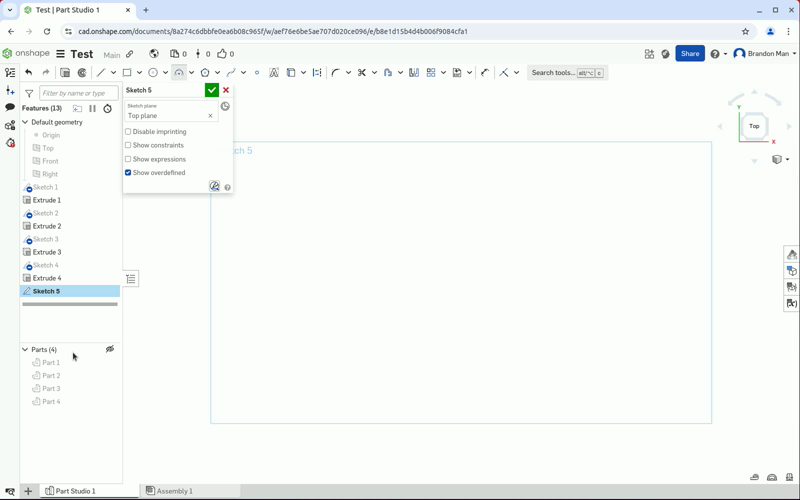
key_down(shift)
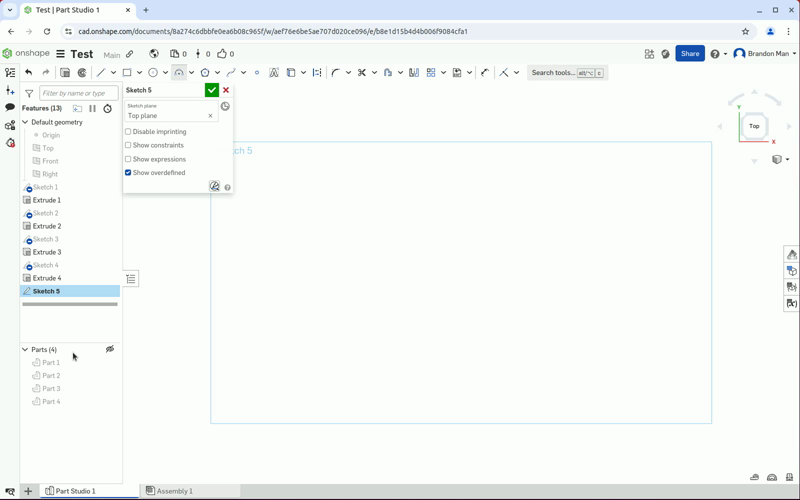
mouse_move(460, 381)
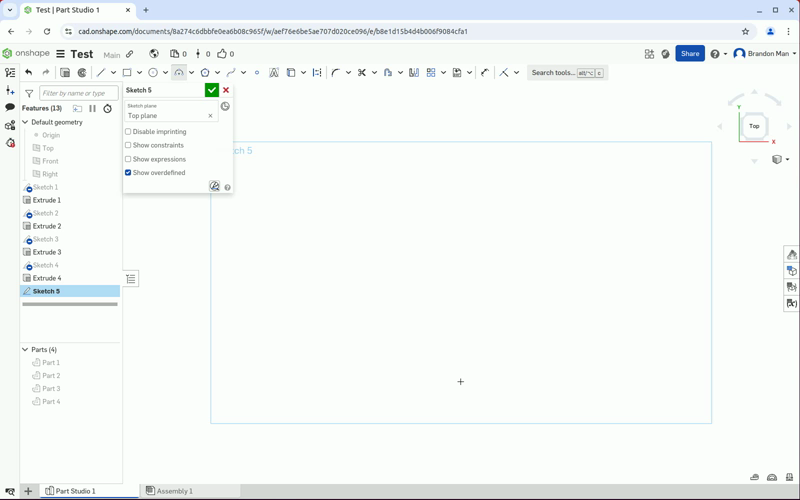
click(460, 381)
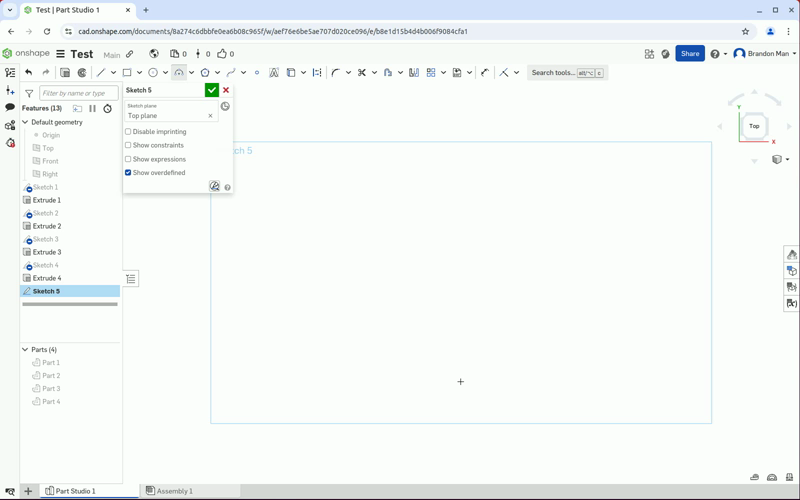
key_up(shift)
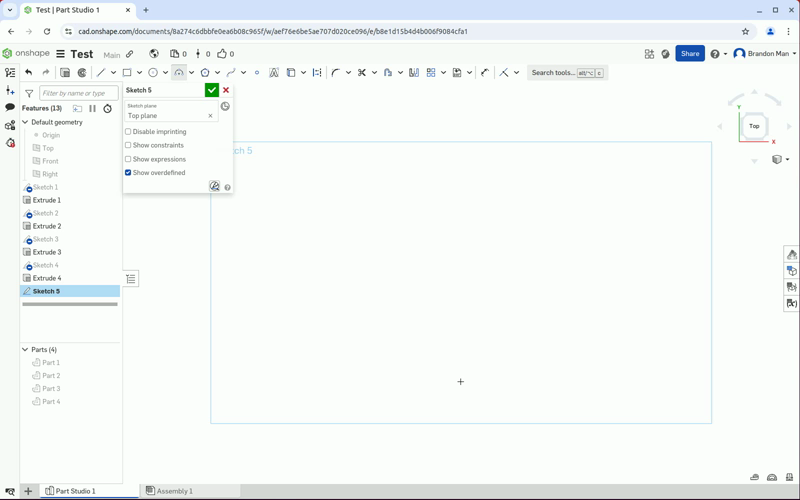
key_down(shift)
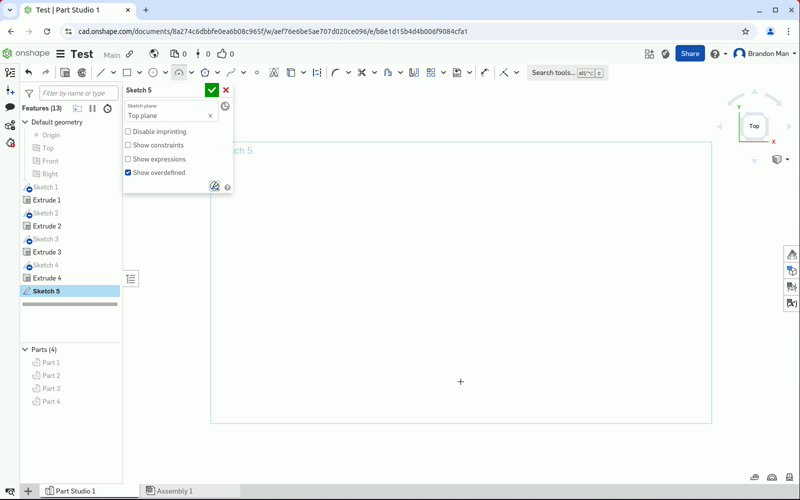
mouse_move(530, 352)
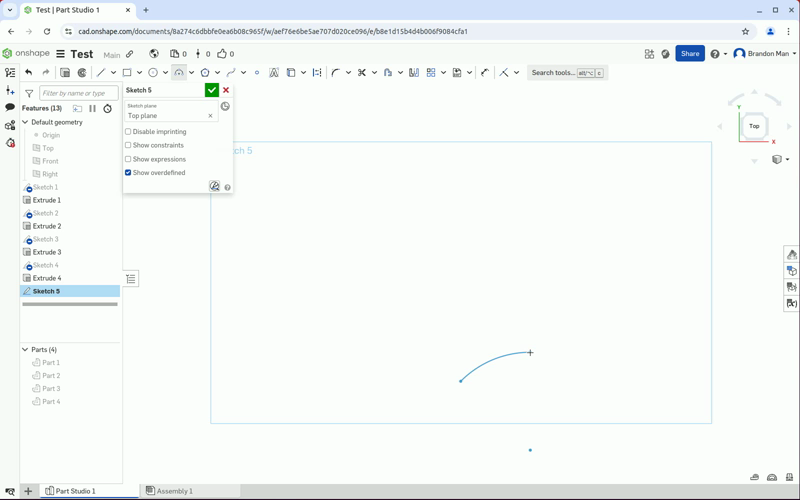
click(530, 352)
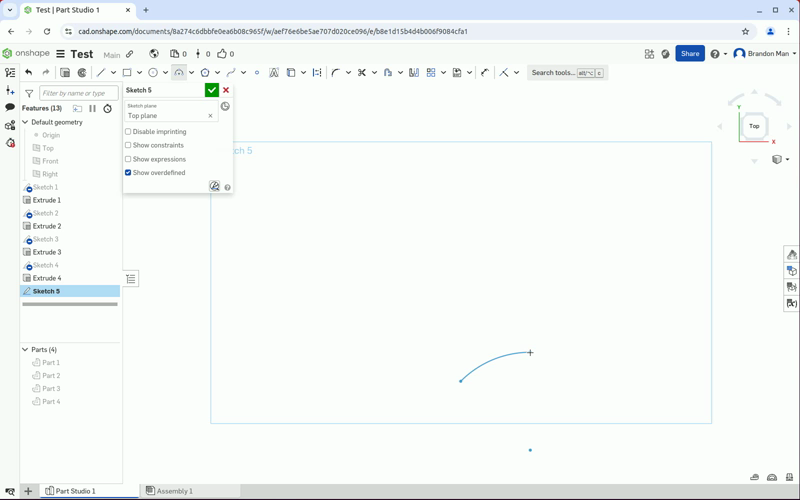
mouse_move(498, 373)
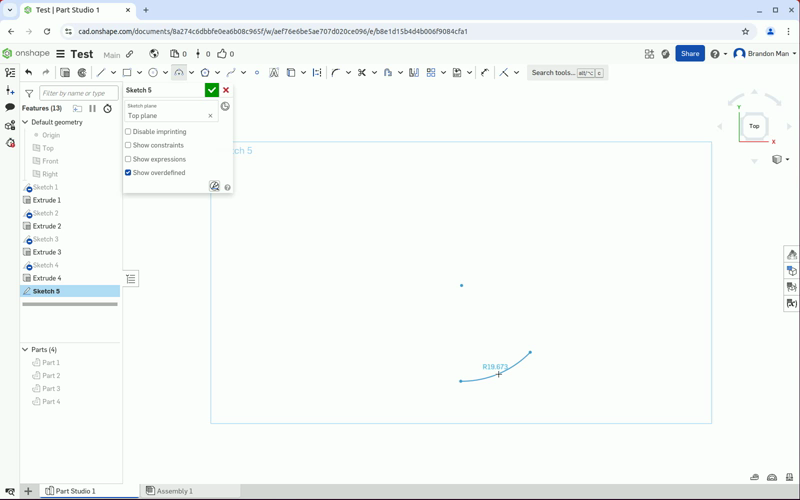
click(498, 373)
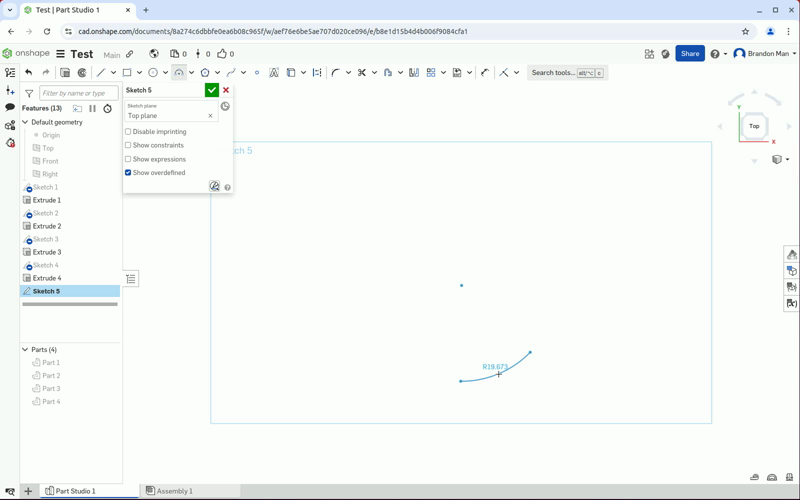
key_up(shift)
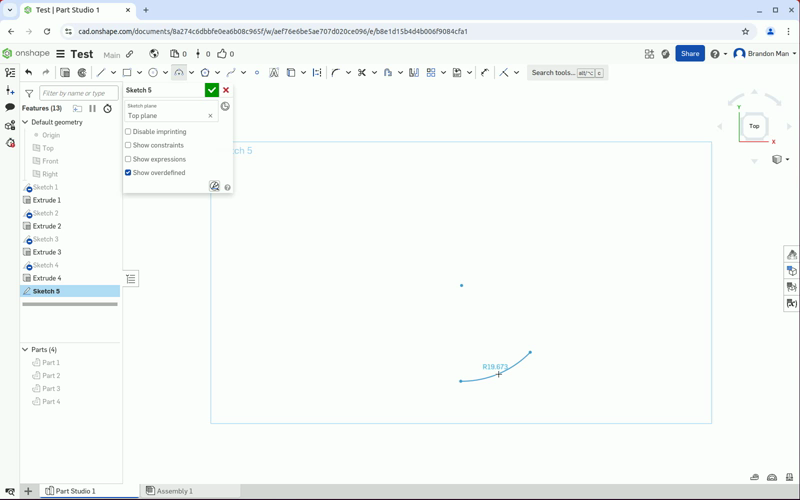
key(esc)
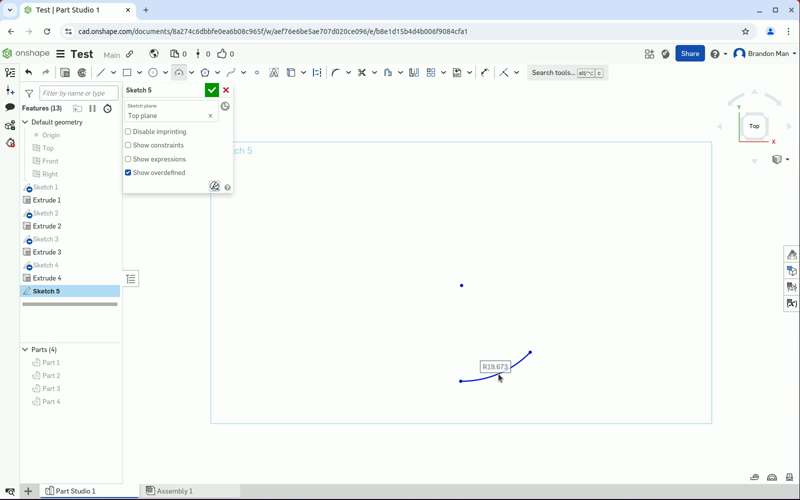
key(l)
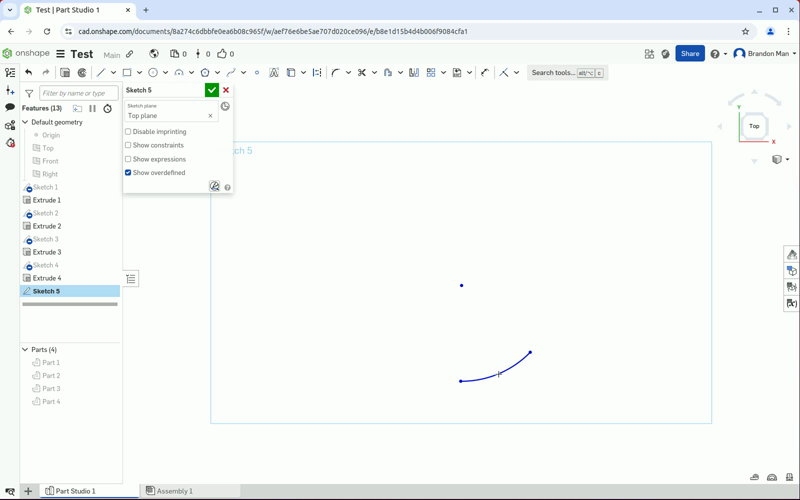
mouse_move(530, 352)
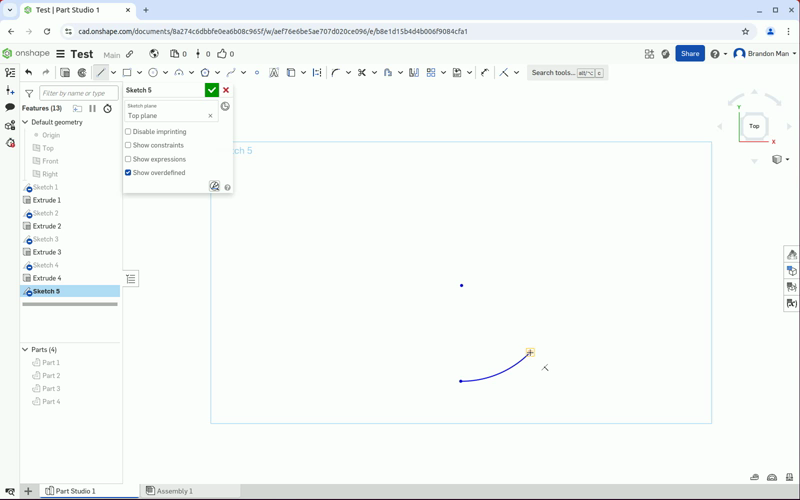
click(530, 352)
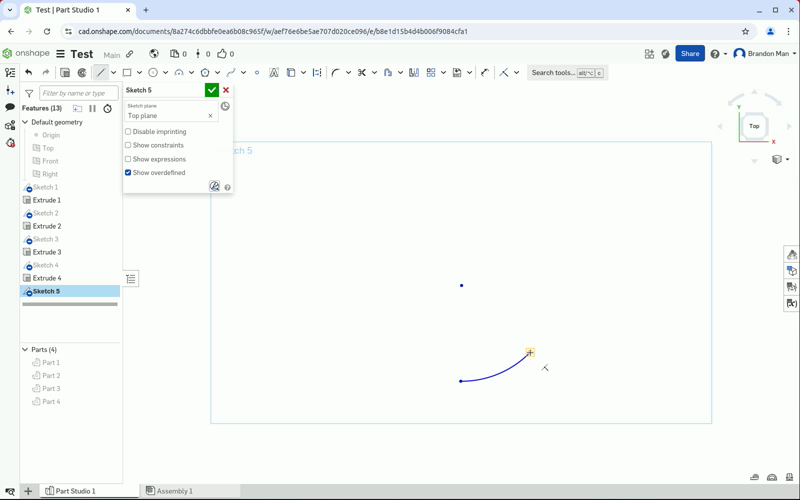
key_down(shift)
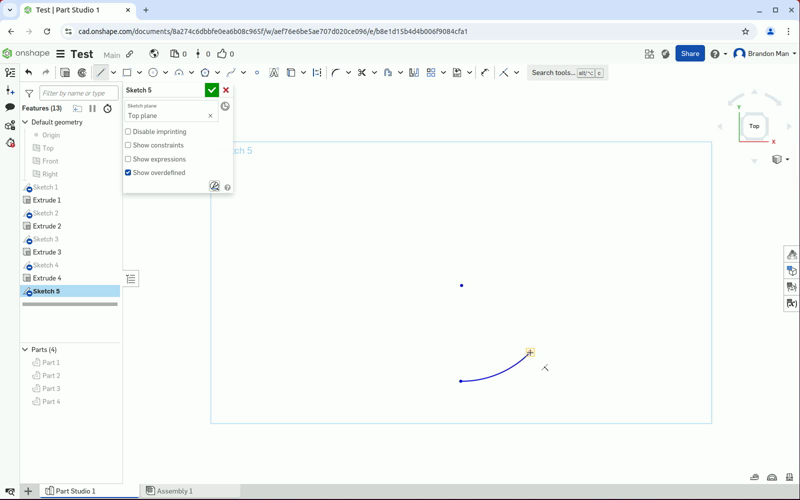
mouse_move(480, 302)
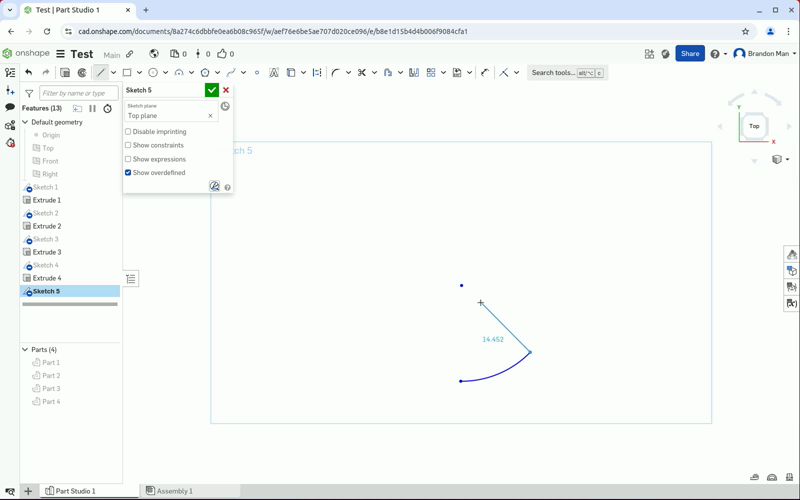
click(480, 302)
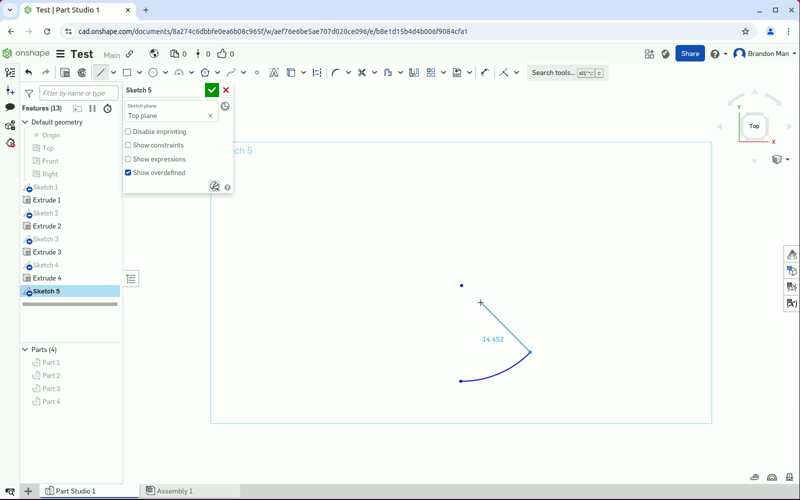
key_up(shift)
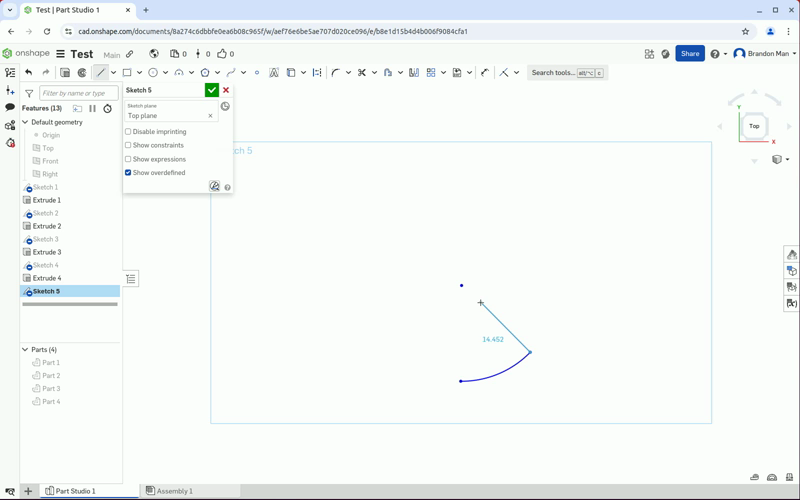
key(esc)
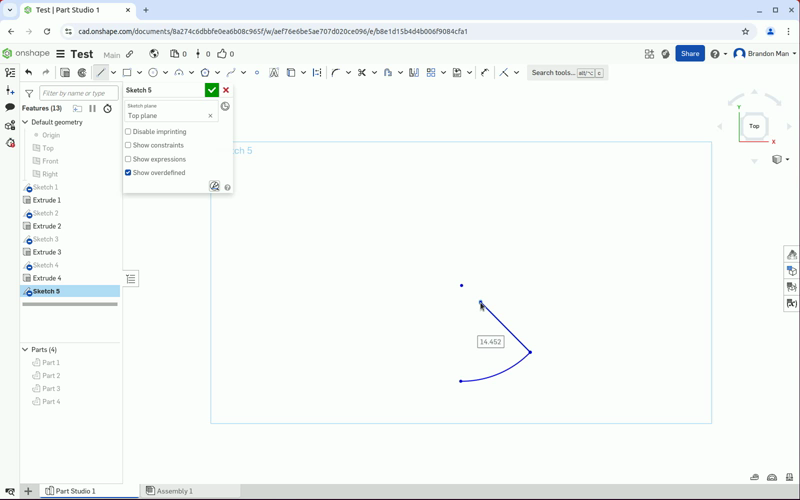
key(a)
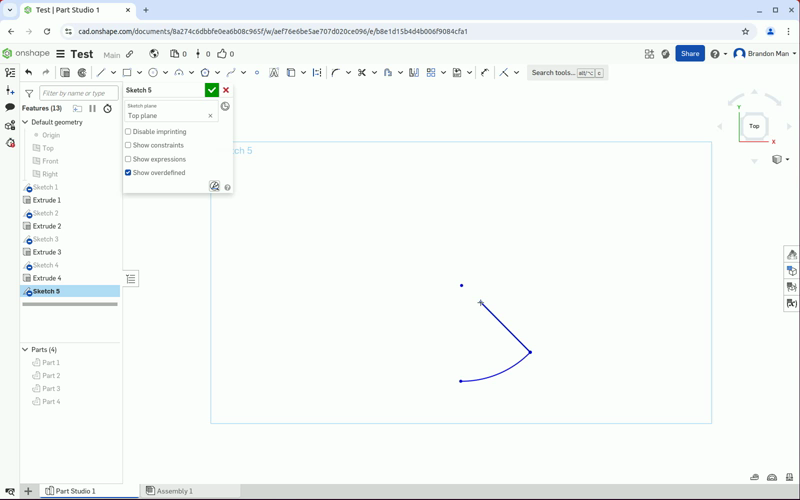
mouse_move(480, 302)
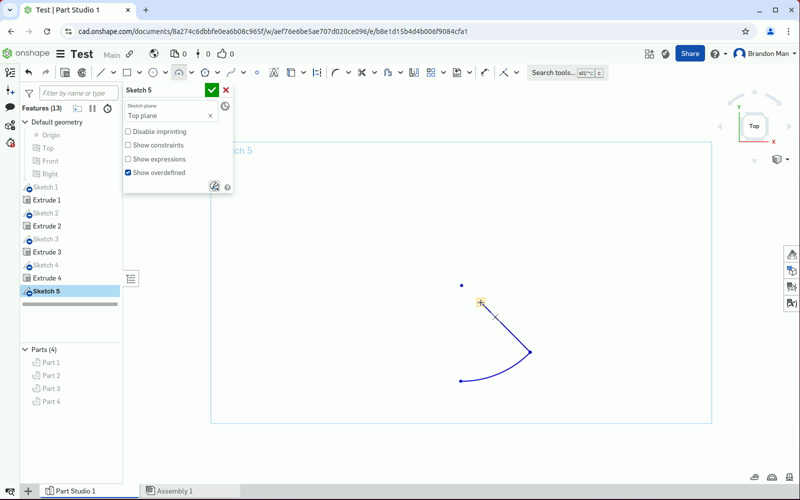
click(480, 302)
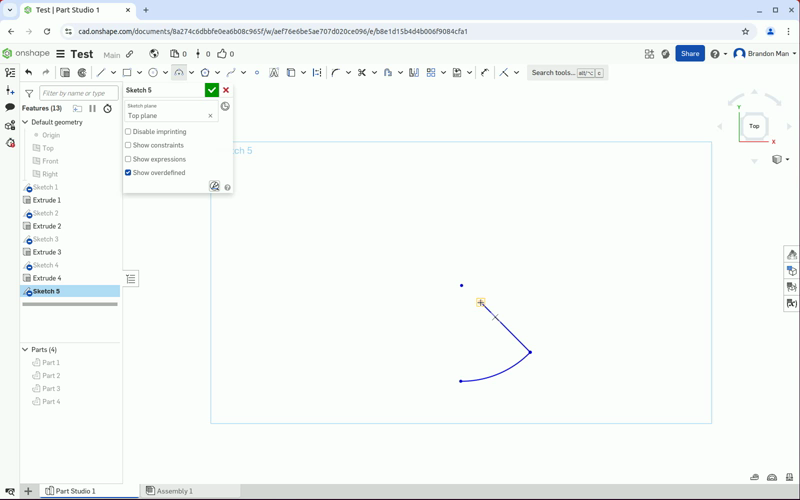
key_down(shift)
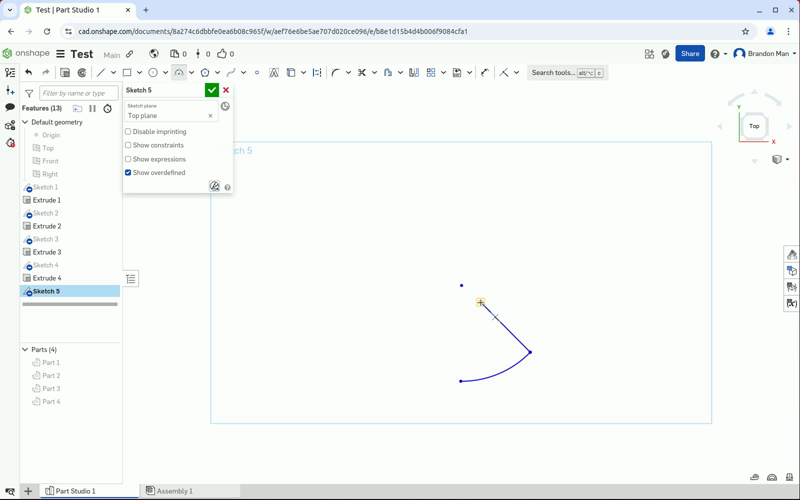
mouse_move(460, 310)
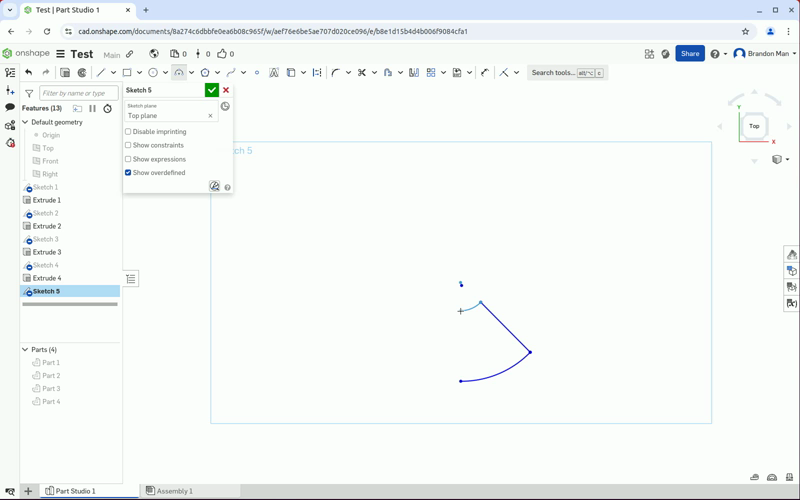
click(460, 310)
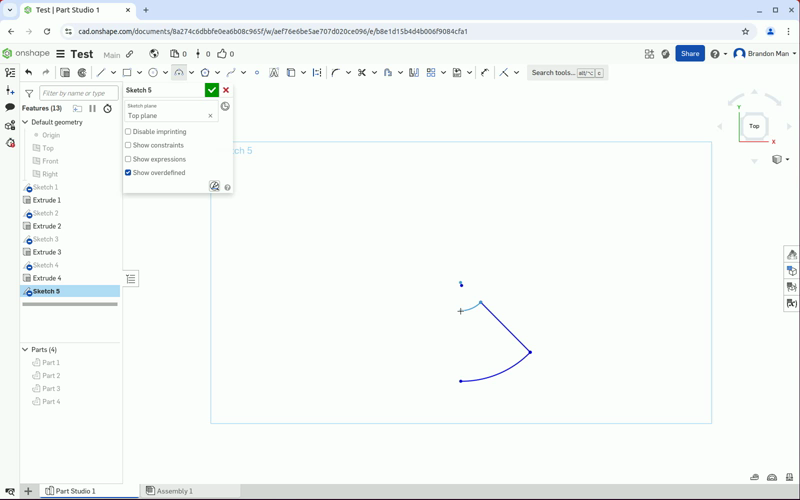
mouse_move(471, 308)
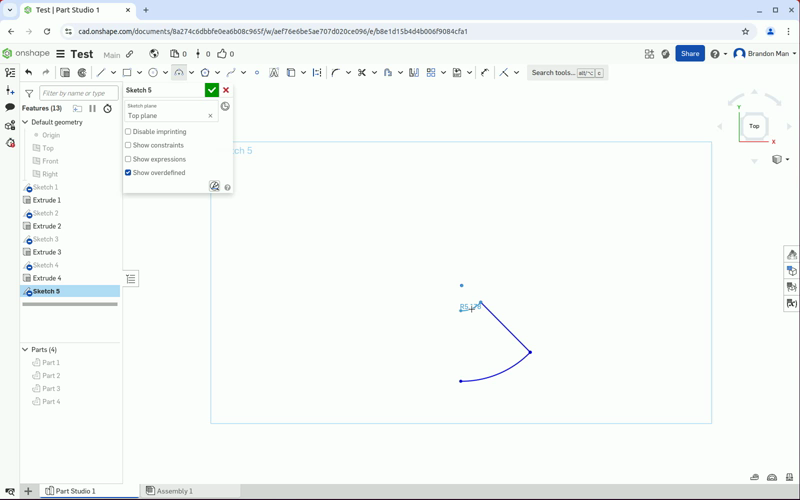
click(471, 308)
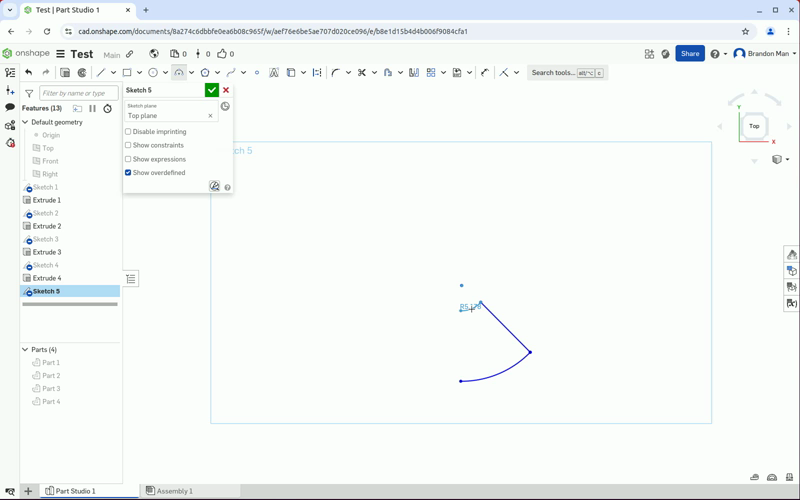
key_up(shift)
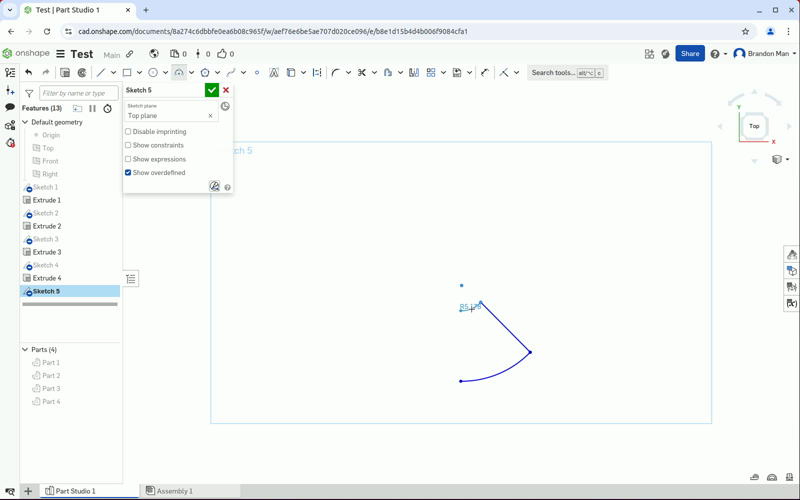
key(esc)
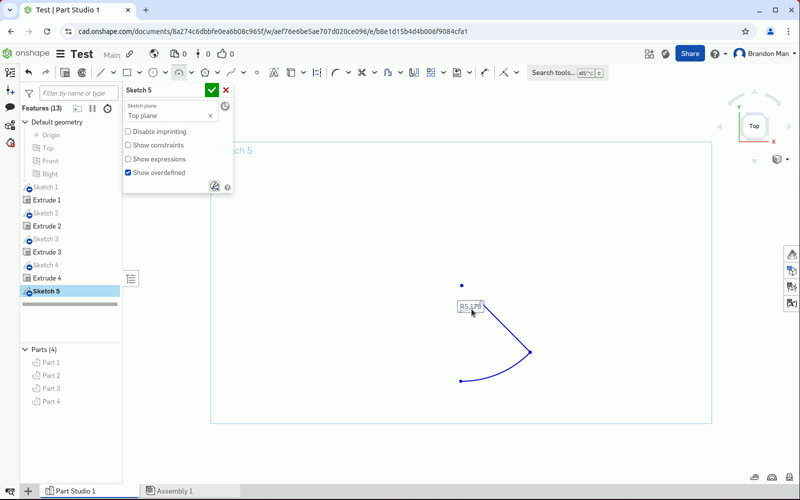
key(l)
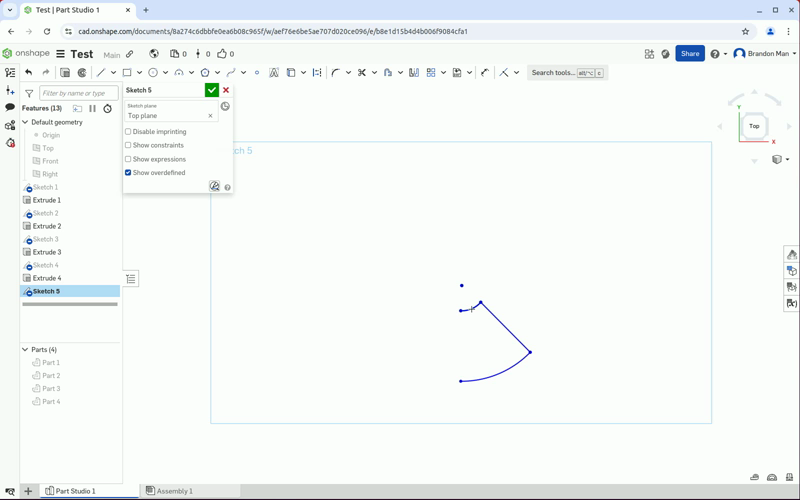
mouse_move(460, 310)
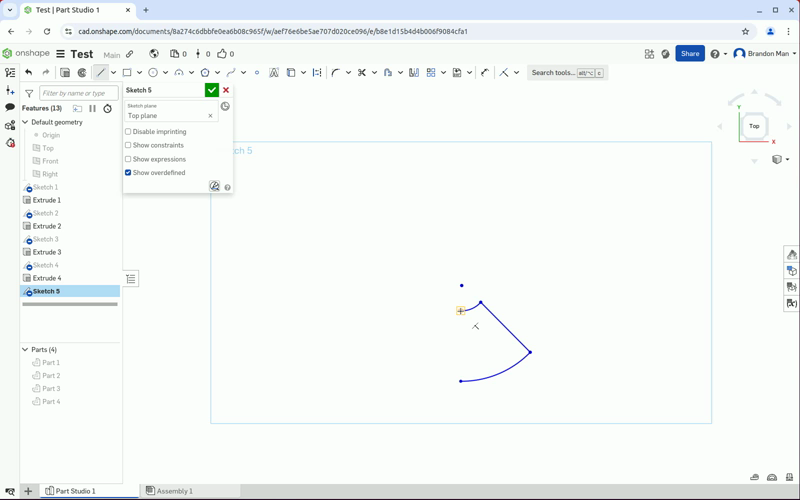
click(460, 310)
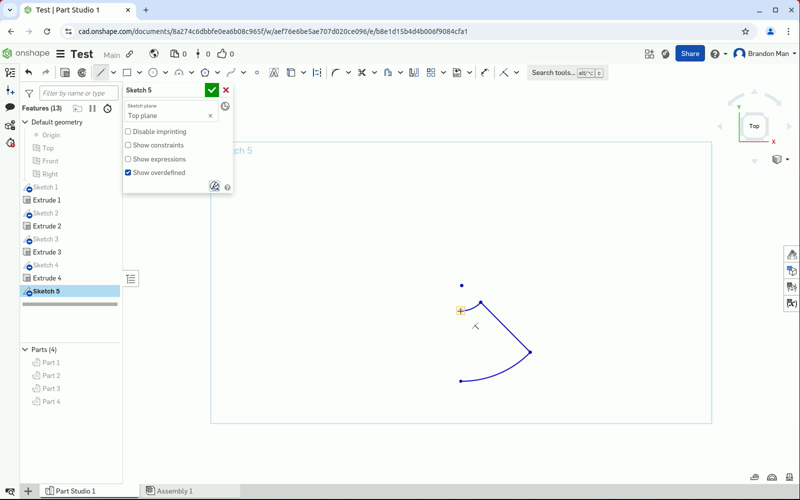
key_down(shift)
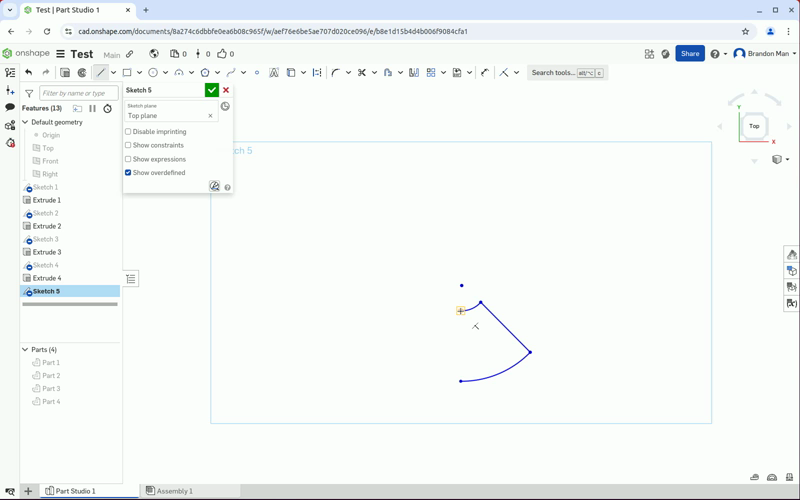
mouse_move(460, 381)
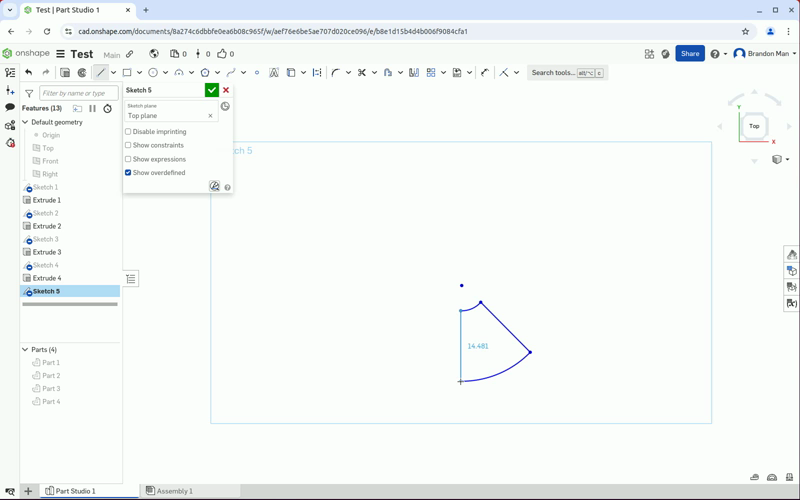
key_up(shift)
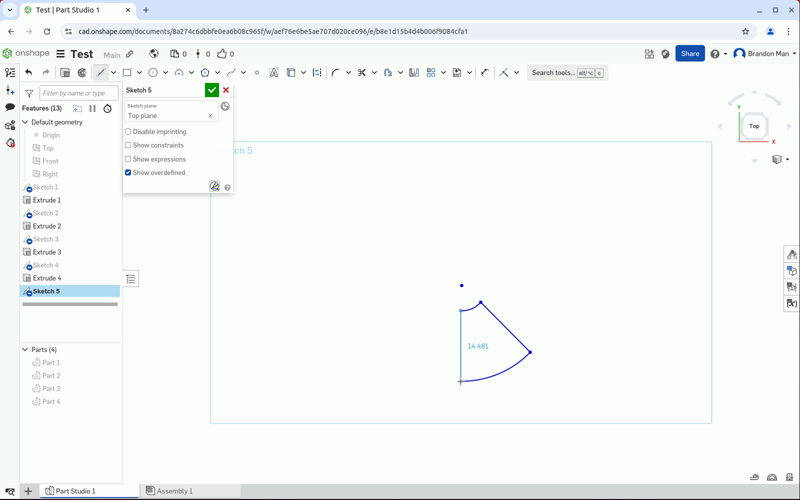
click(460, 381)
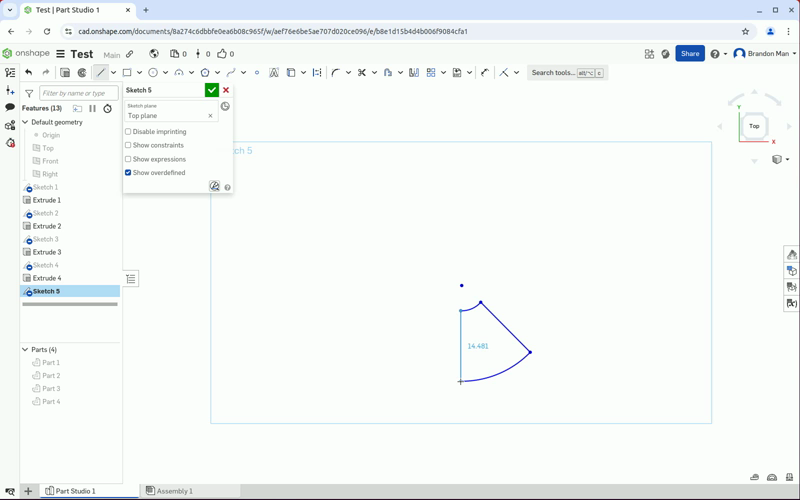
key(esc)
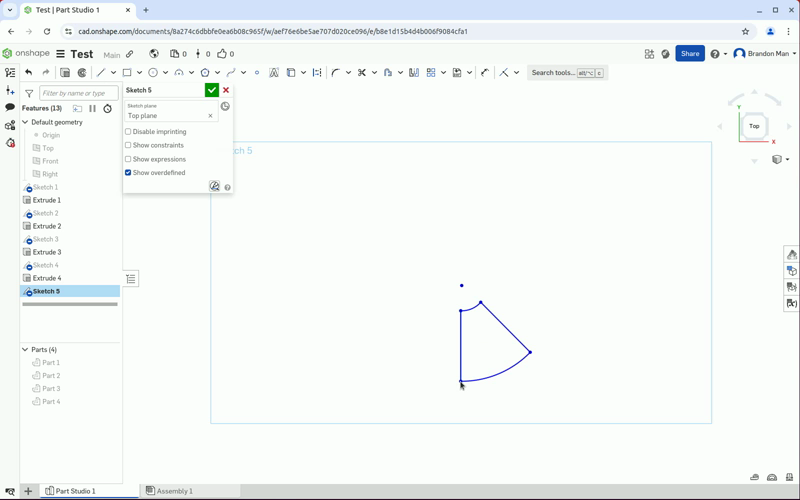
mouse_move(485, 370)
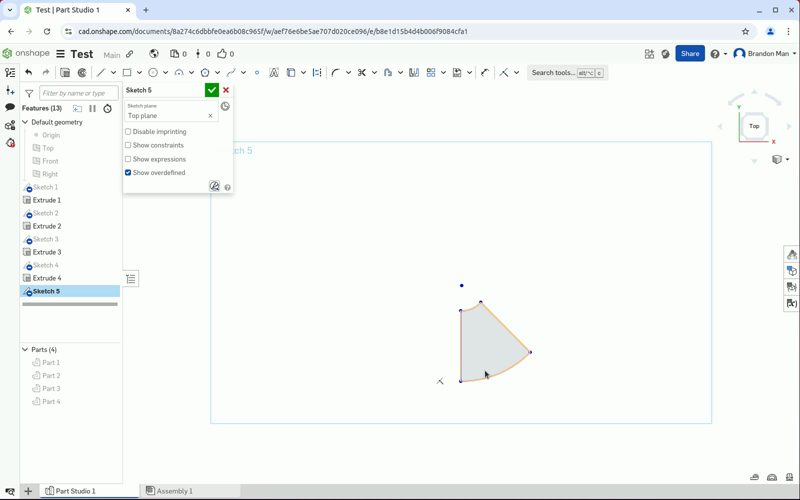
click(485, 370)
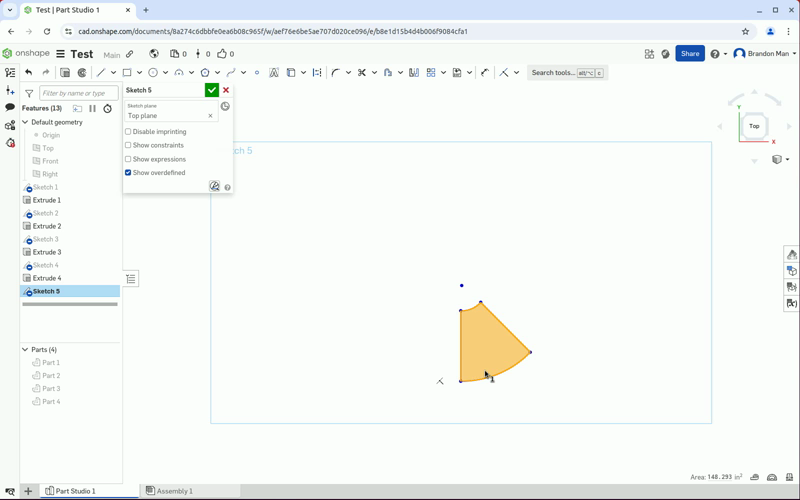
mouse_move(73, 352)
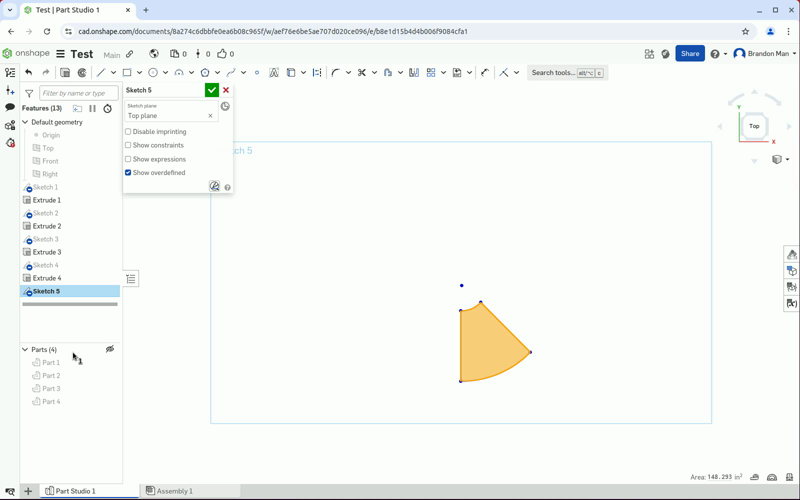
key(shift+y)
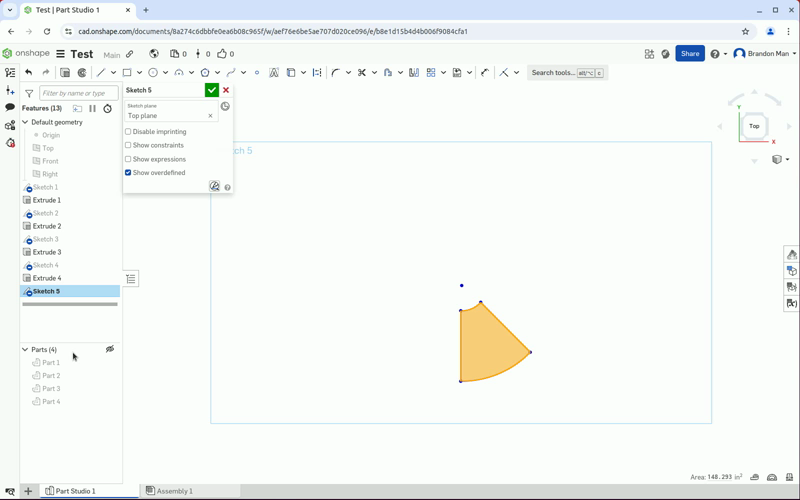
key(shift+e)
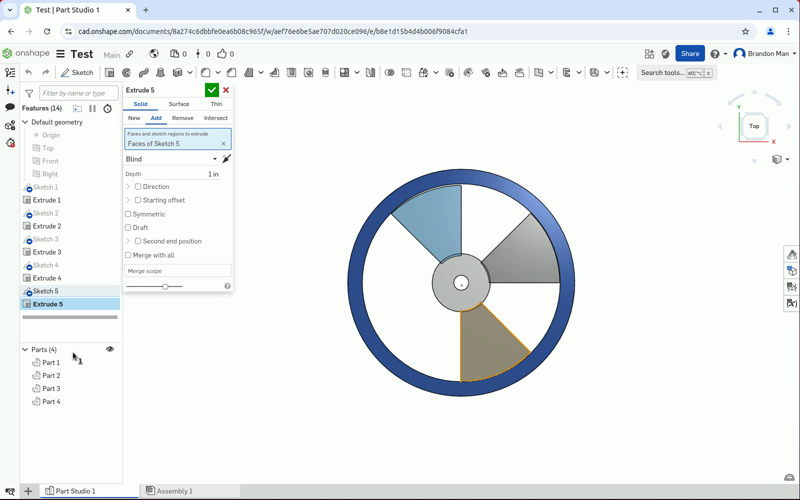
mouse_move(143, 106)
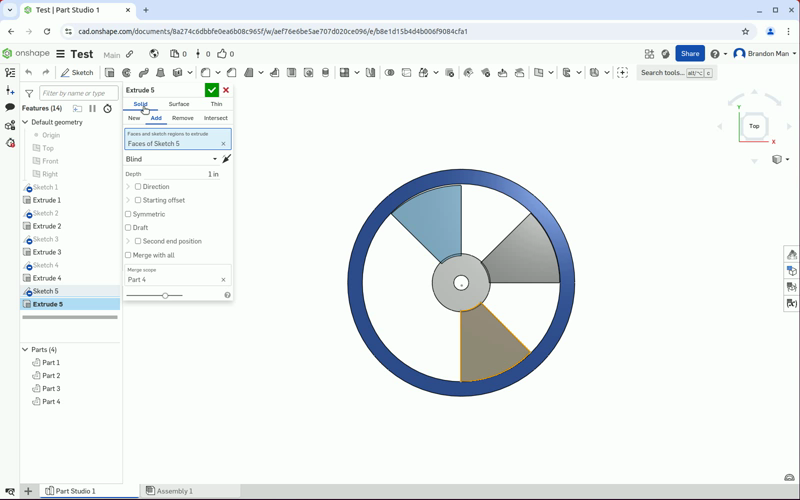
click(143, 106)
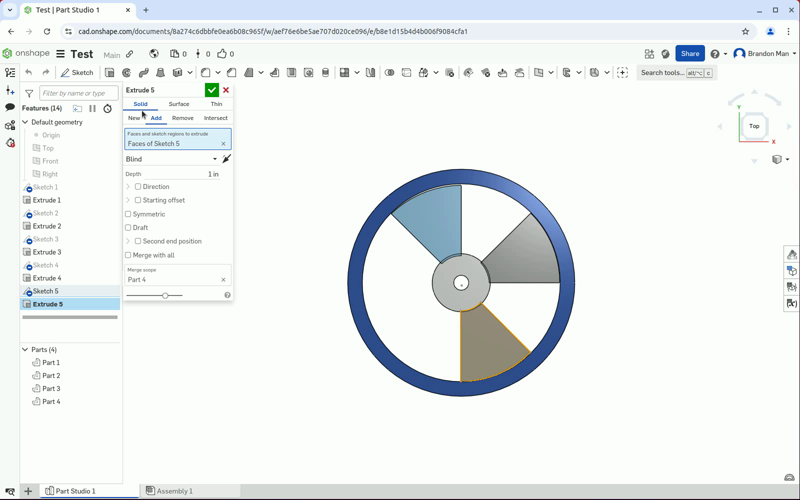
mouse_move(137, 120)
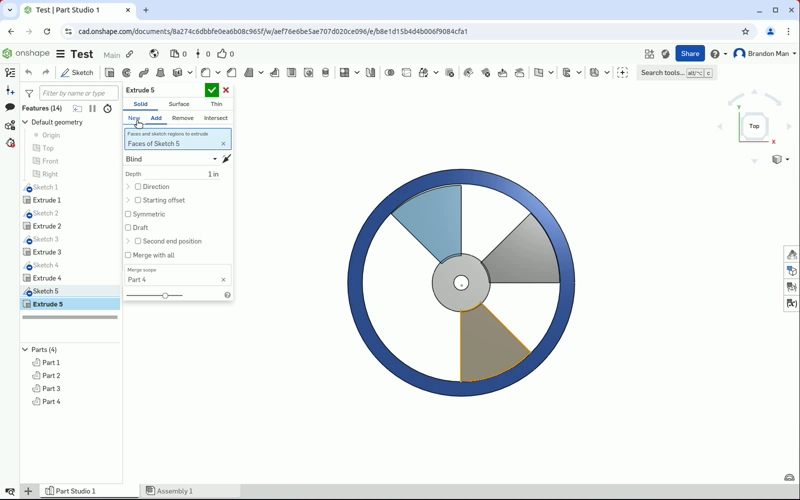
click(137, 120)
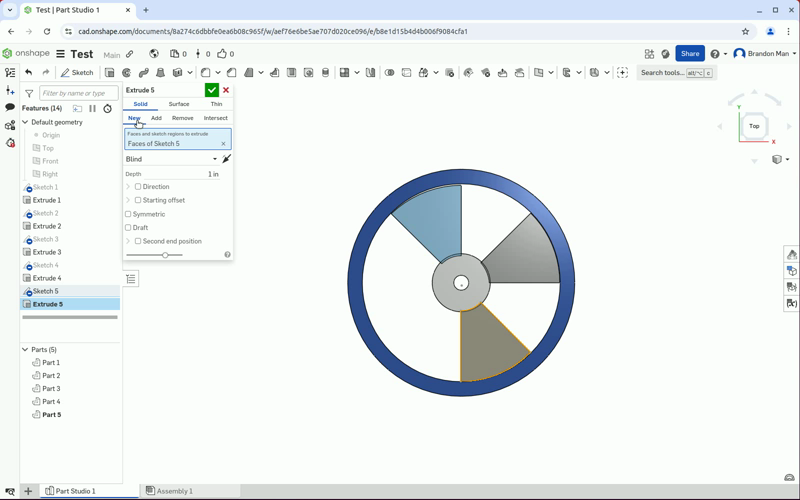
key(tab, 4)
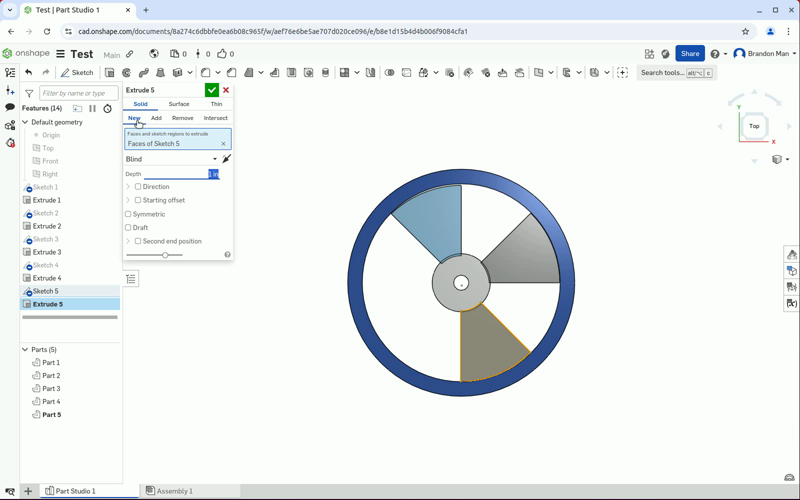
text(2.889)
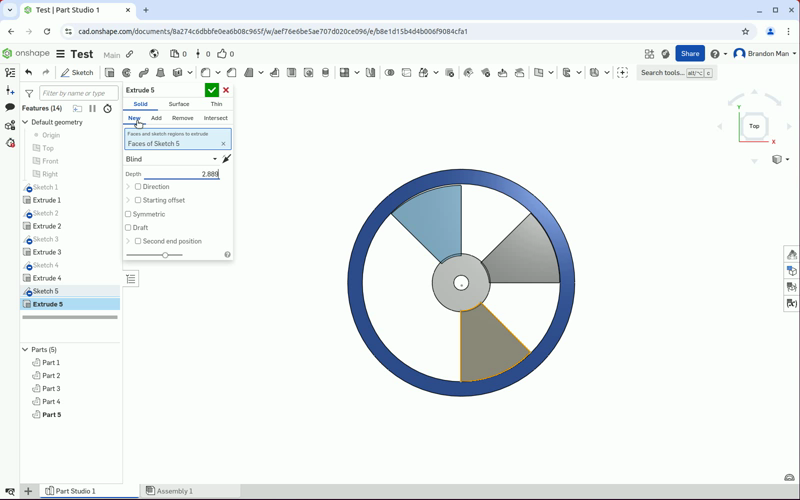
key(enter)
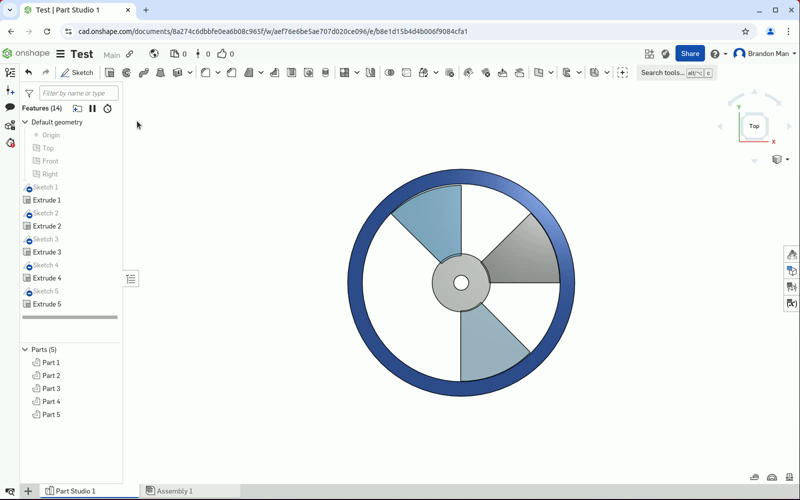
key(shift+h)
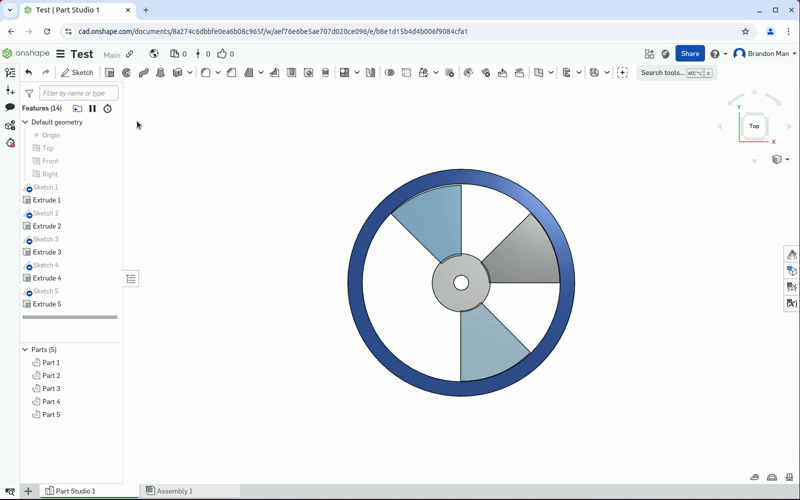
key(shift+h)
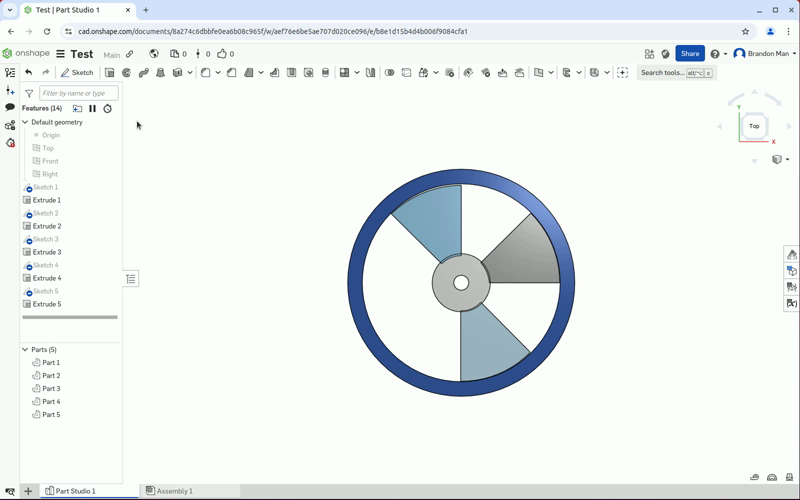
mouse_move(73, 189)
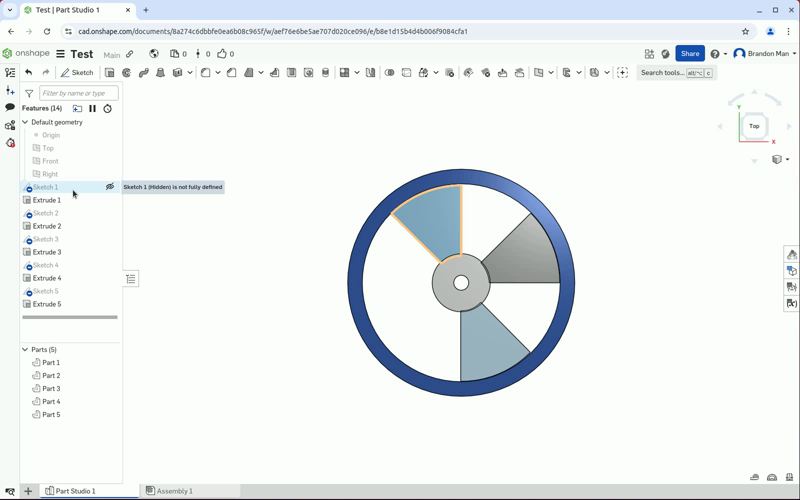
click(73, 189)
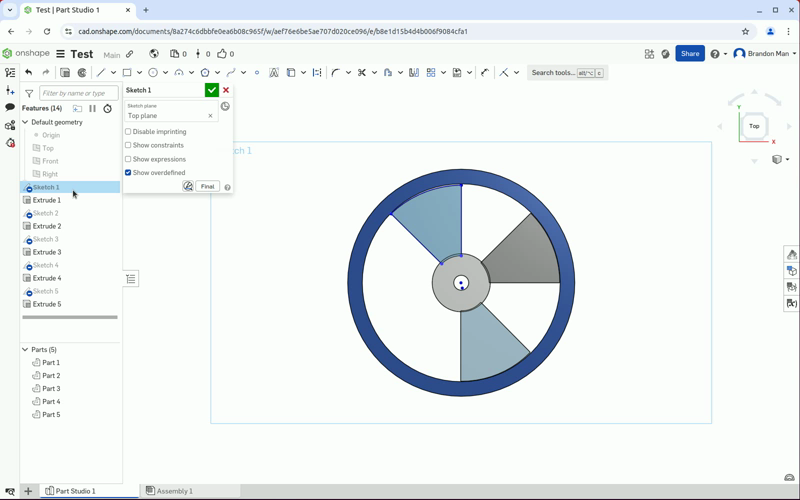
mouse_move(229, 92)
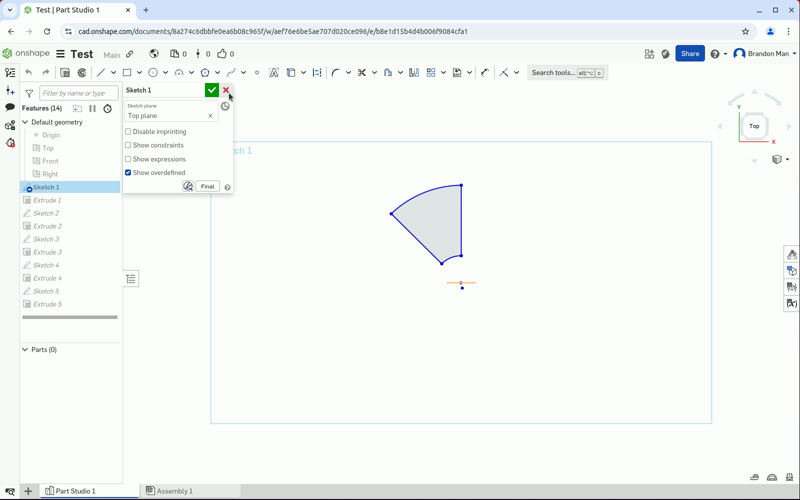
click(229, 92)
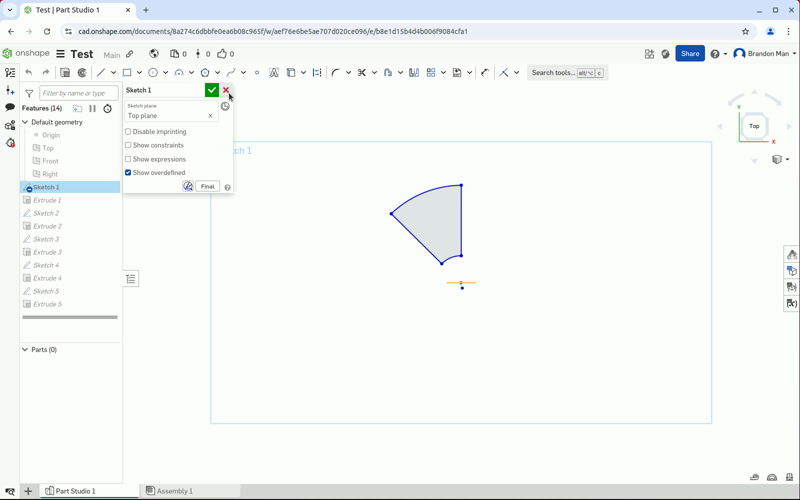
key(shift+s)
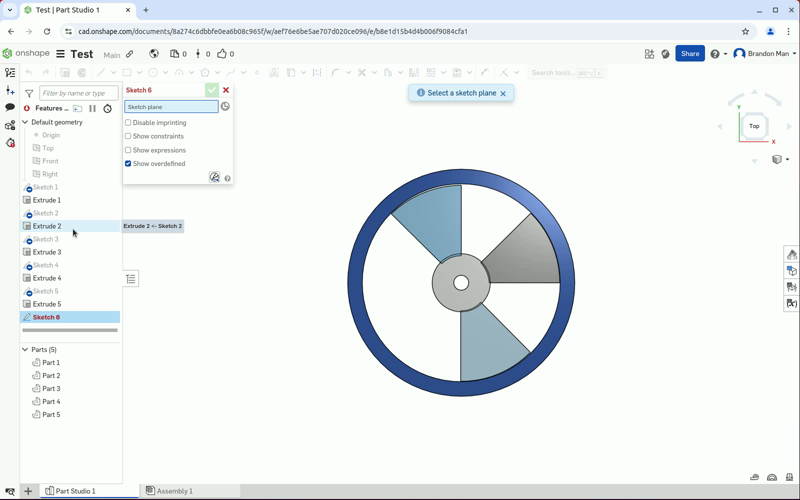
scroll(3)
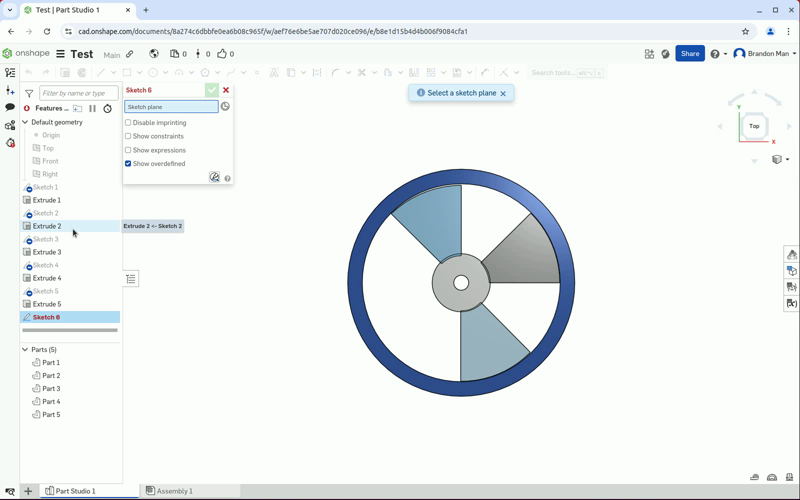
mouse_move(73, 150)
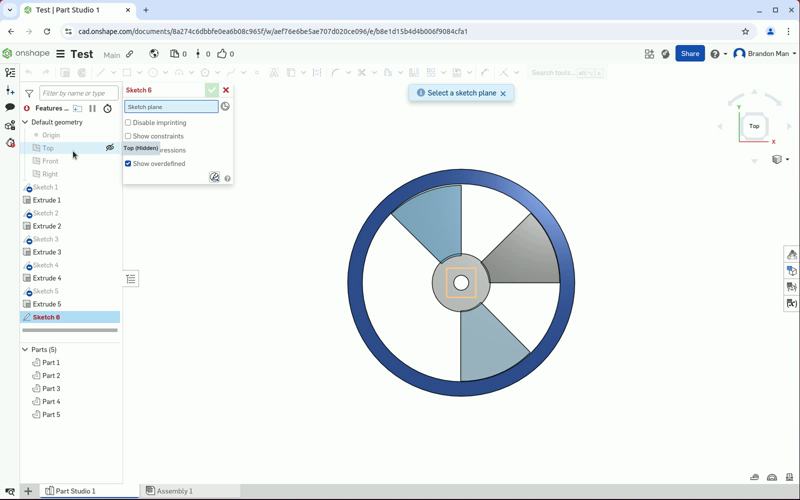
click(73, 150)
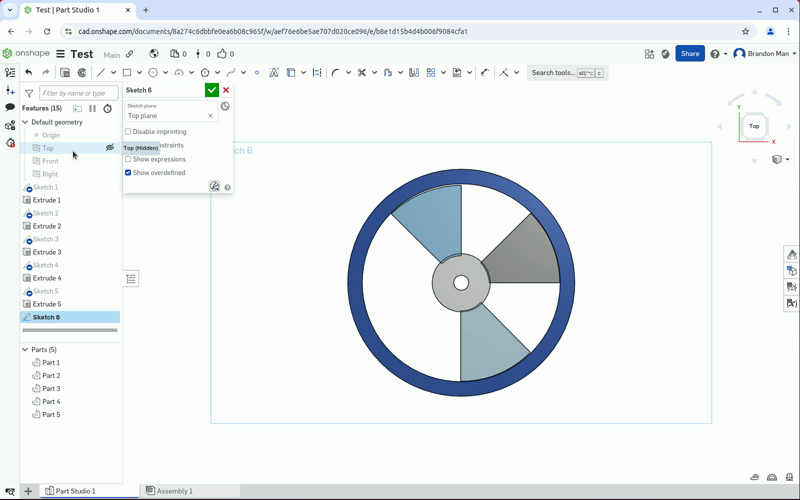
mouse_move(73, 352)
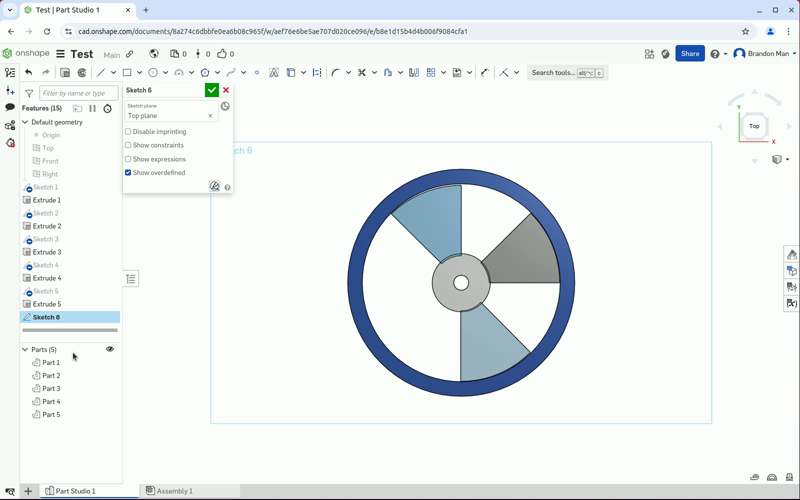
key(y)
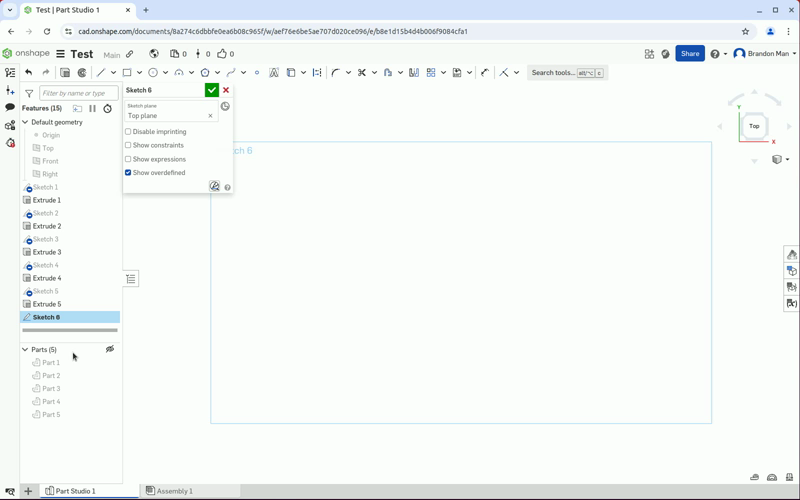
key(a)
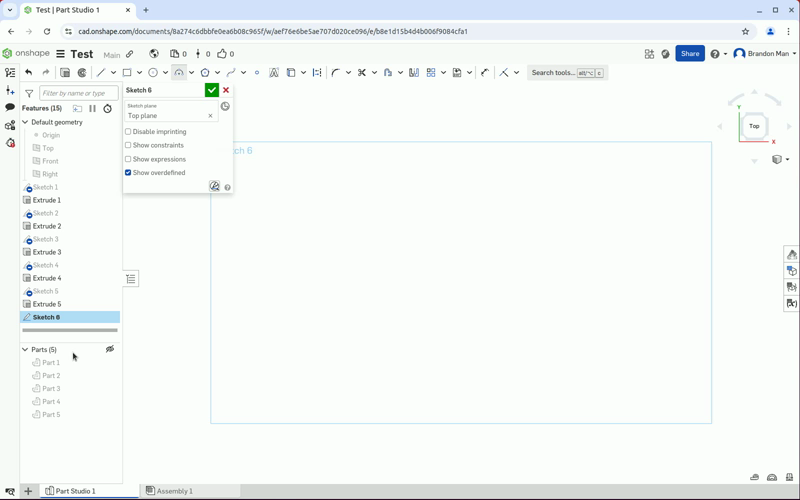
key_down(shift)
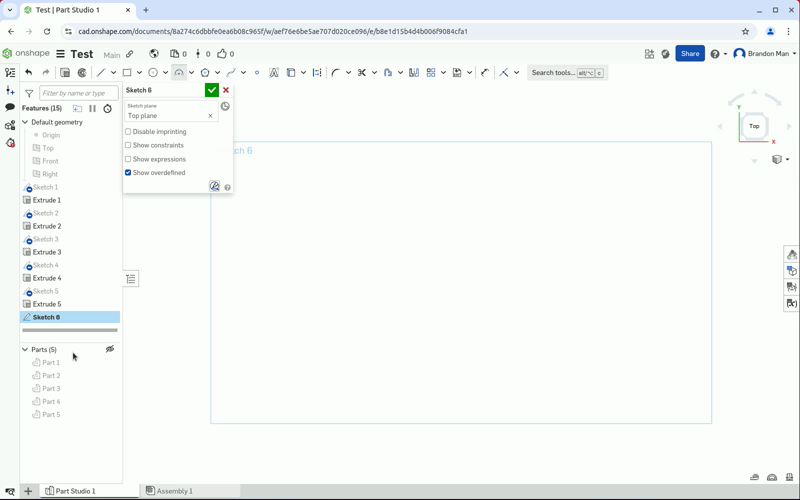
mouse_move(362, 282)
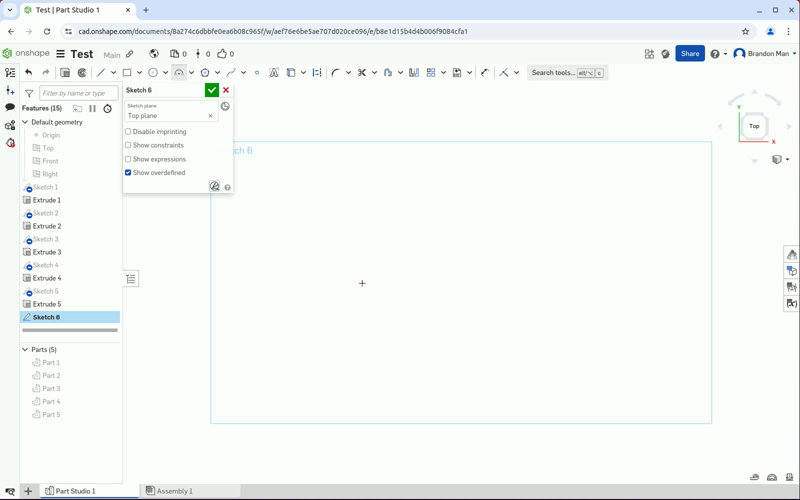
click(362, 282)
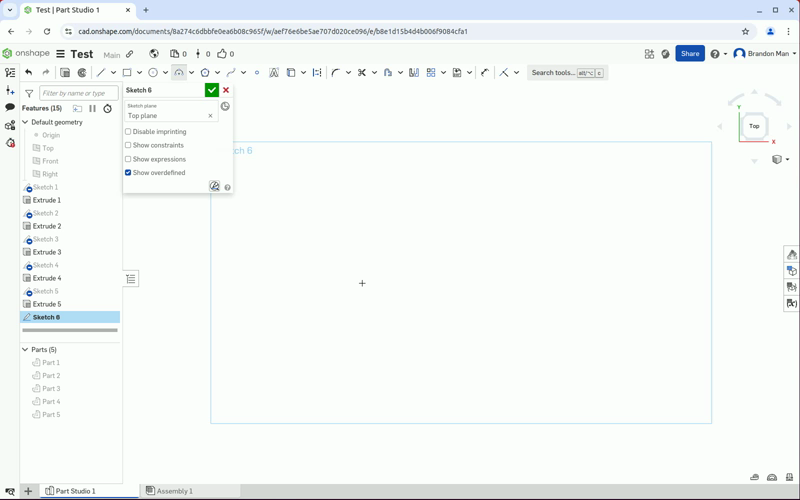
key_up(shift)
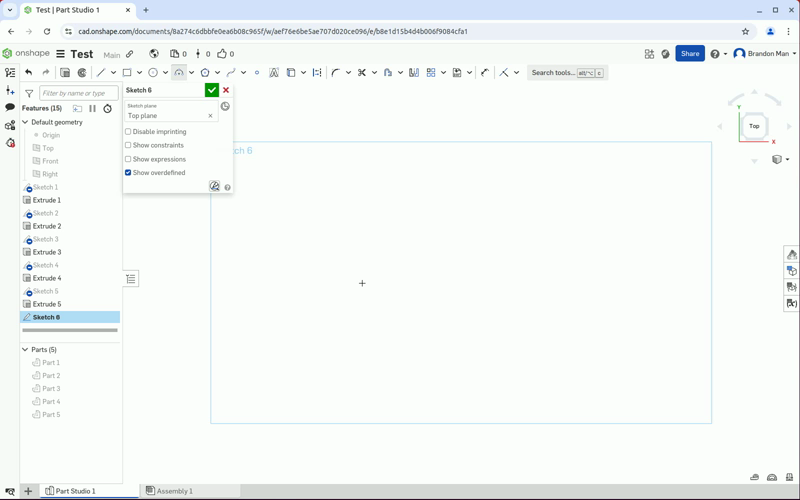
key_down(shift)
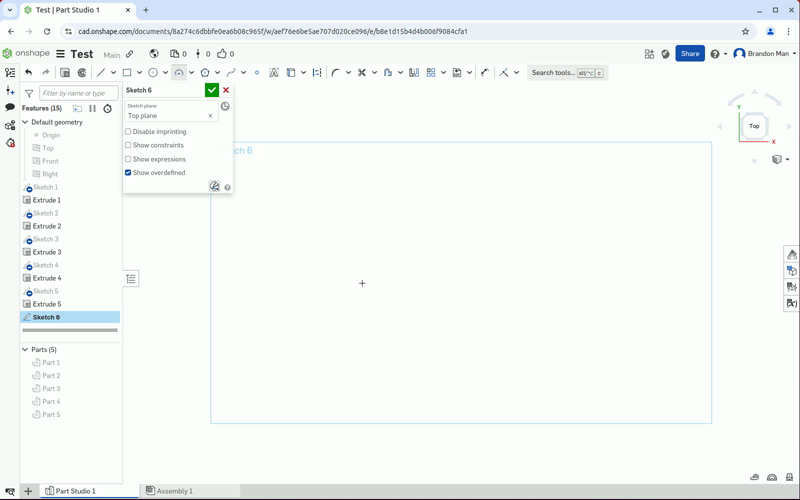
mouse_move(391, 352)
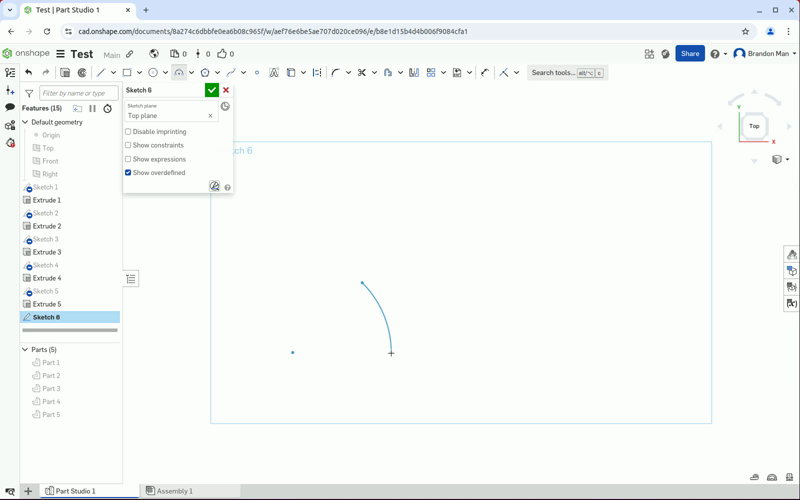
click(391, 352)
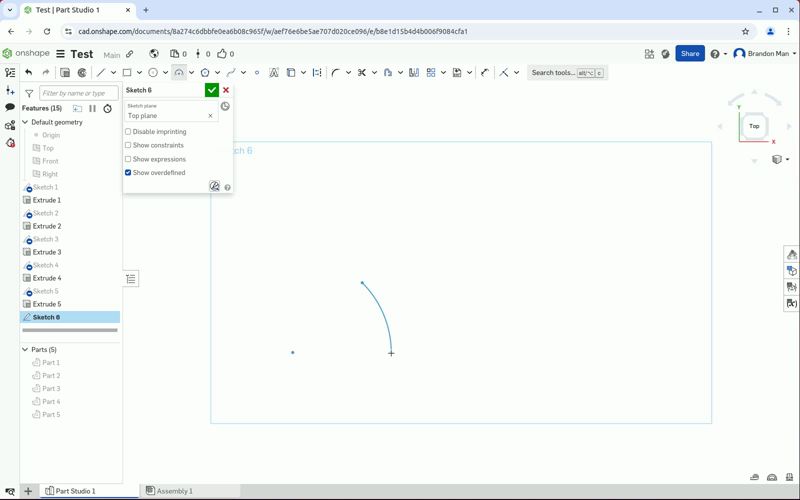
mouse_move(369, 320)
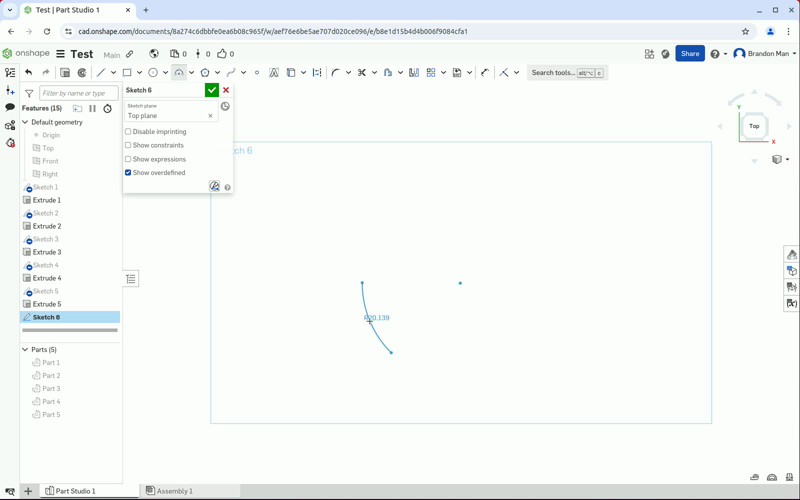
click(369, 320)
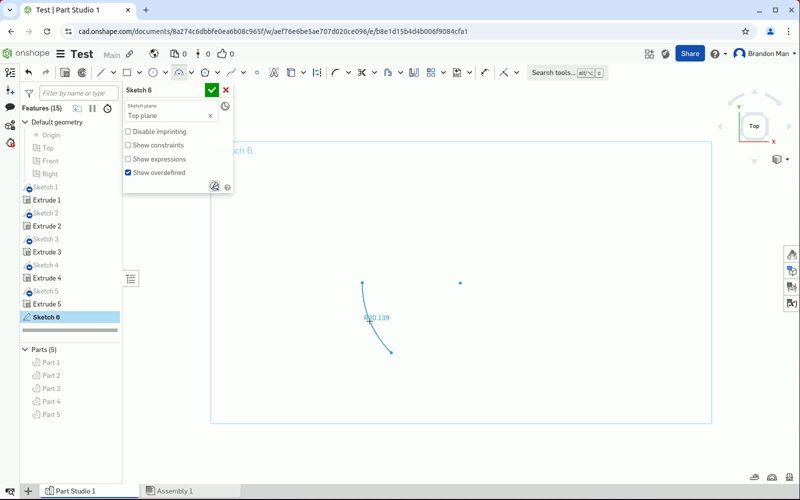
key_up(shift)
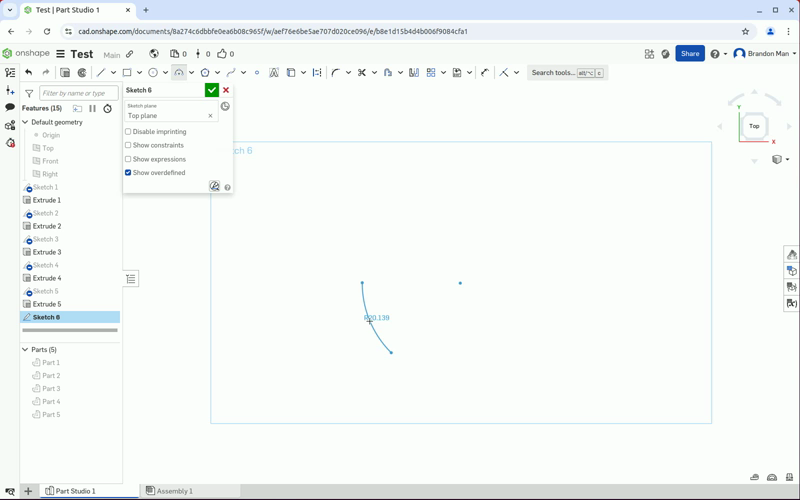
key(esc)
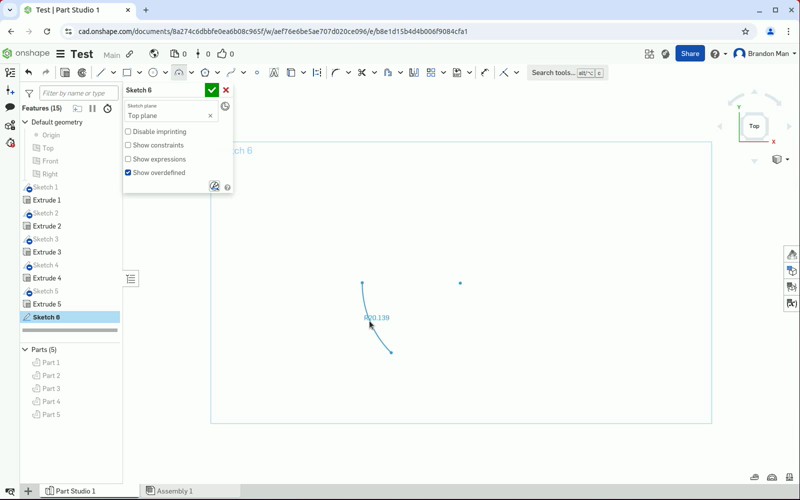
key(l)
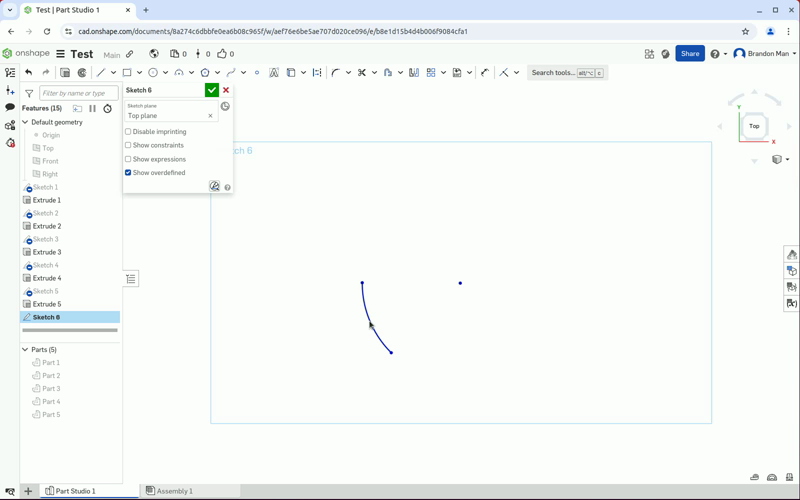
mouse_move(391, 352)
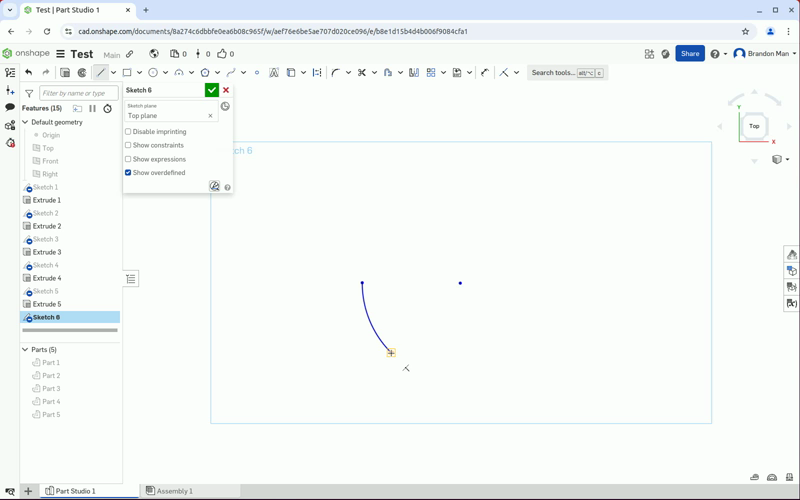
click(391, 352)
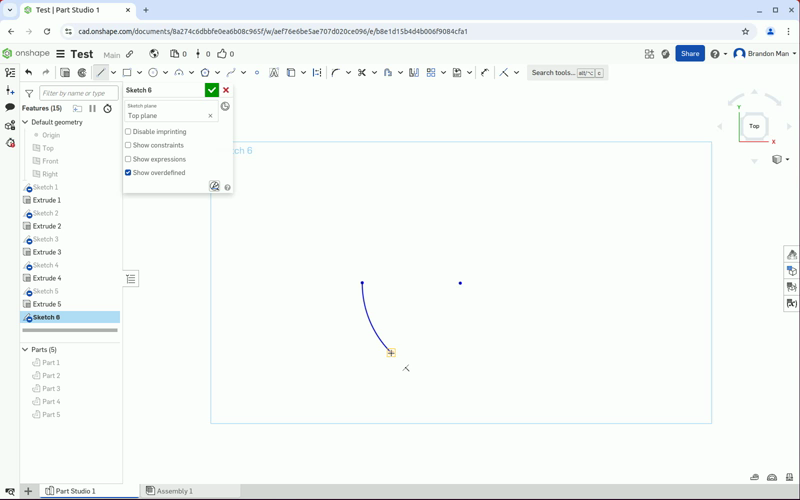
key_down(shift)
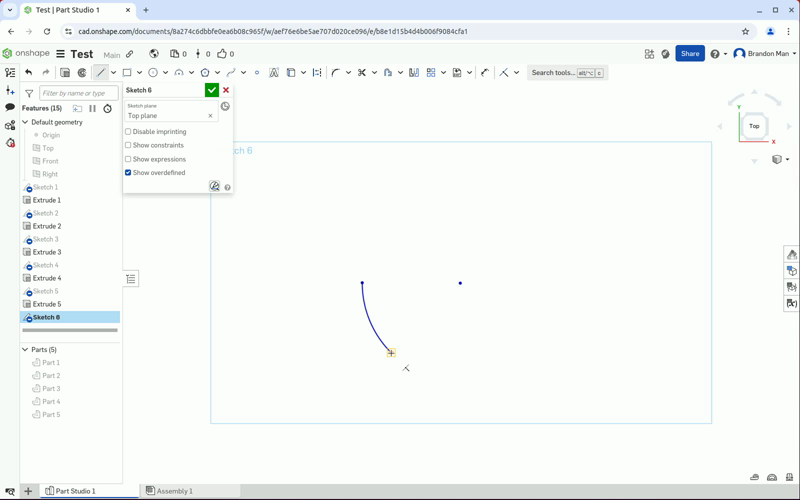
mouse_move(441, 302)
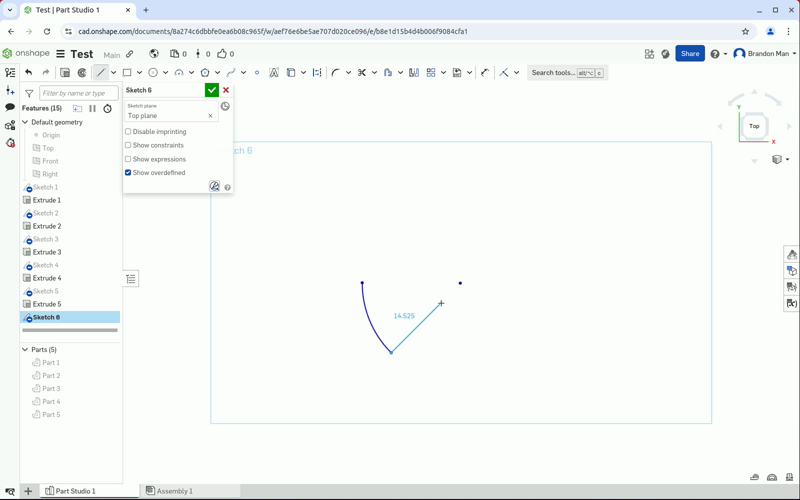
click(441, 302)
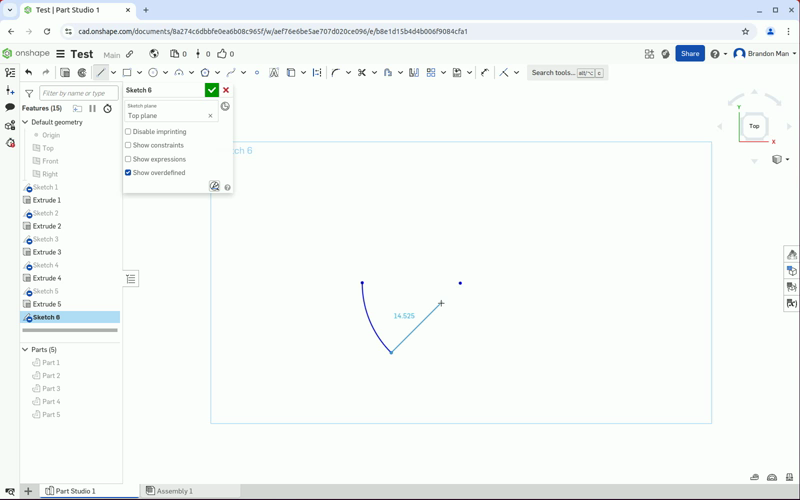
key_up(shift)
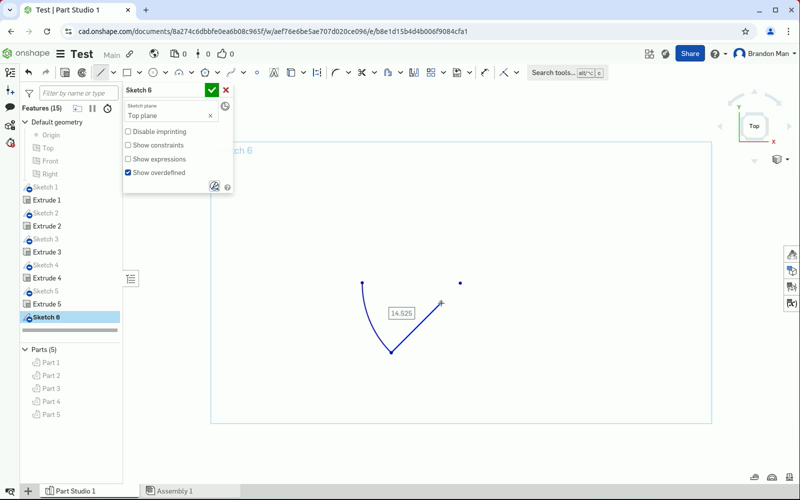
key(esc)
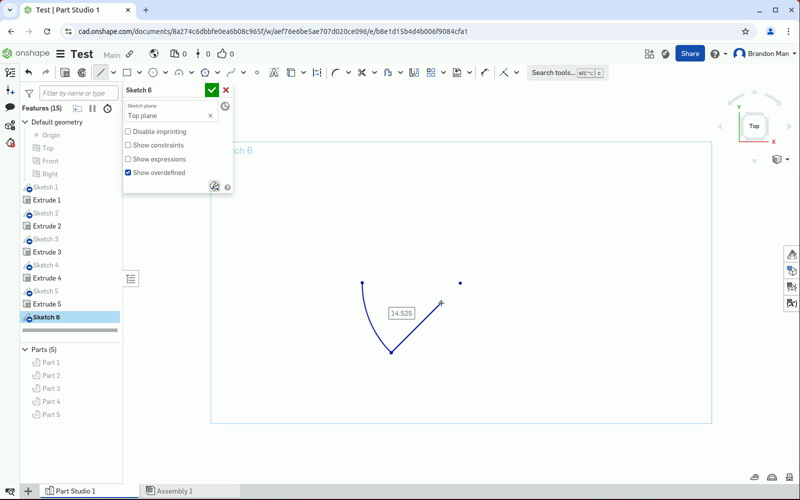
key(a)
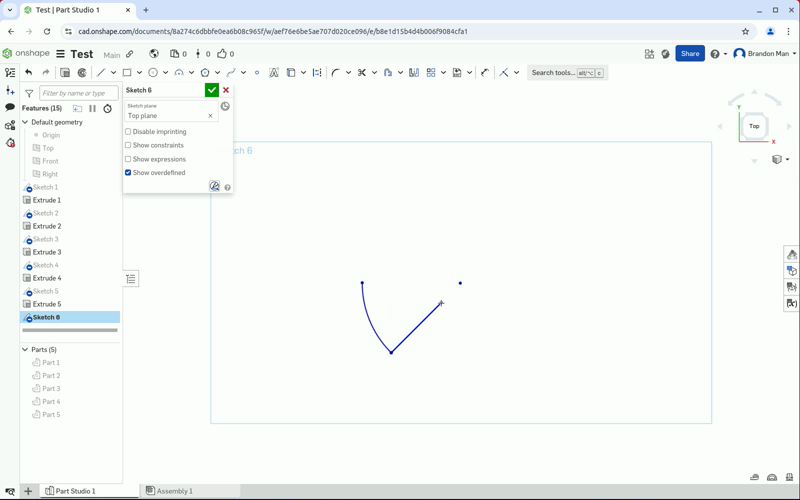
mouse_move(441, 302)
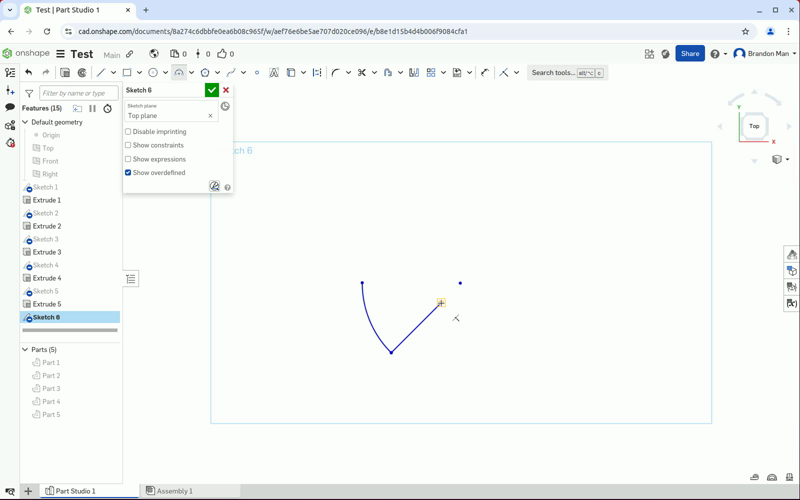
click(441, 302)
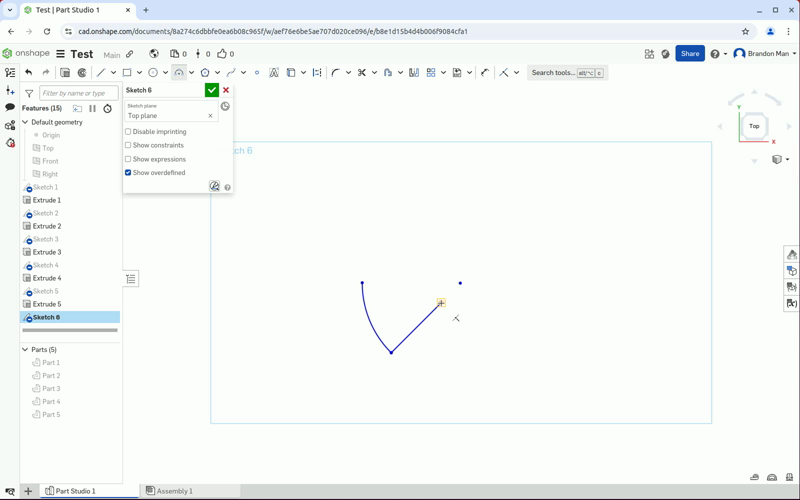
key_down(shift)
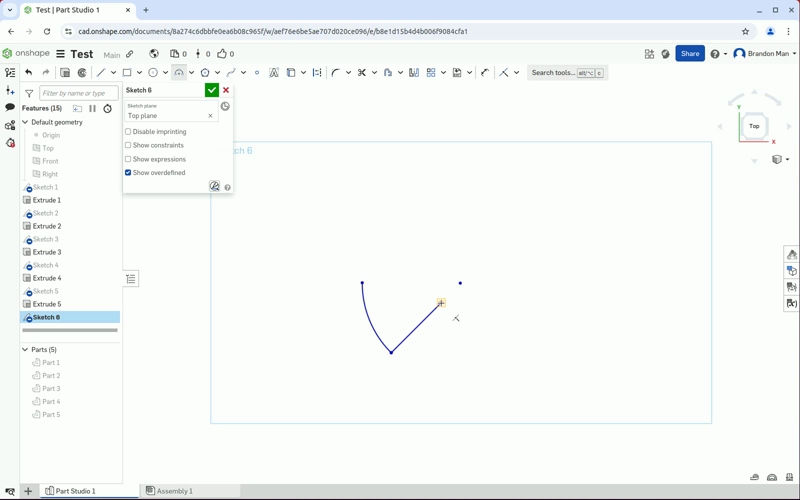
mouse_move(432, 282)
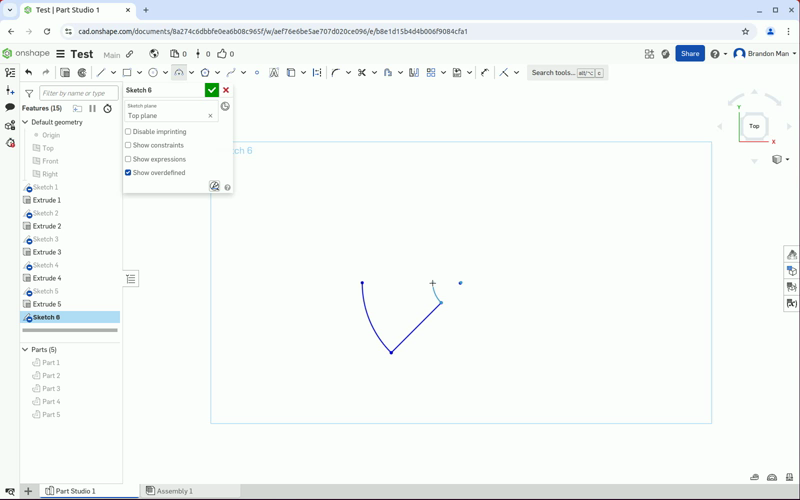
click(432, 282)
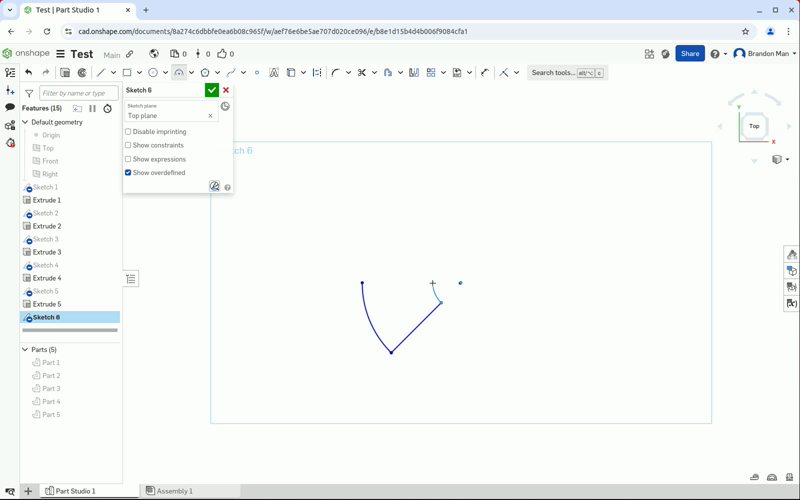
mouse_move(434, 293)
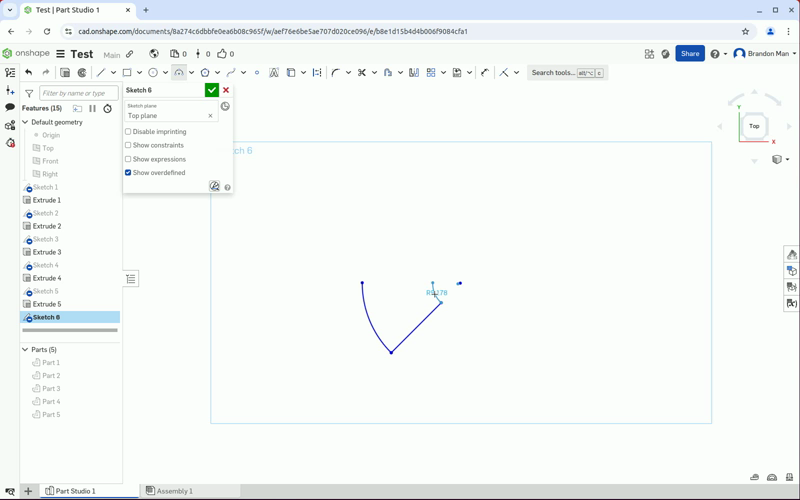
click(434, 293)
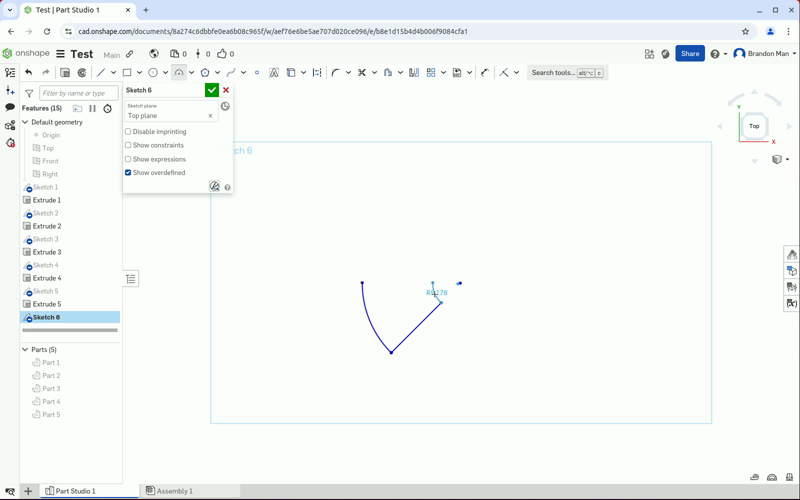
key_up(shift)
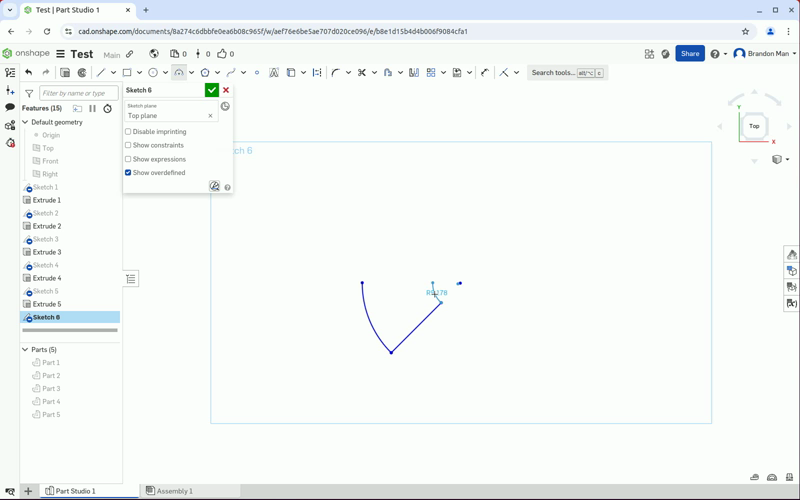
key(esc)
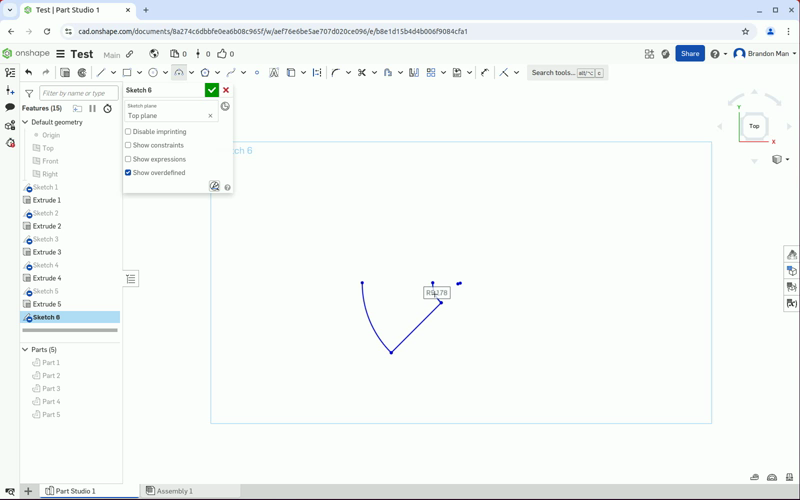
key(l)
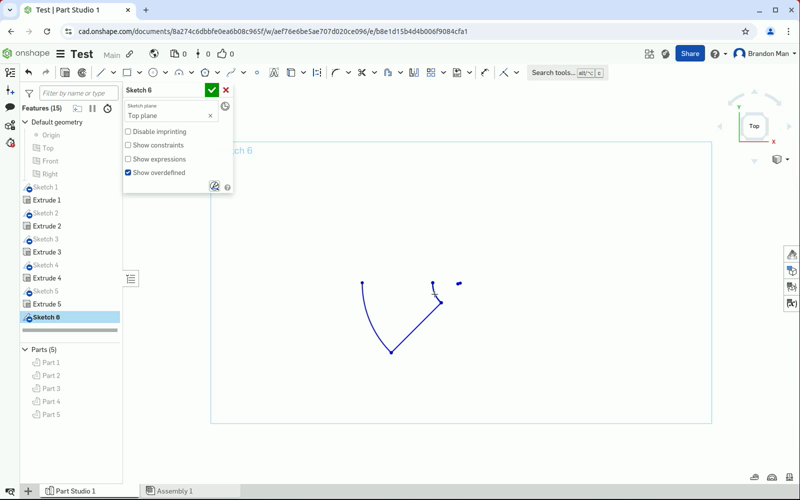
mouse_move(432, 282)
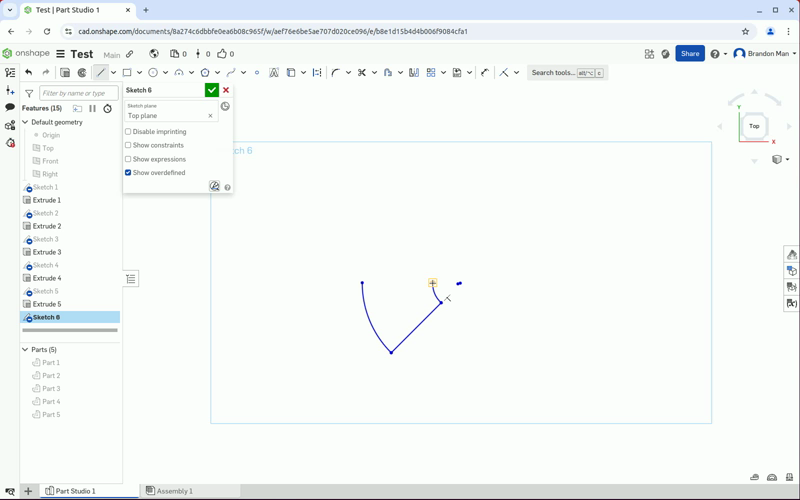
click(432, 282)
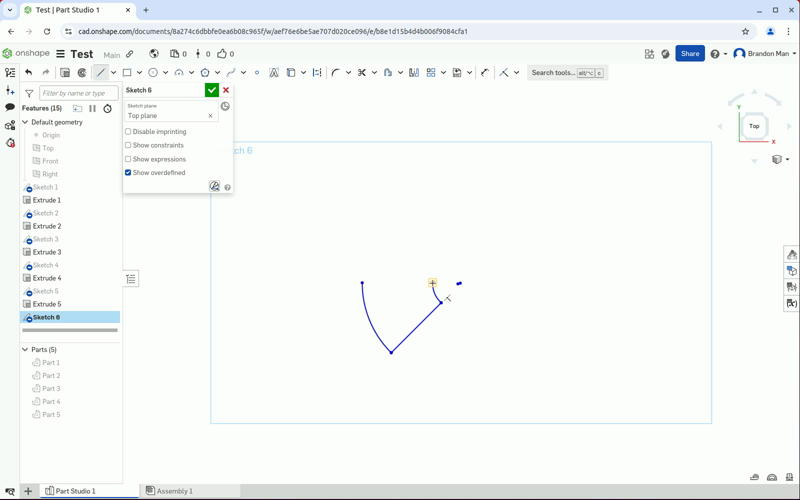
key_down(shift)
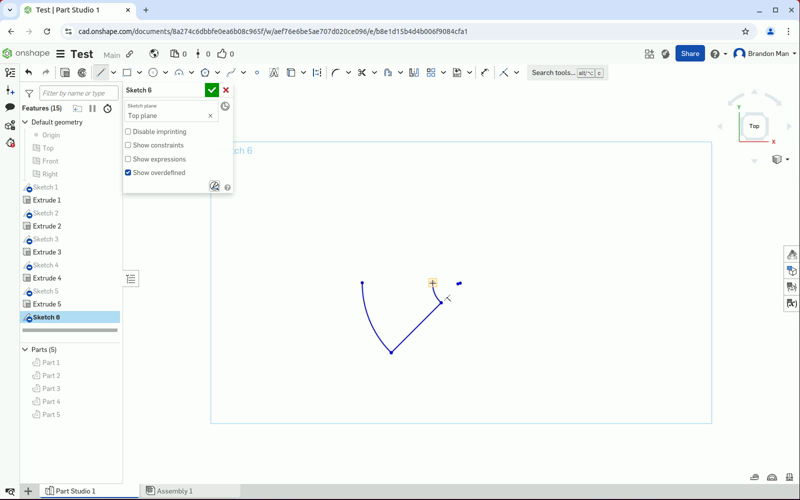
mouse_move(362, 282)
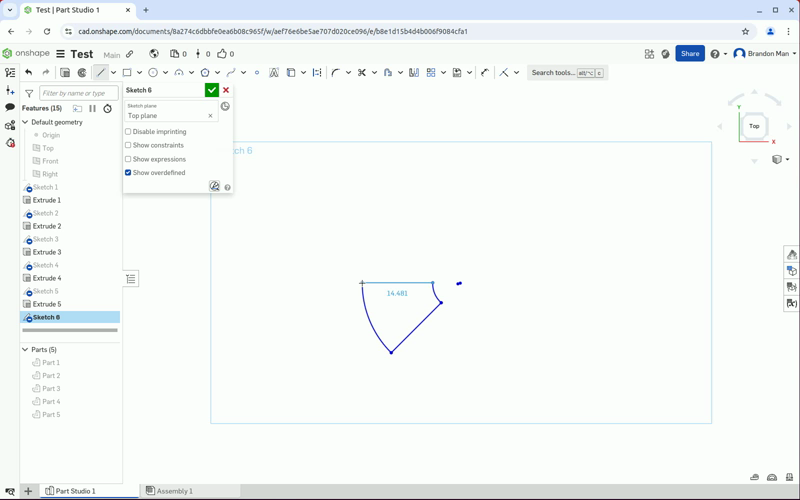
key_up(shift)
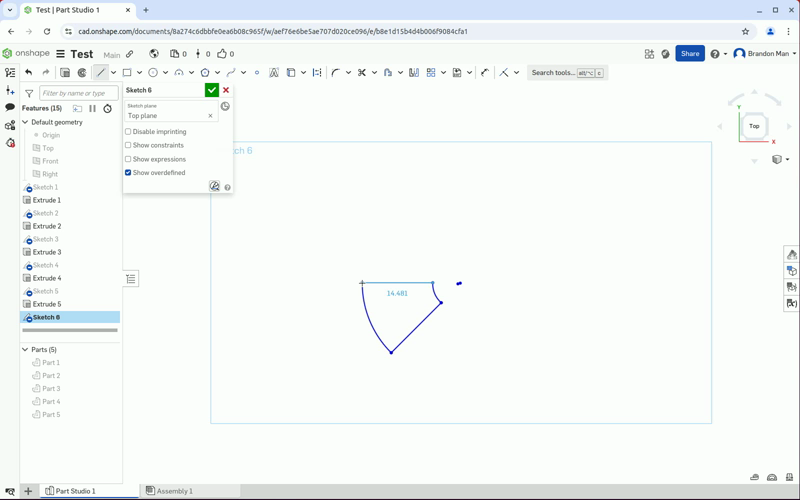
click(362, 282)
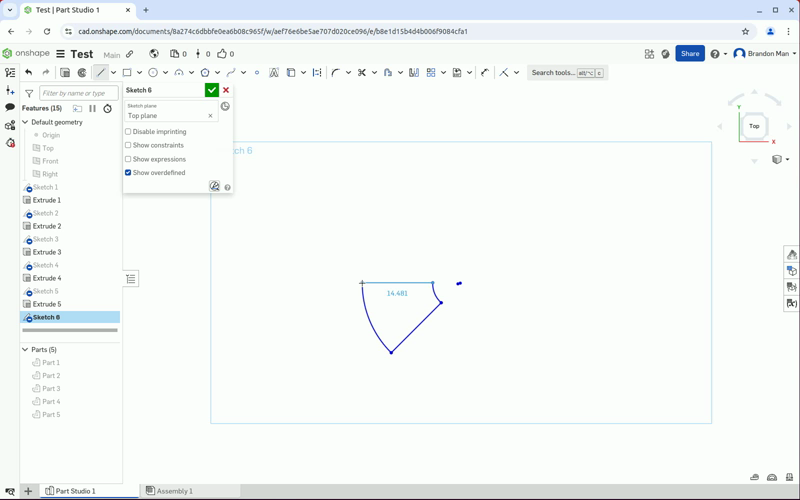
key(esc)
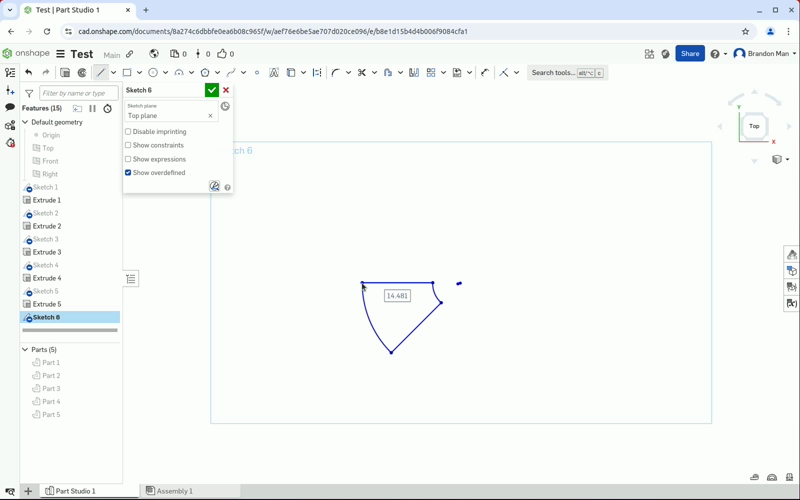
mouse_move(420, 315)
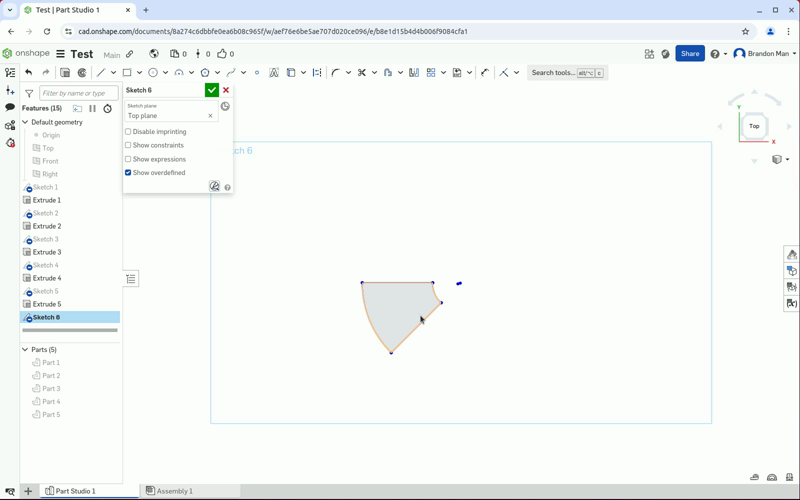
click(420, 315)
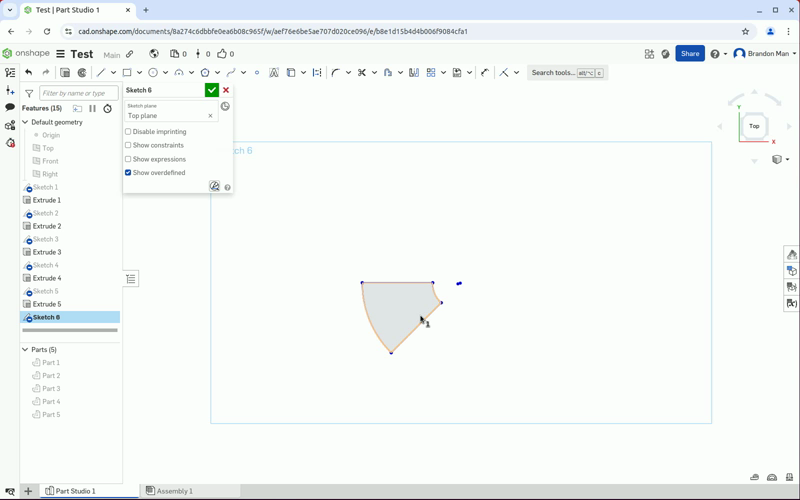
mouse_move(73, 352)
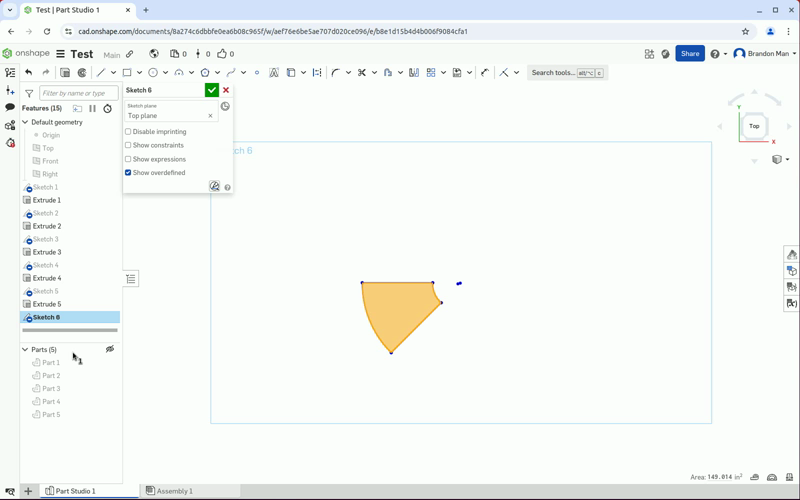
key(shift+y)
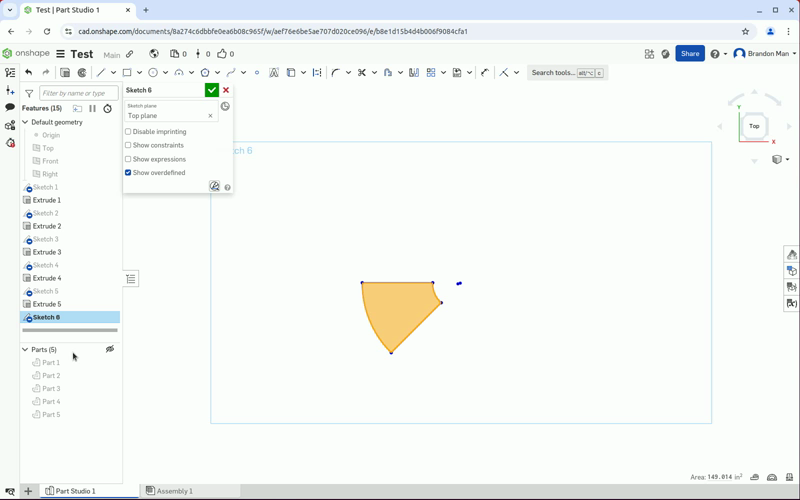
key(shift+e)
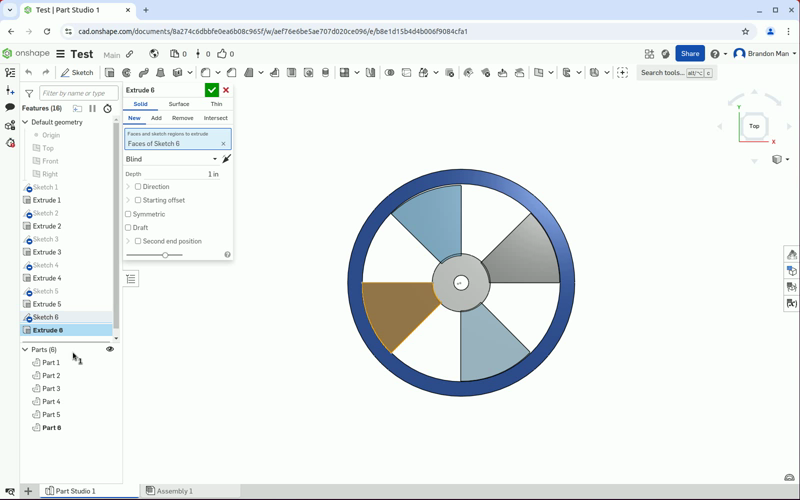
mouse_move(143, 106)
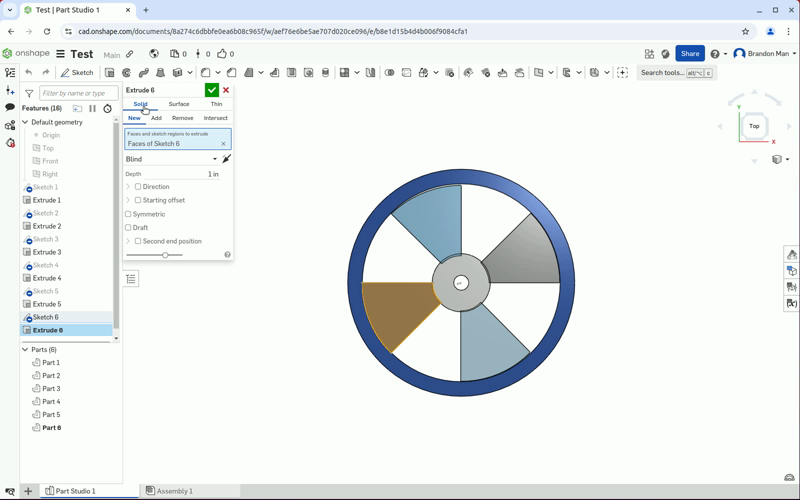
click(143, 106)
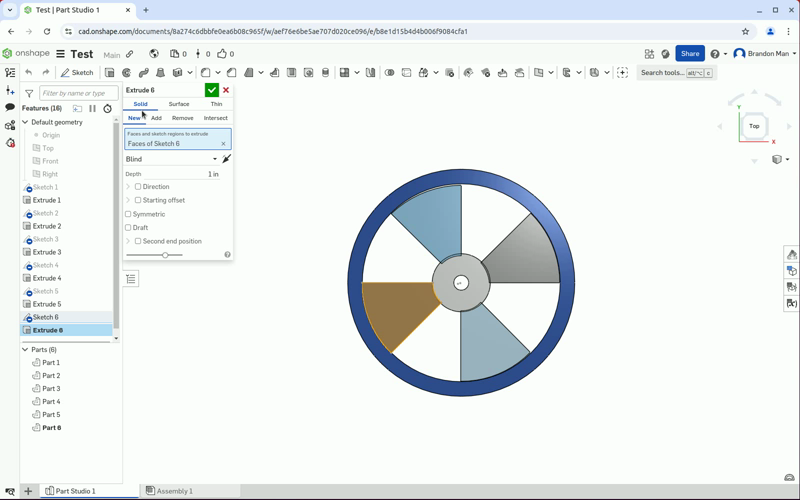
mouse_move(137, 120)
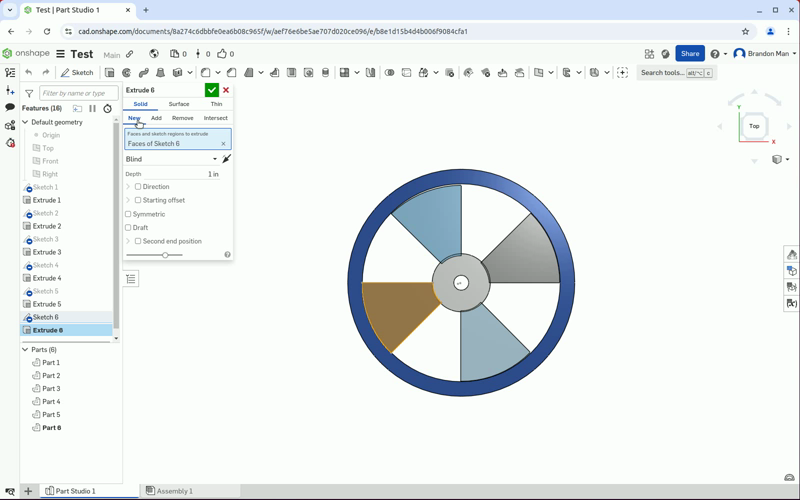
click(137, 120)
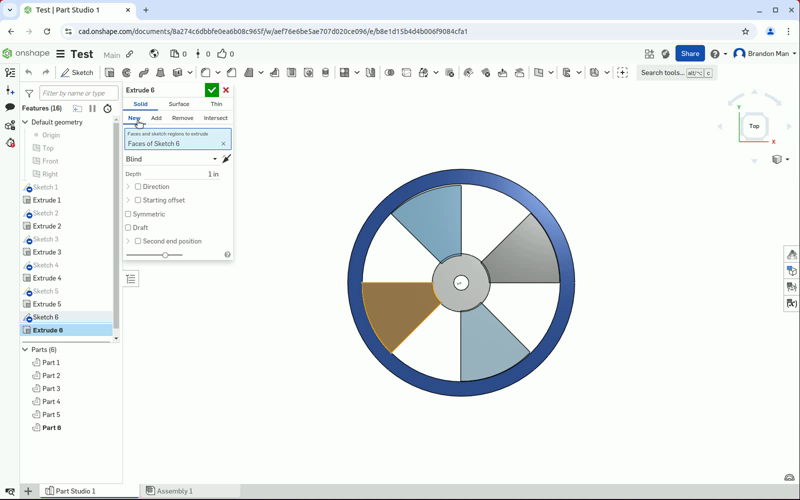
key(tab, 4)
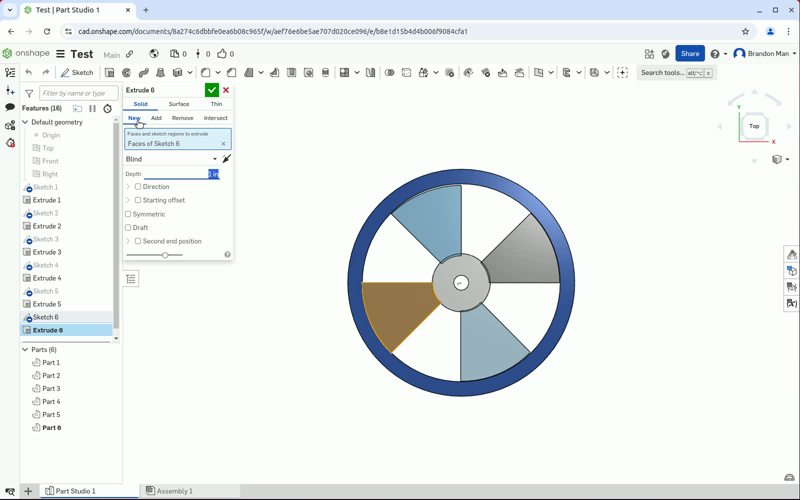
text(2.889)
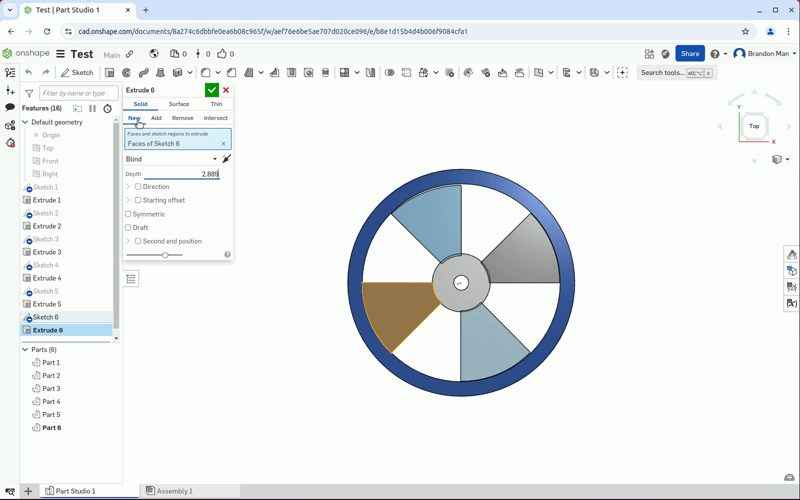
key(enter)
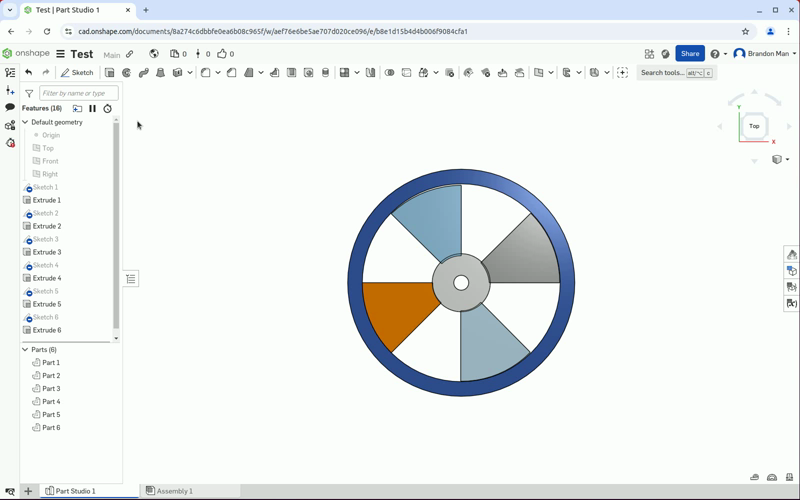
key(shift+h)
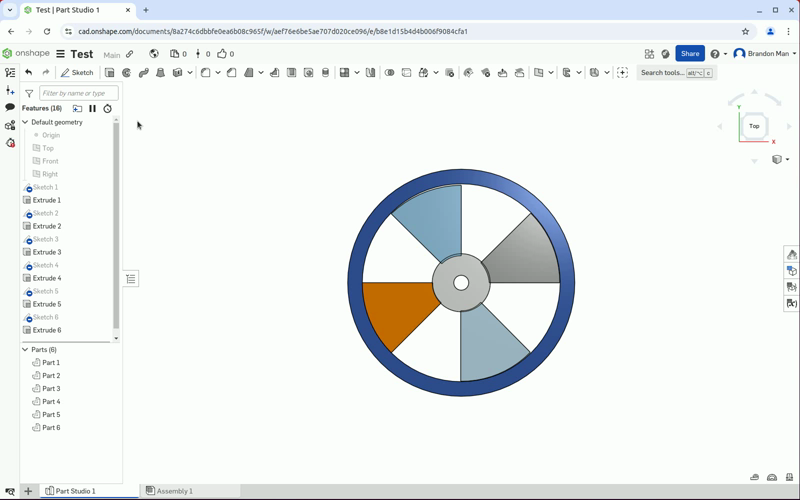
key(shift+h)
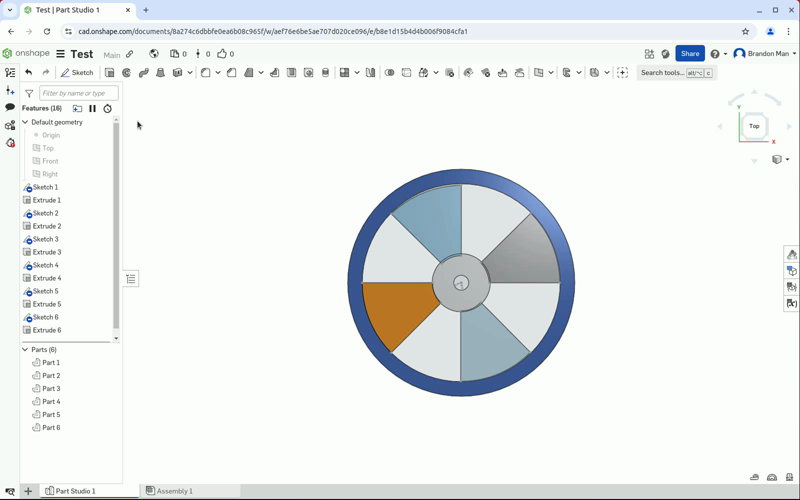
key(shift+7)
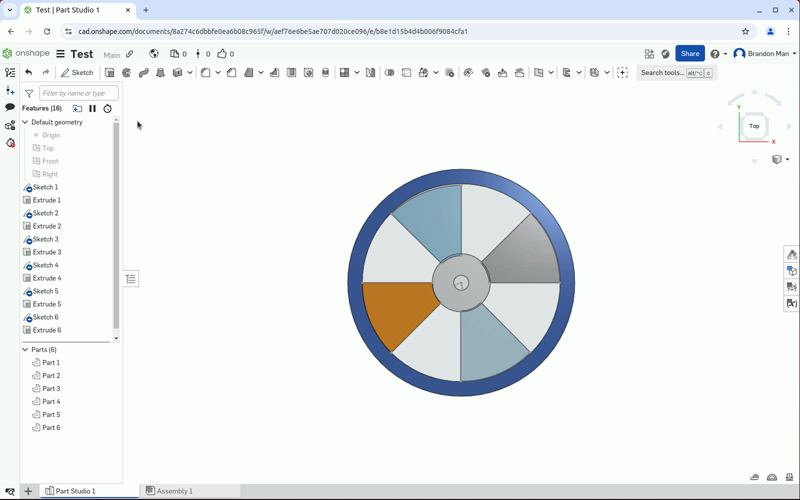
key(up, 3)
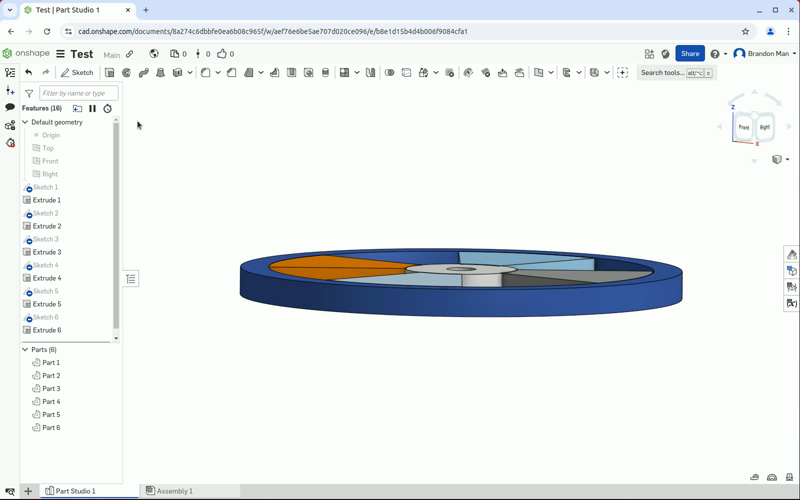
key(left, 3)
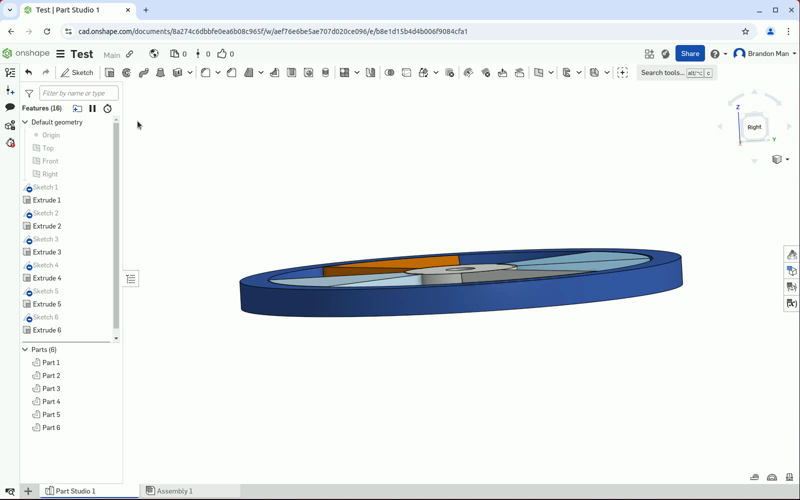
key(right, 3)
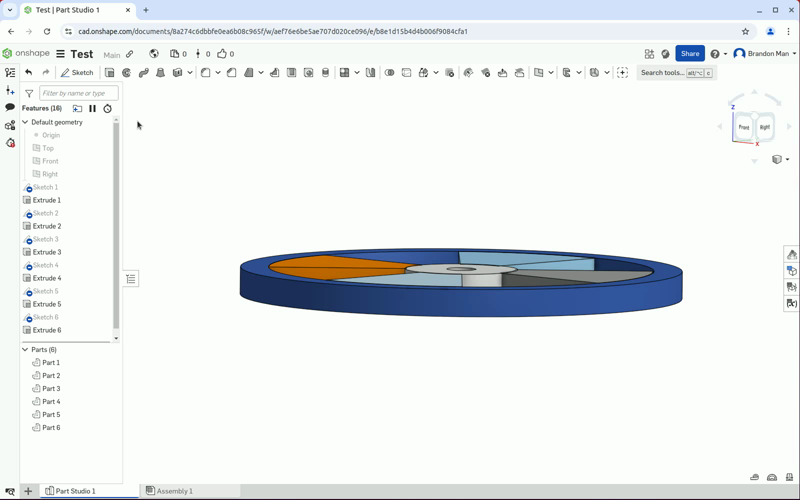
key(down, 3)
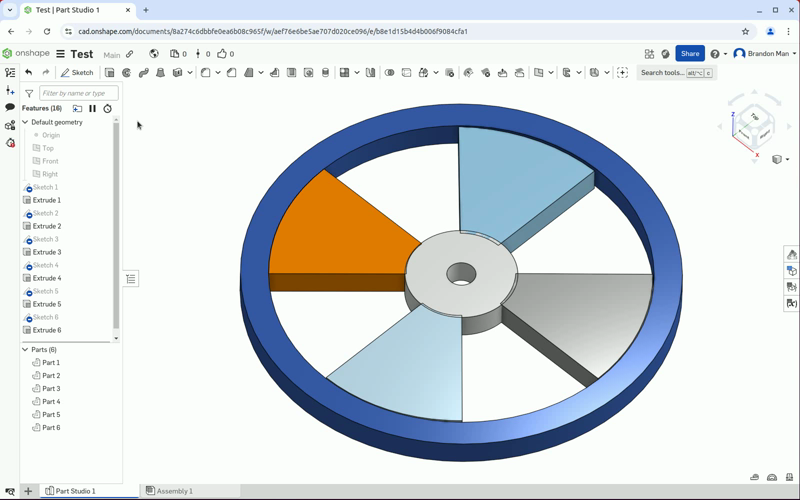
mouse_move(69, 189)
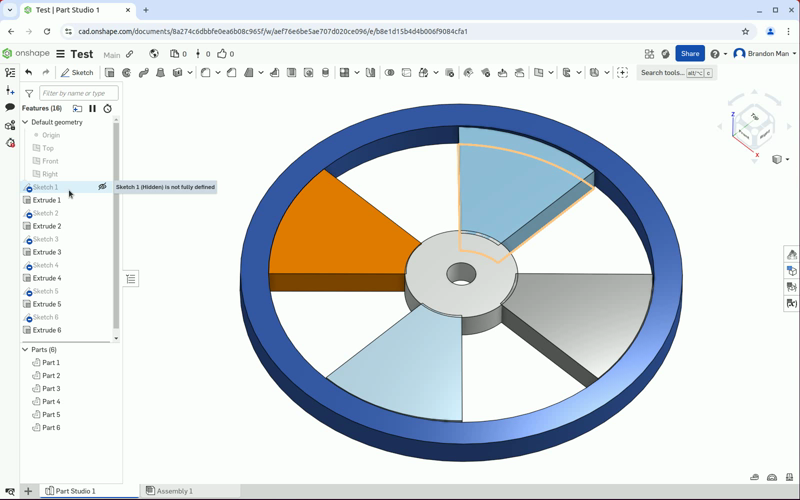
click(69, 189)